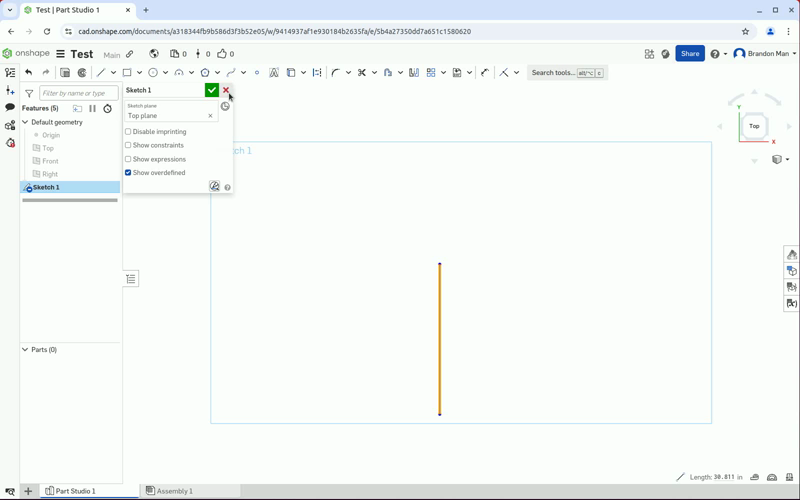
key(shift+h)
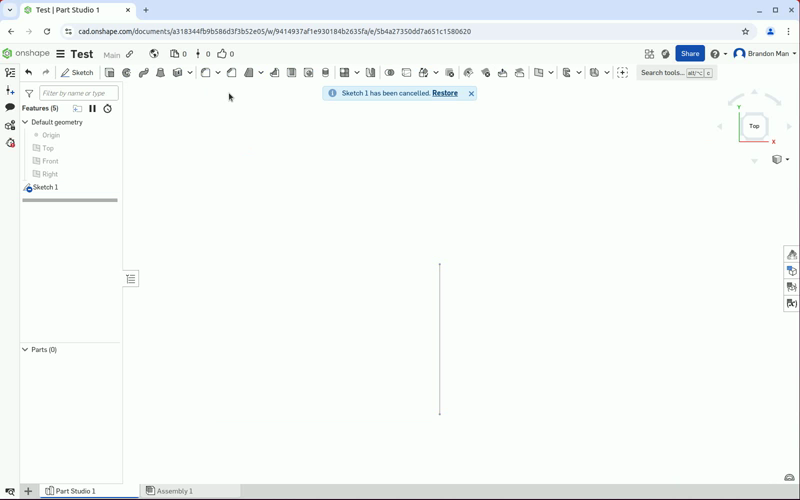
key(shift+s)
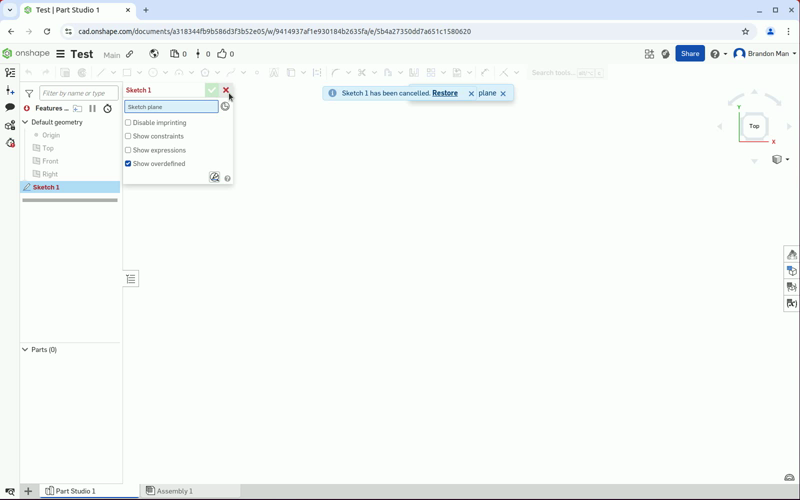
mouse_move(73, 150)
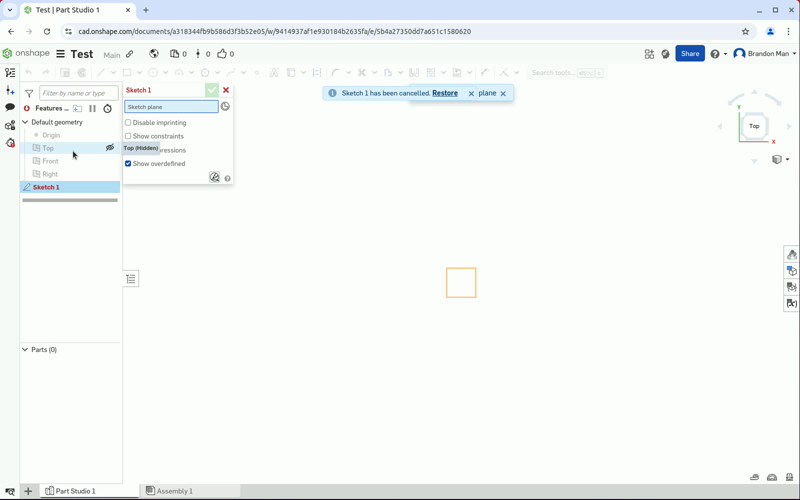
click(73, 150)
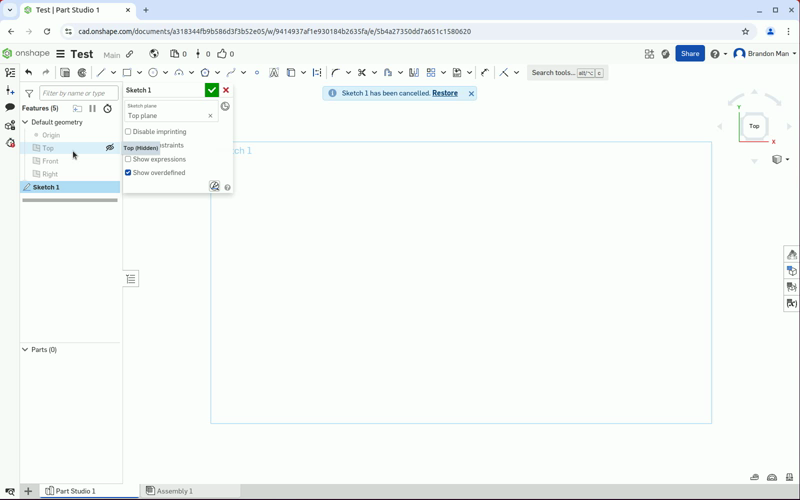
mouse_move(73, 352)
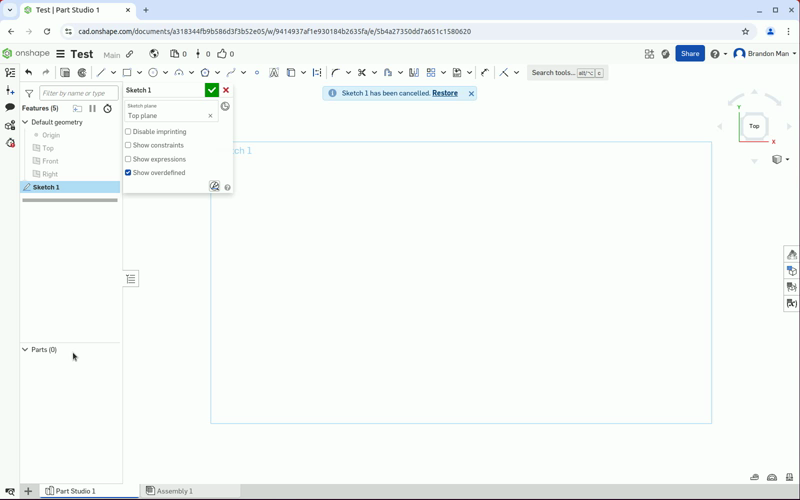
key(y)
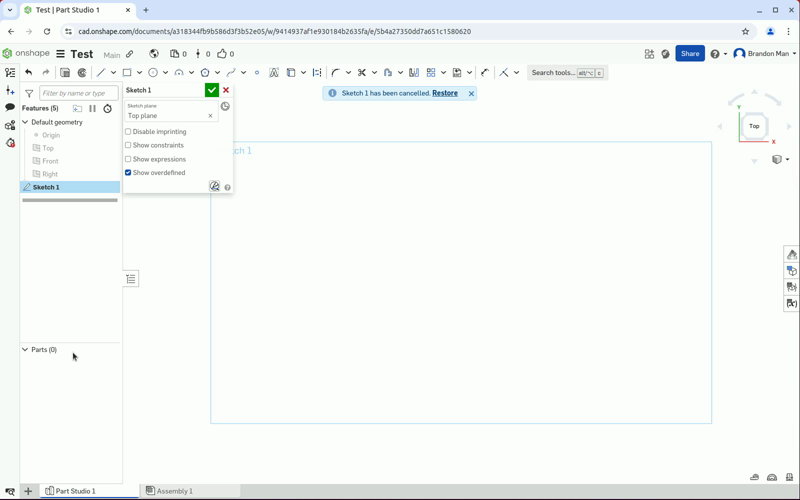
key(l)
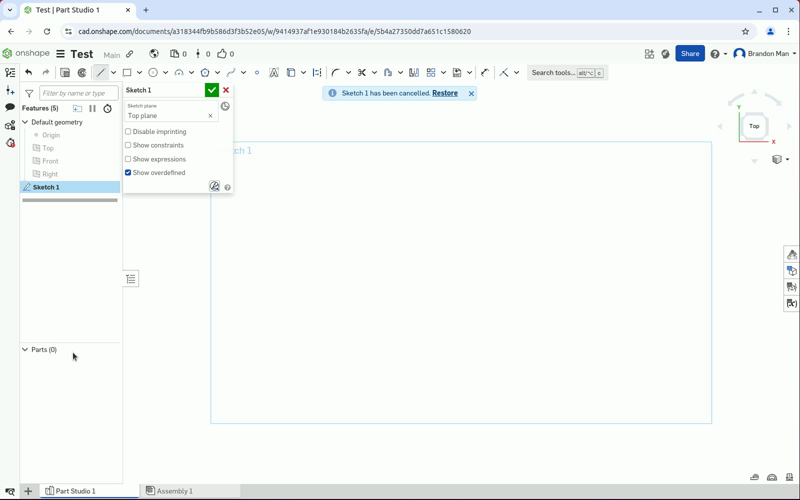
key_down(shift)
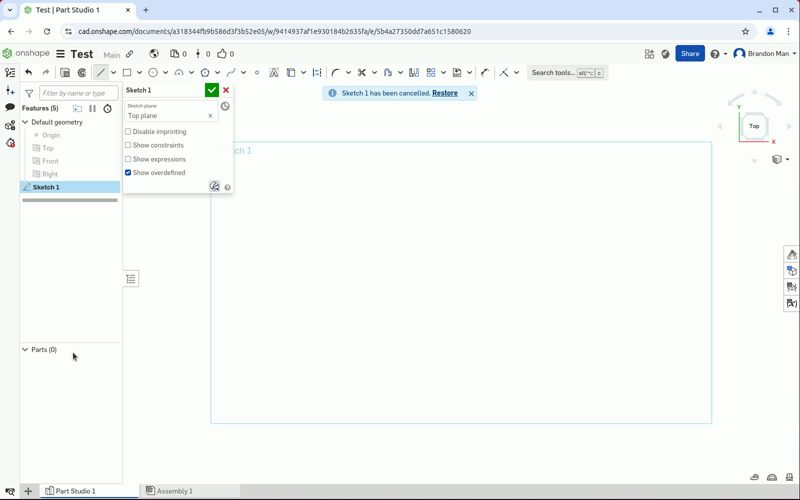
mouse_move(370, 309)
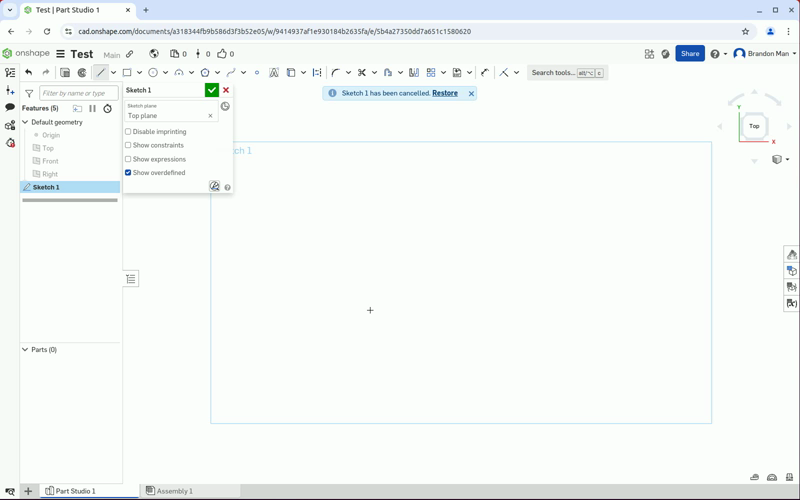
click(370, 309)
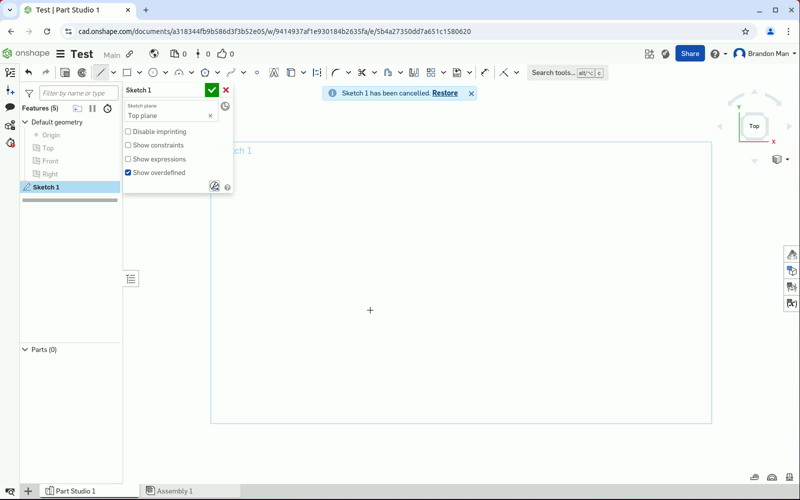
key_up(shift)
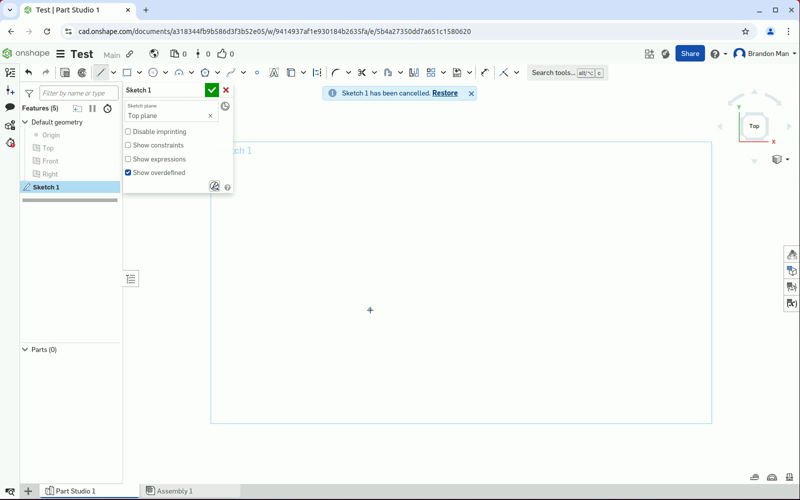
key_down(shift)
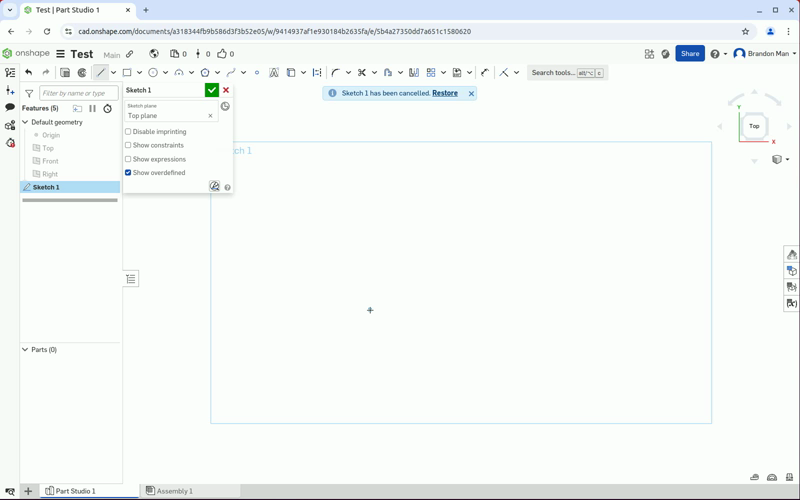
mouse_move(400, 309)
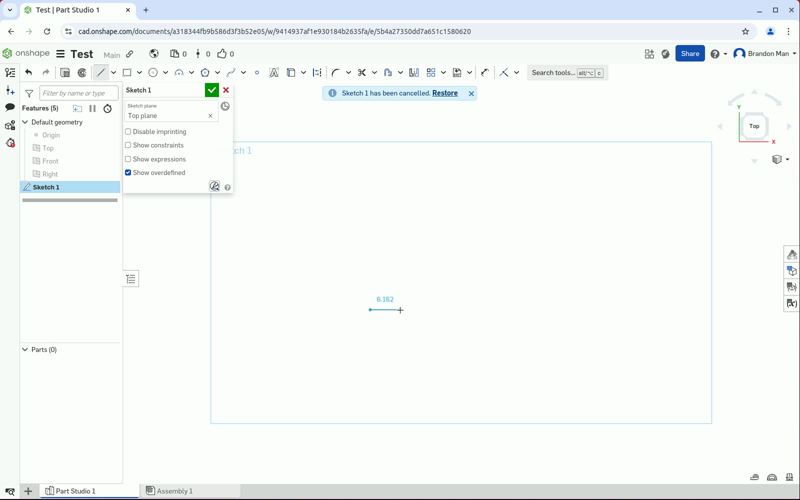
mouse_move(389, 309)
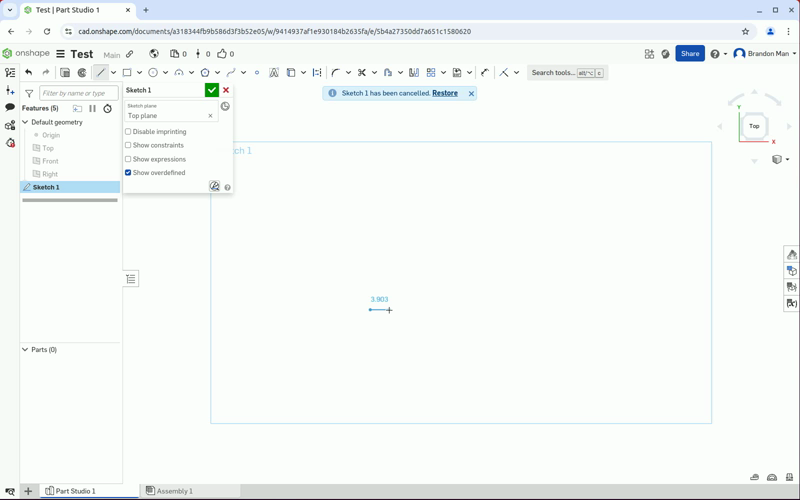
click(389, 309)
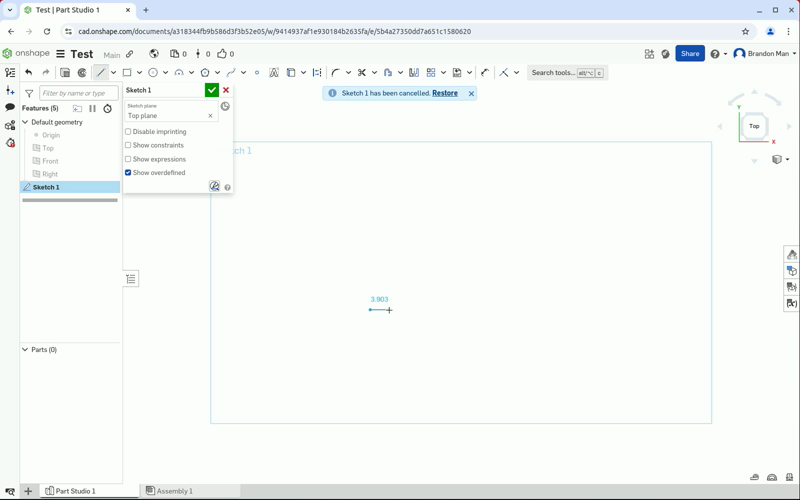
key_up(shift)
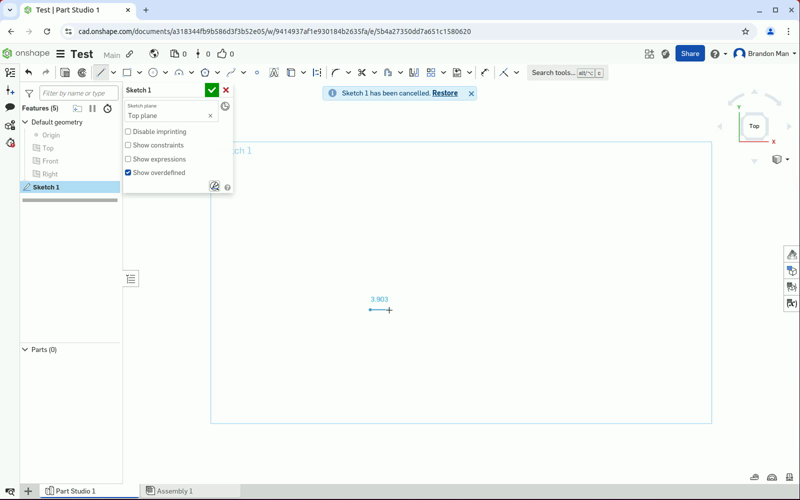
key_down(shift)
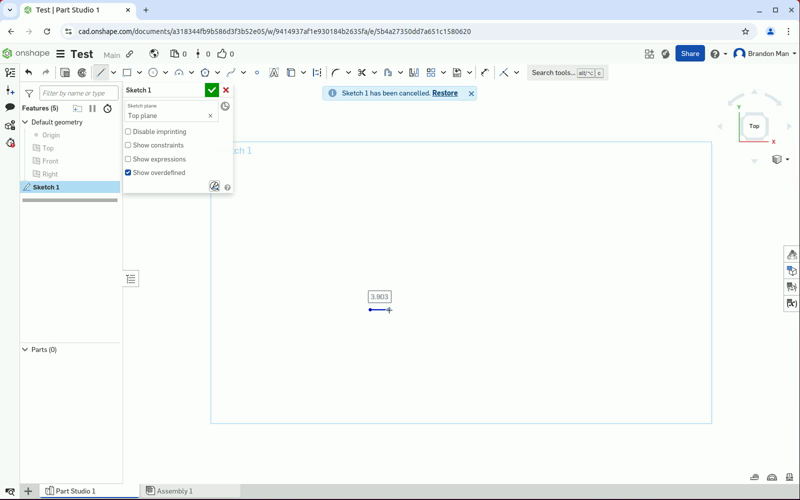
mouse_move(419, 309)
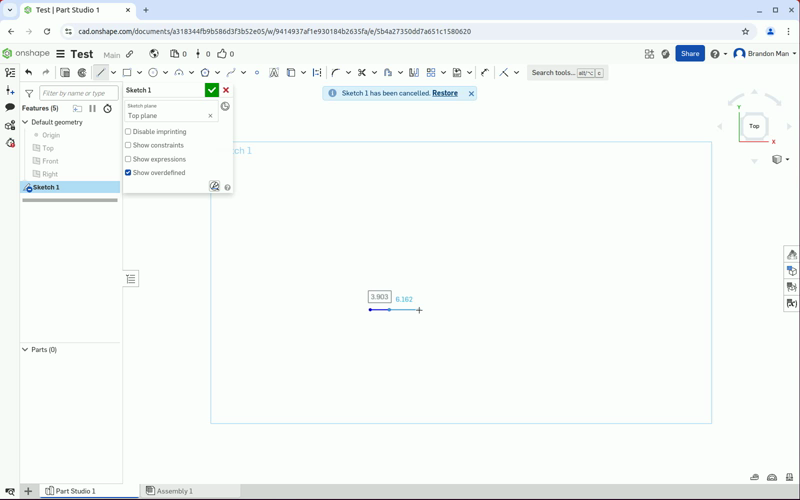
mouse_move(389, 328)
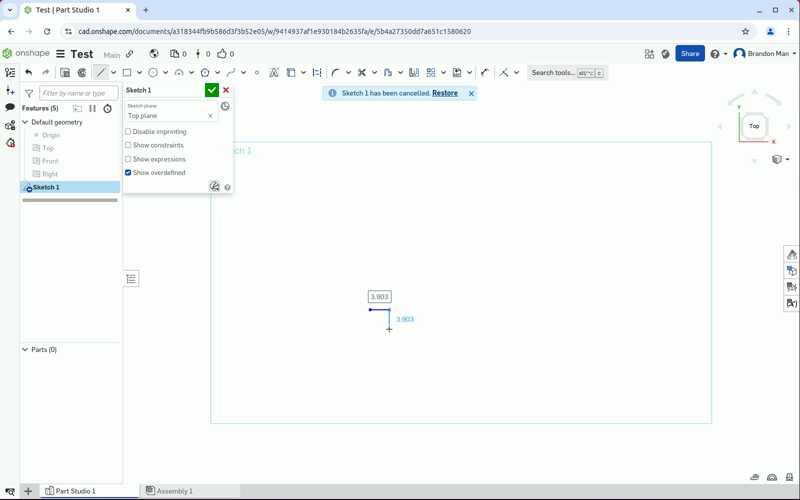
click(389, 328)
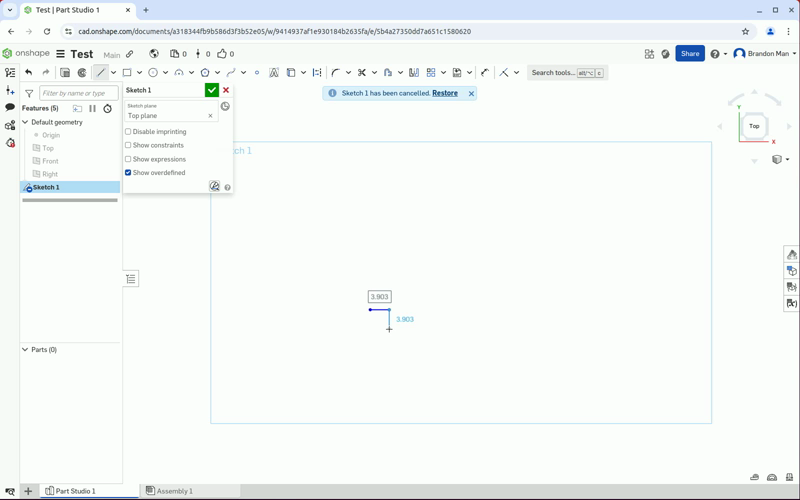
key_up(shift)
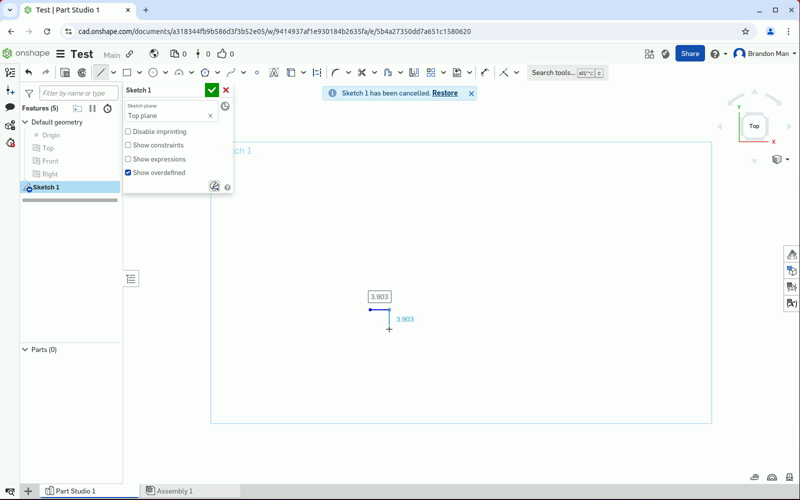
key_down(shift)
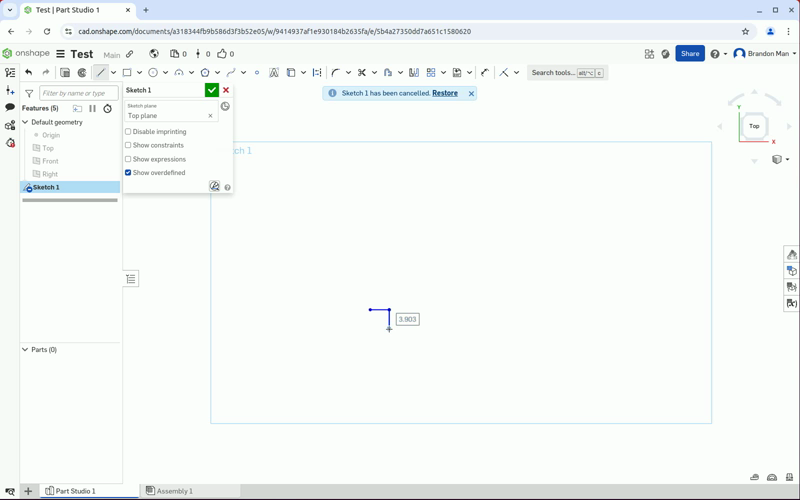
mouse_move(533, 328)
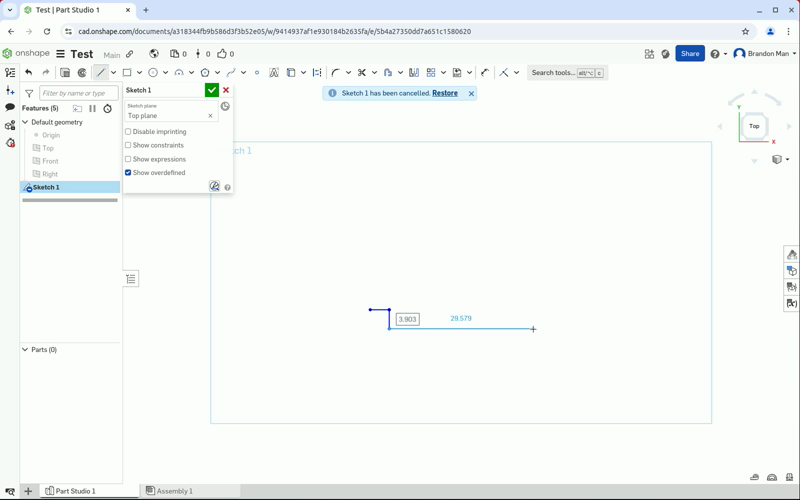
click(533, 328)
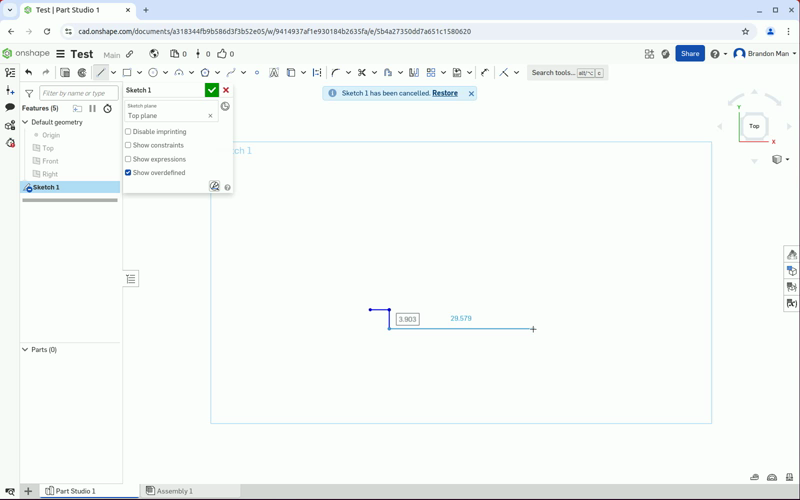
key_up(shift)
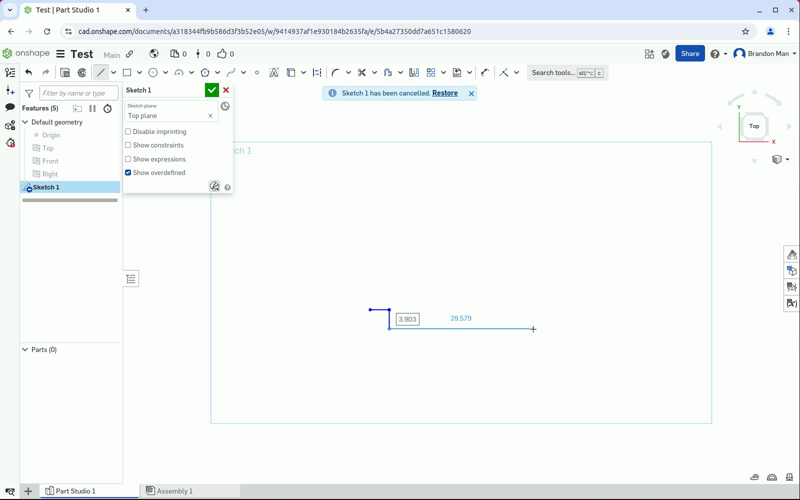
key_down(shift)
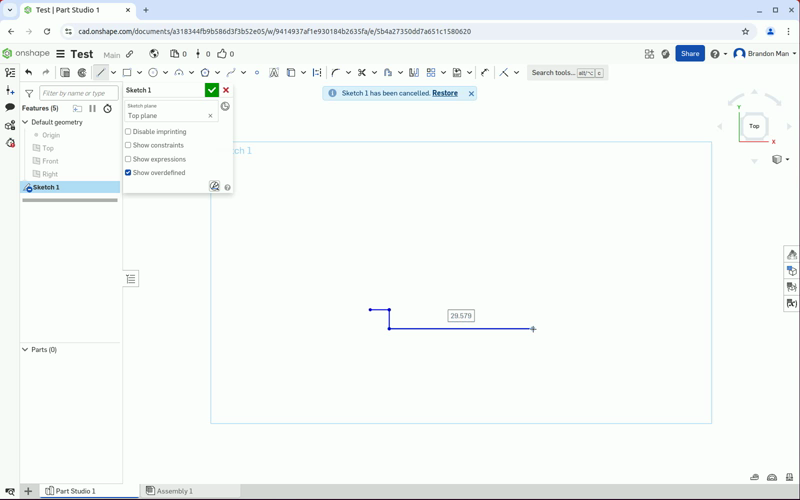
mouse_move(563, 328)
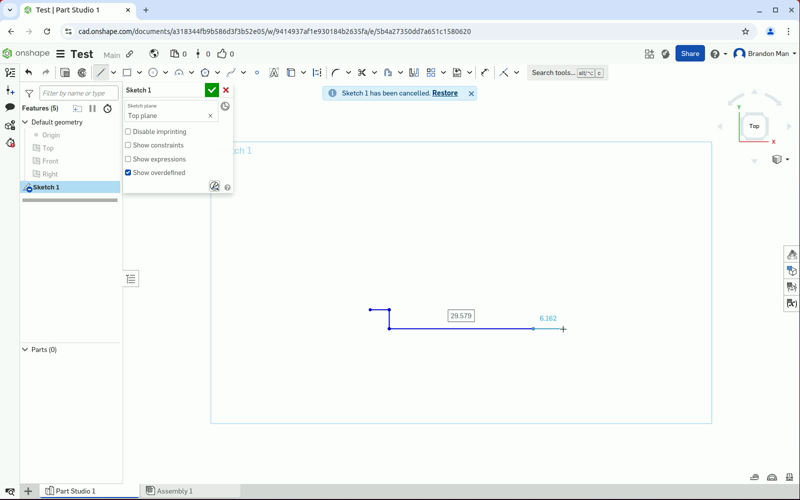
mouse_move(533, 309)
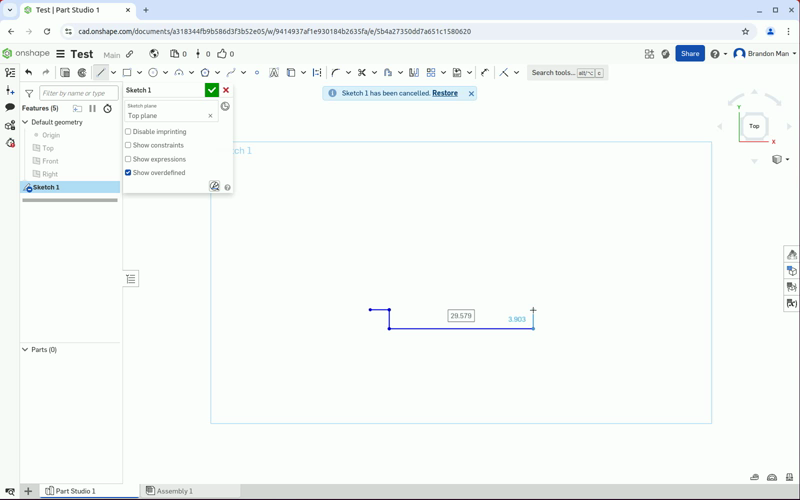
click(533, 309)
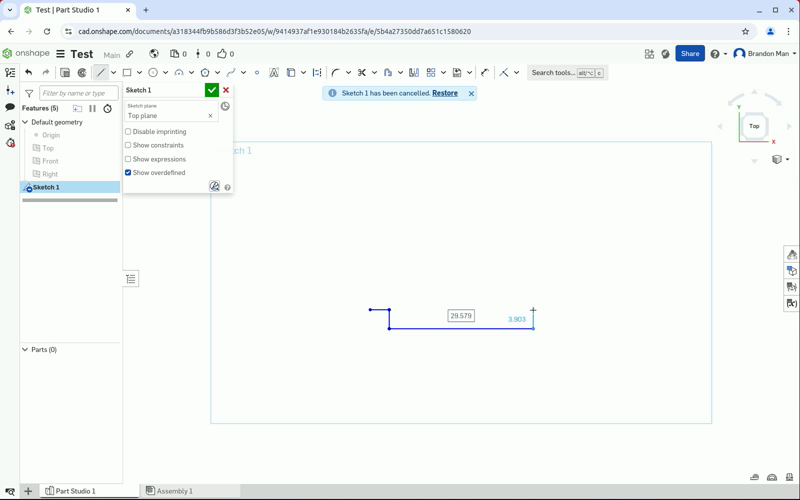
key_up(shift)
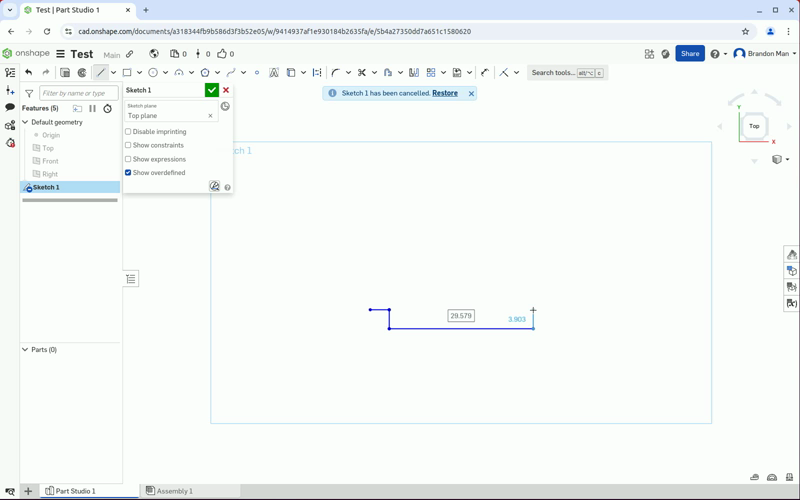
key_down(shift)
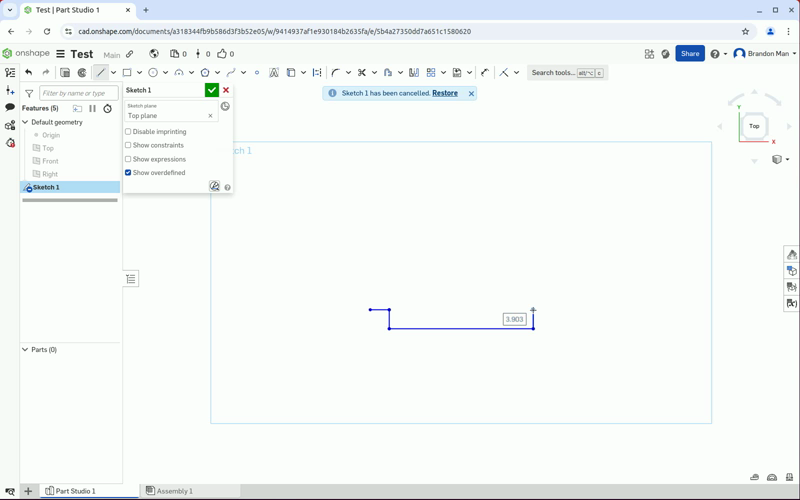
mouse_move(563, 309)
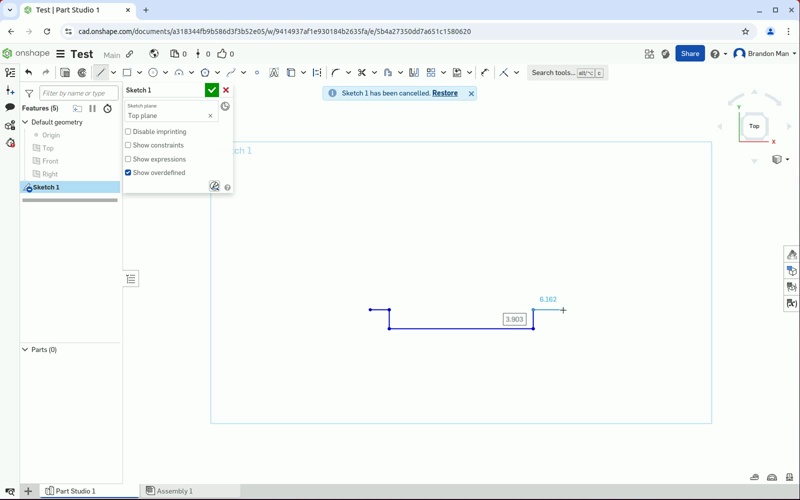
mouse_move(550, 309)
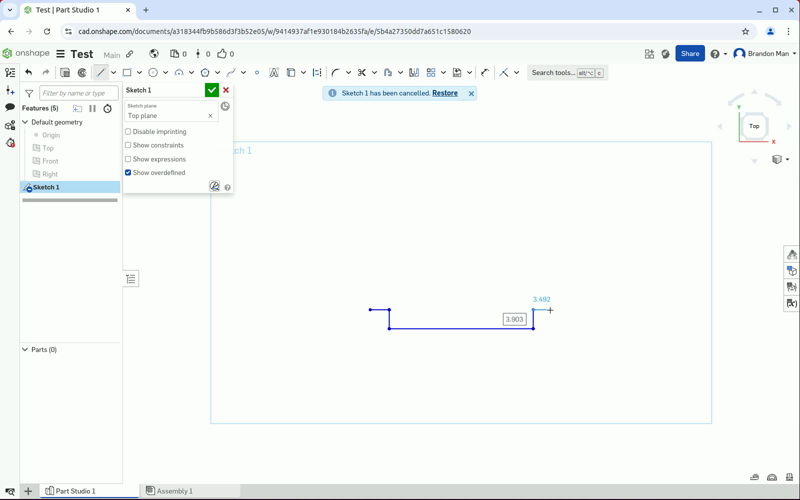
click(550, 309)
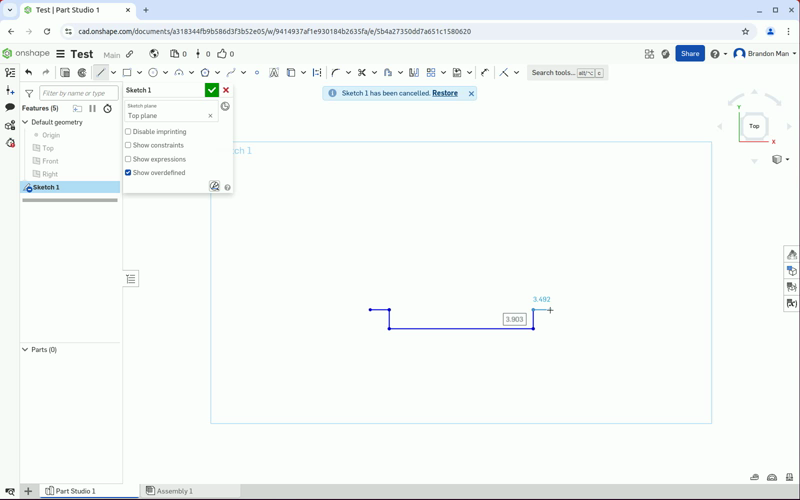
key_up(shift)
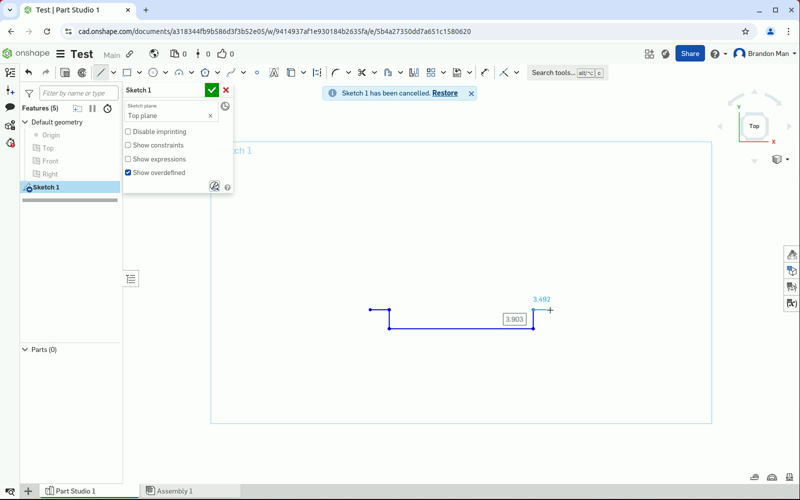
key_down(shift)
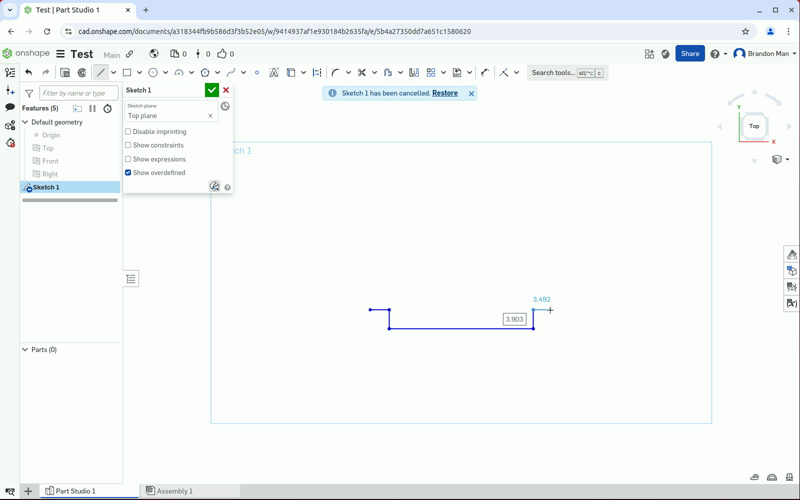
mouse_move(580, 309)
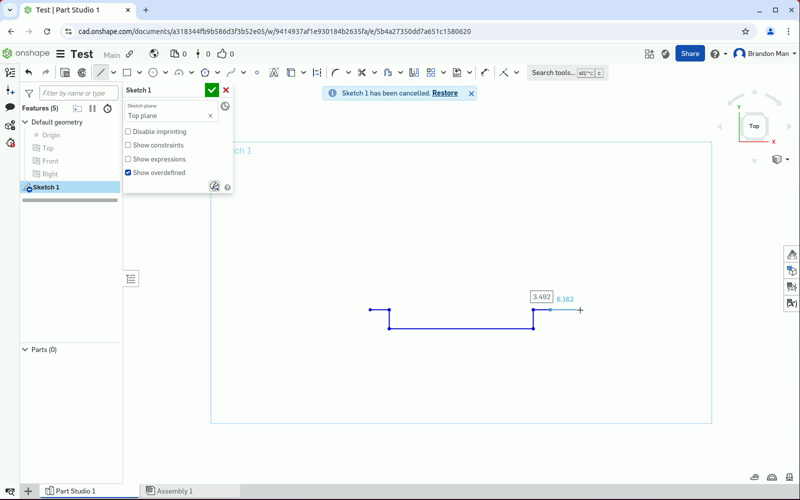
mouse_move(550, 256)
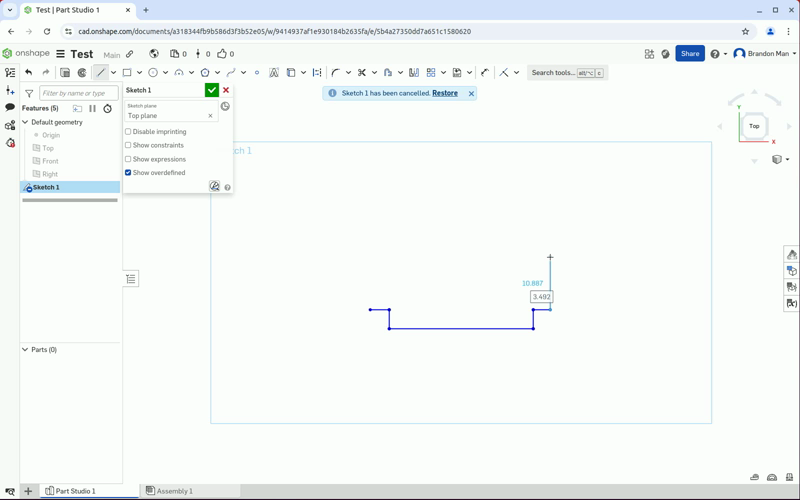
click(550, 256)
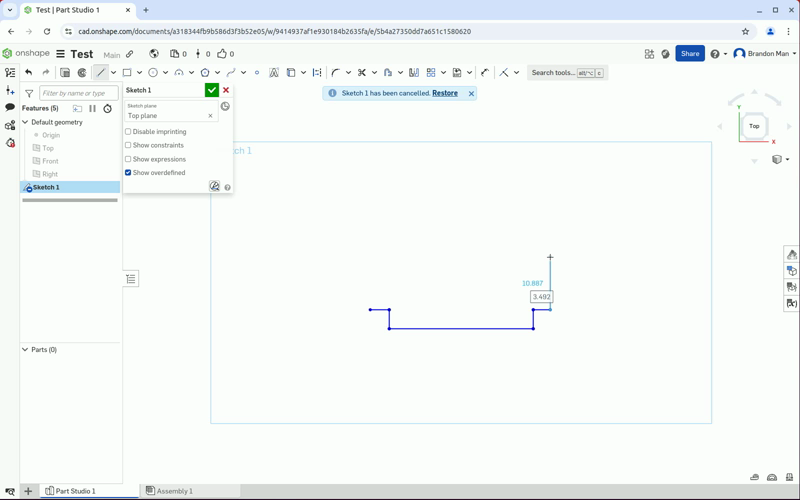
key_up(shift)
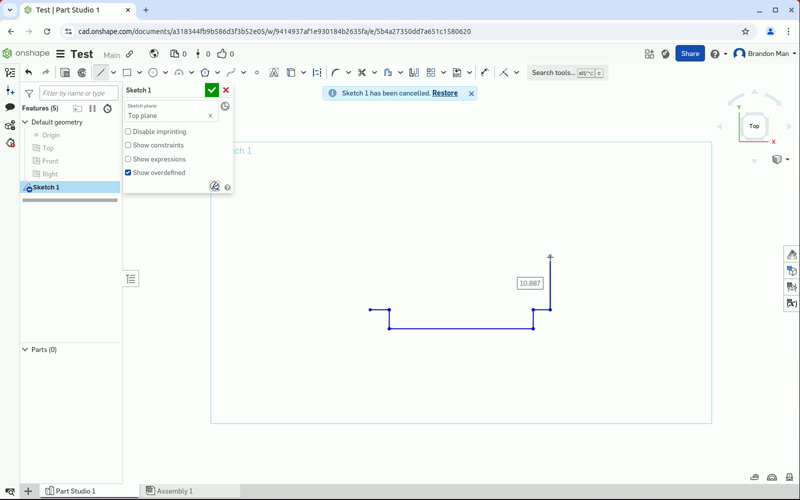
key_down(shift)
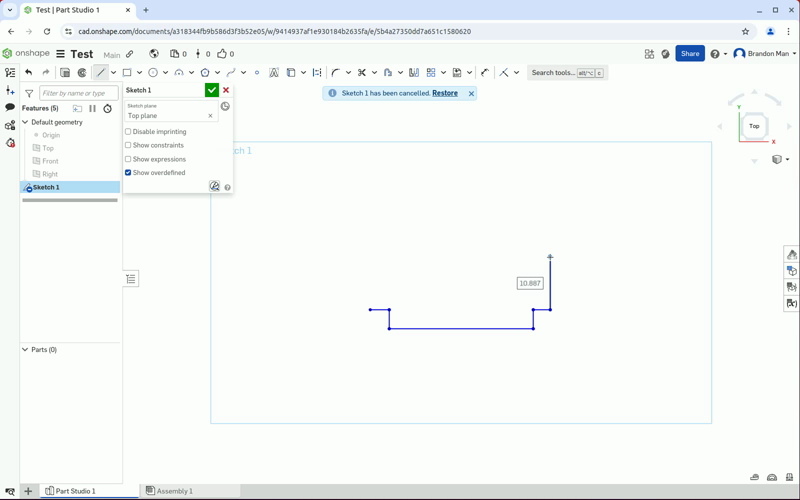
mouse_move(580, 256)
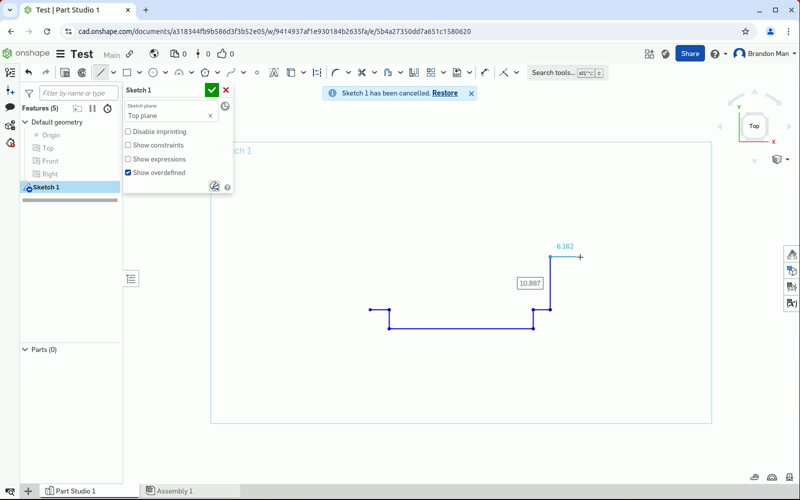
mouse_move(533, 256)
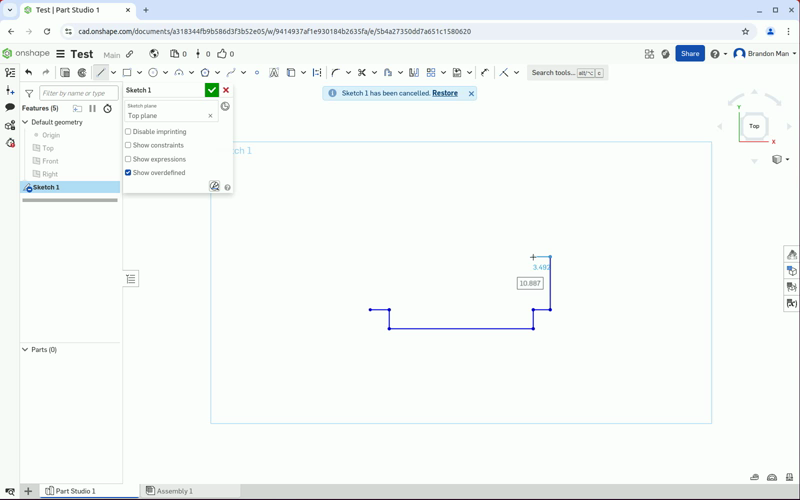
click(533, 256)
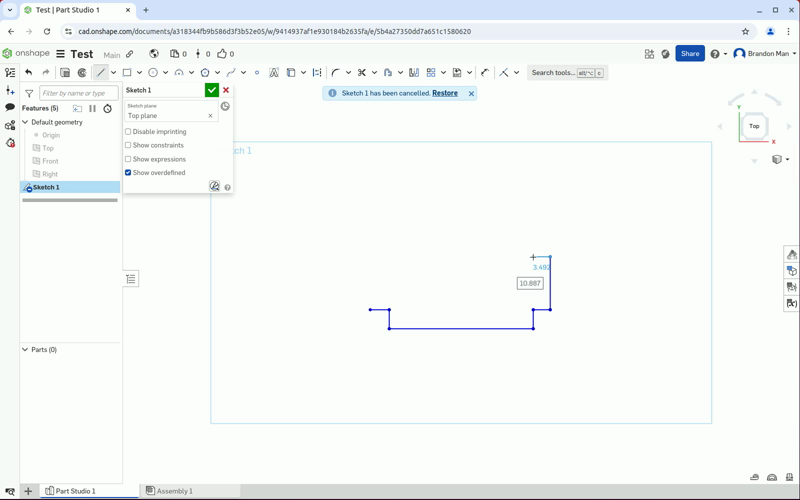
key_up(shift)
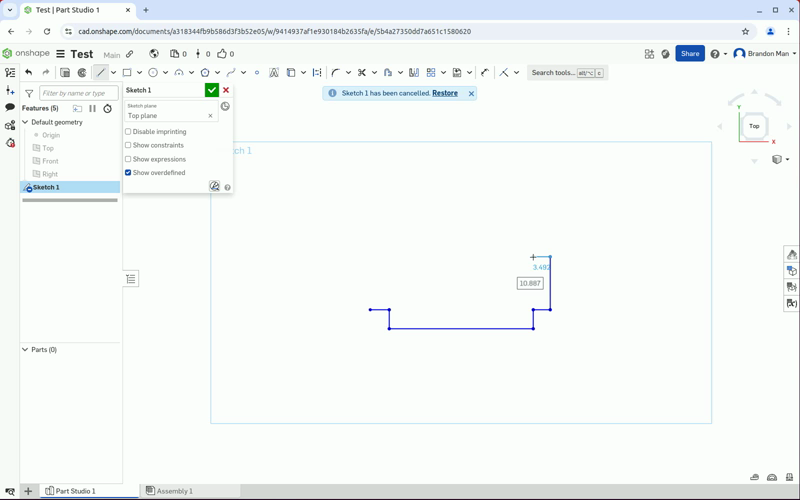
key_down(shift)
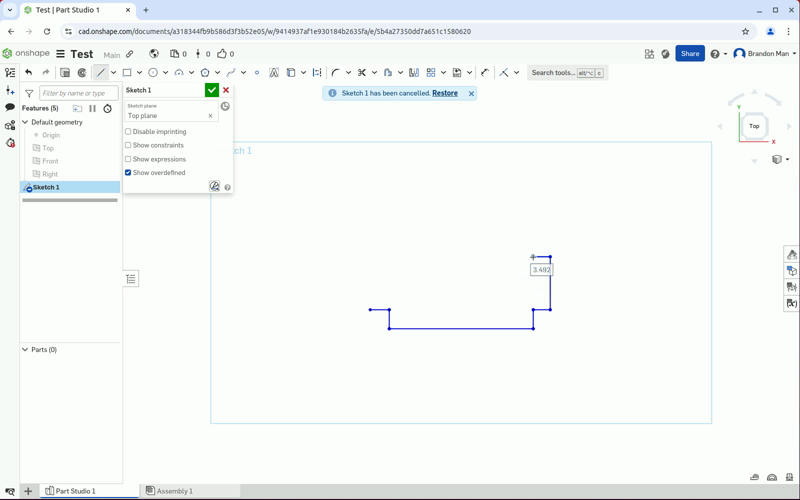
mouse_move(563, 256)
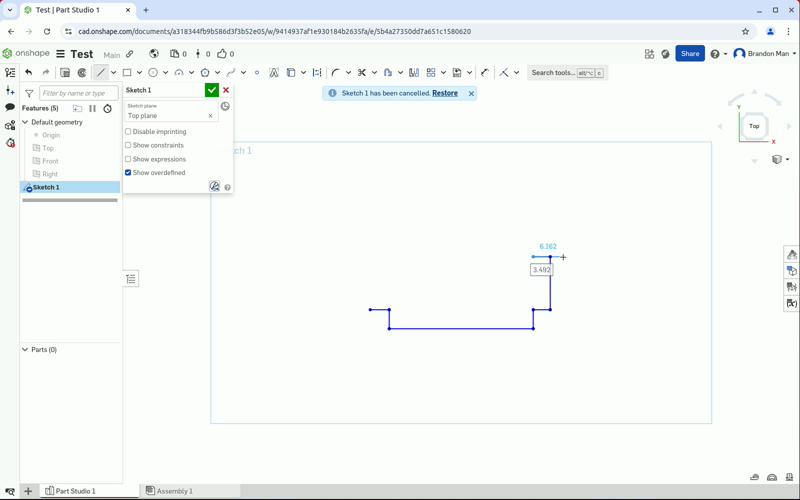
mouse_move(533, 237)
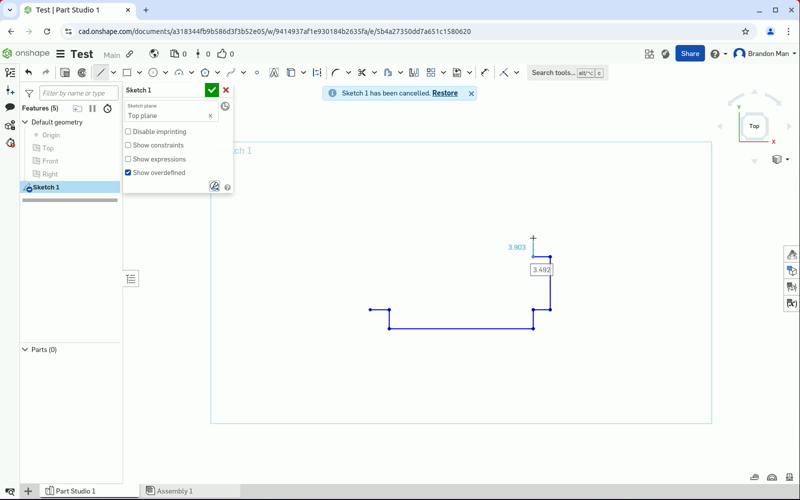
click(533, 237)
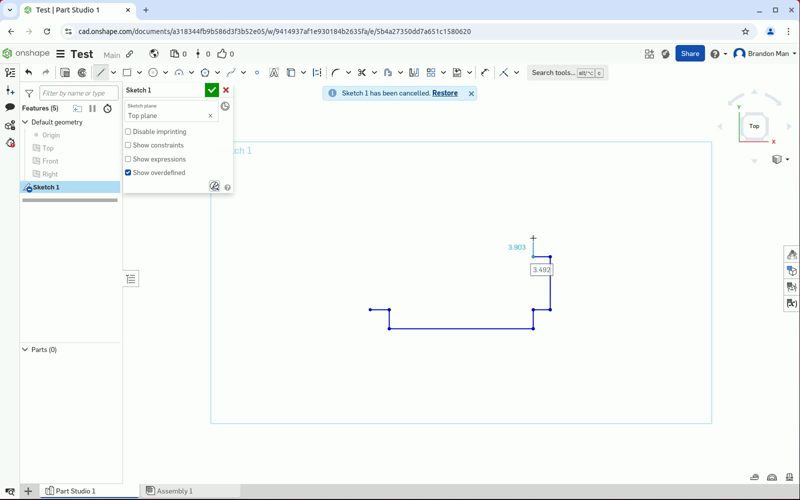
key_up(shift)
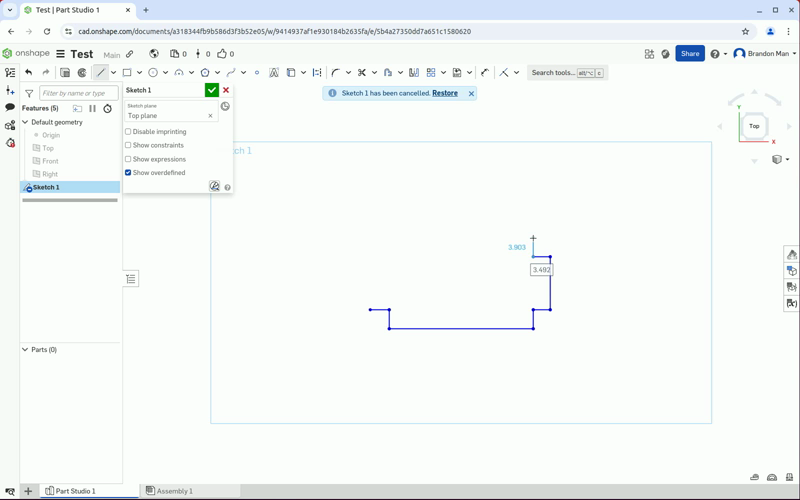
key_down(shift)
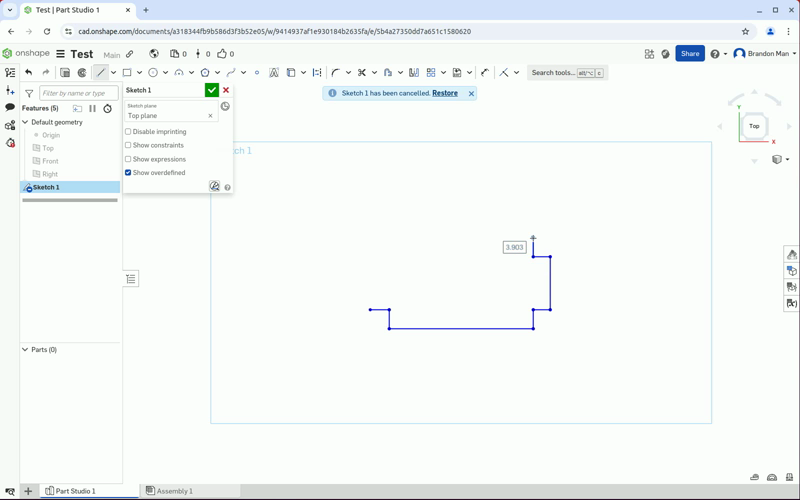
mouse_move(389, 237)
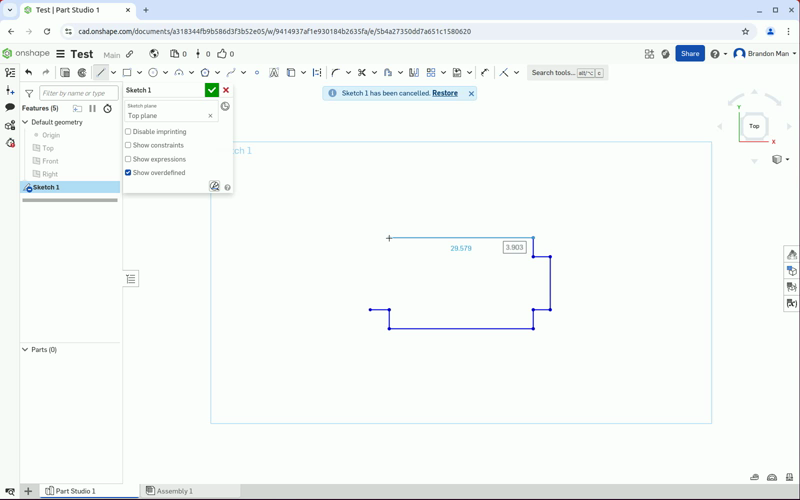
click(389, 237)
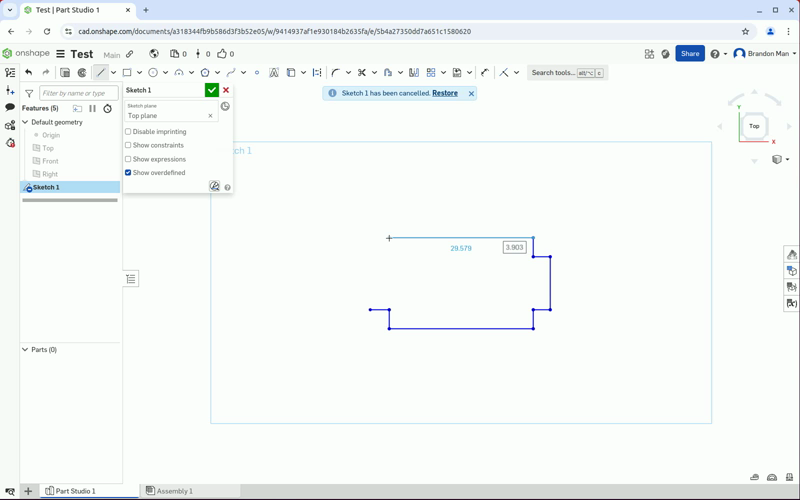
key_up(shift)
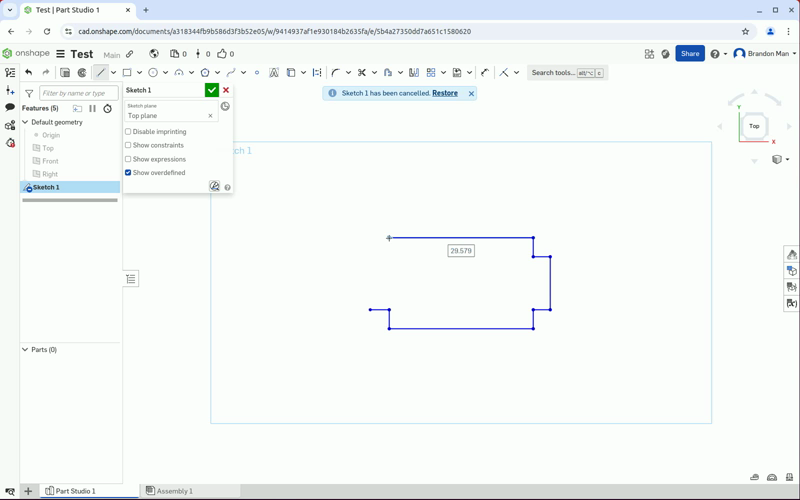
key_down(shift)
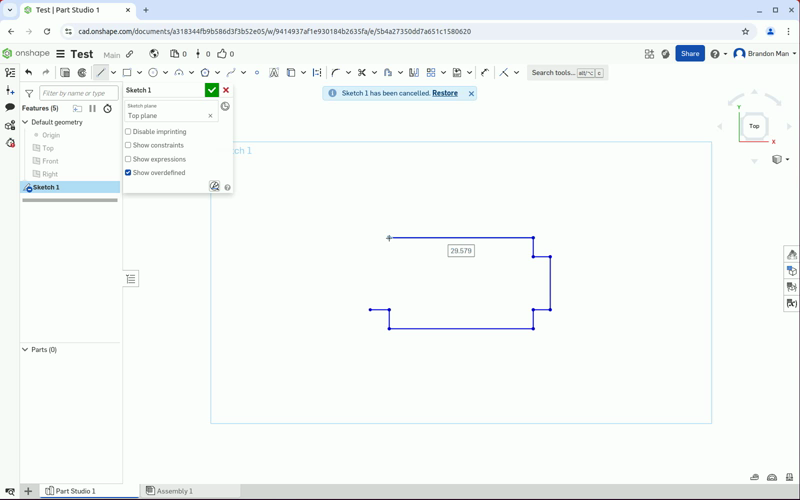
mouse_move(419, 237)
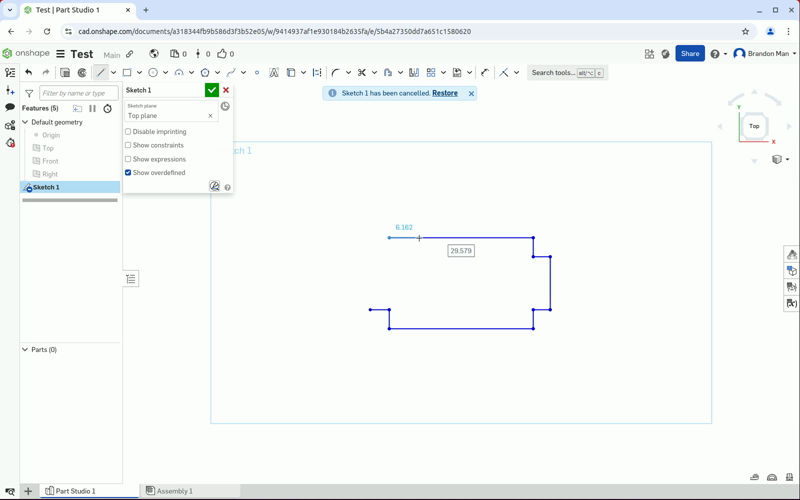
mouse_move(389, 256)
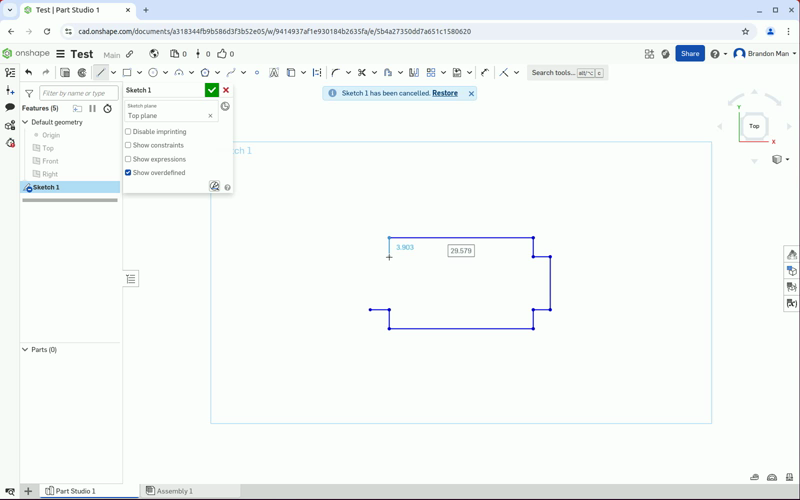
click(389, 256)
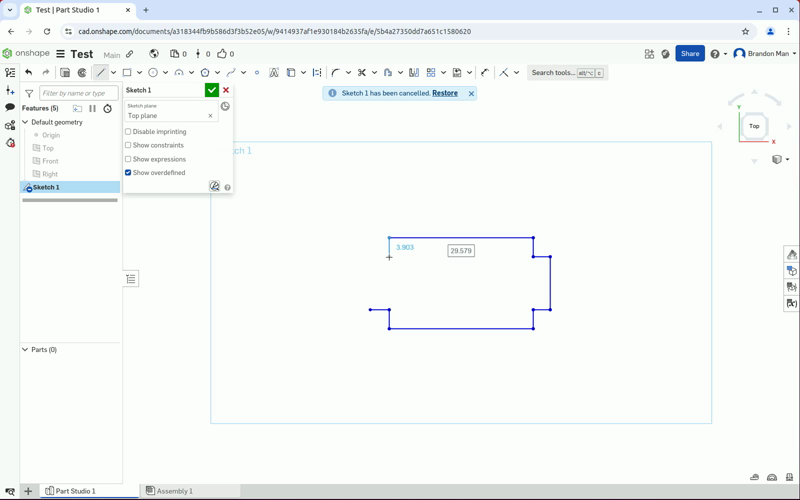
key_up(shift)
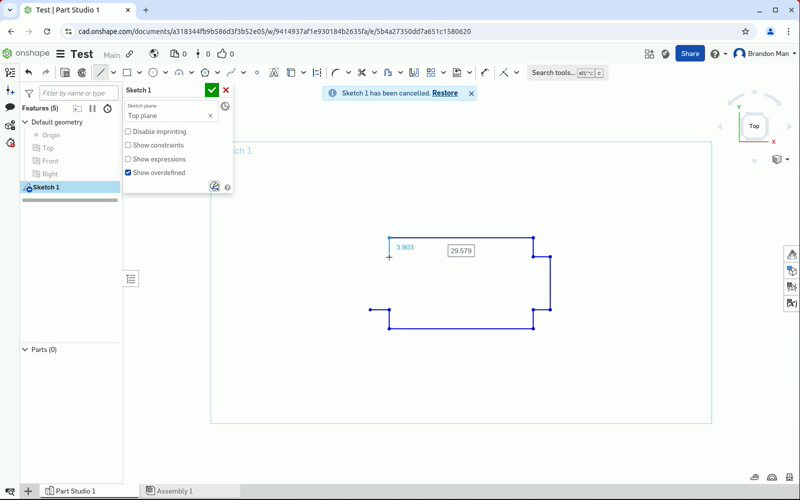
key_down(shift)
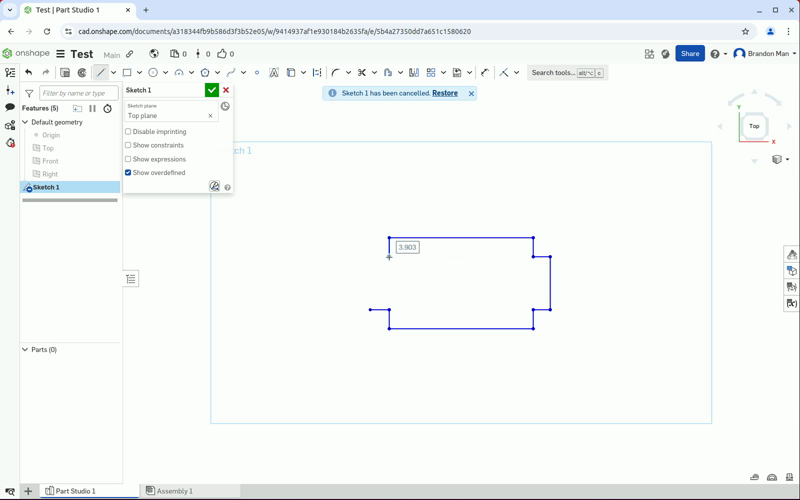
mouse_move(419, 256)
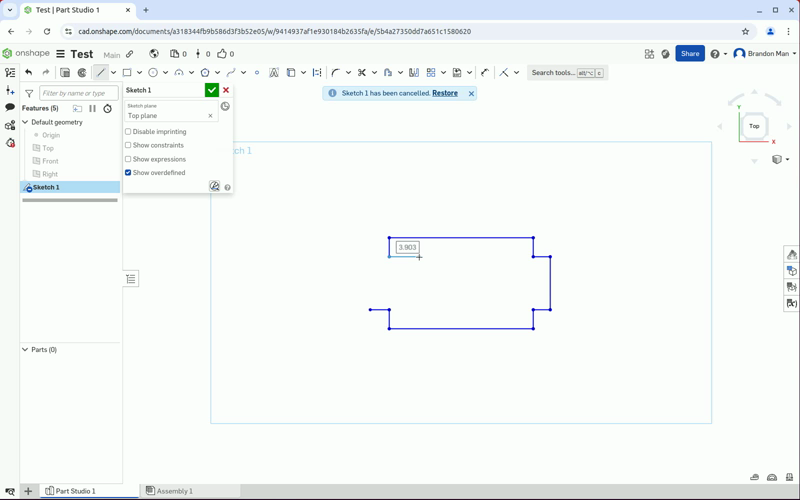
mouse_move(370, 256)
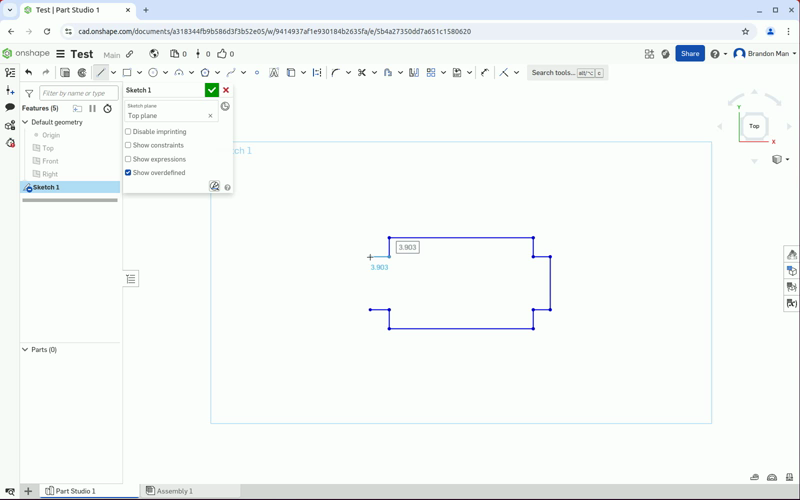
click(370, 256)
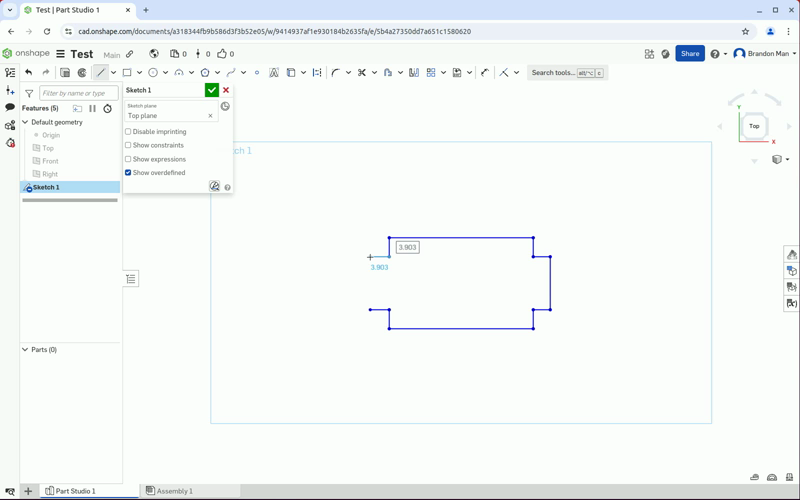
key_up(shift)
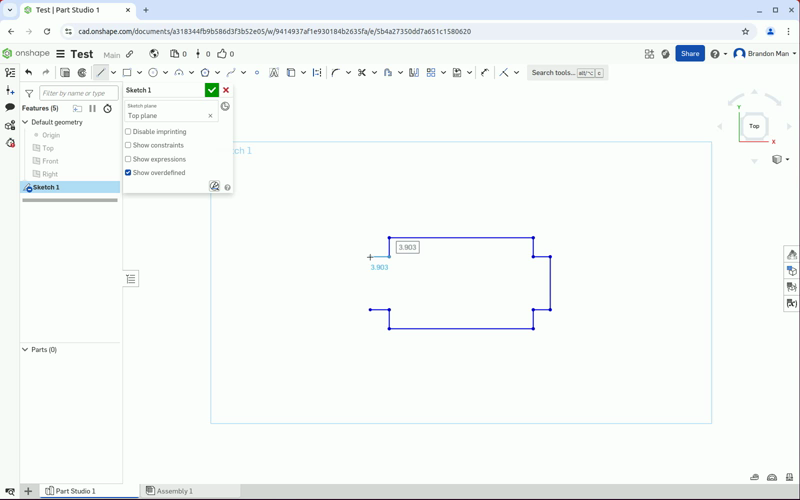
mouse_move(400, 256)
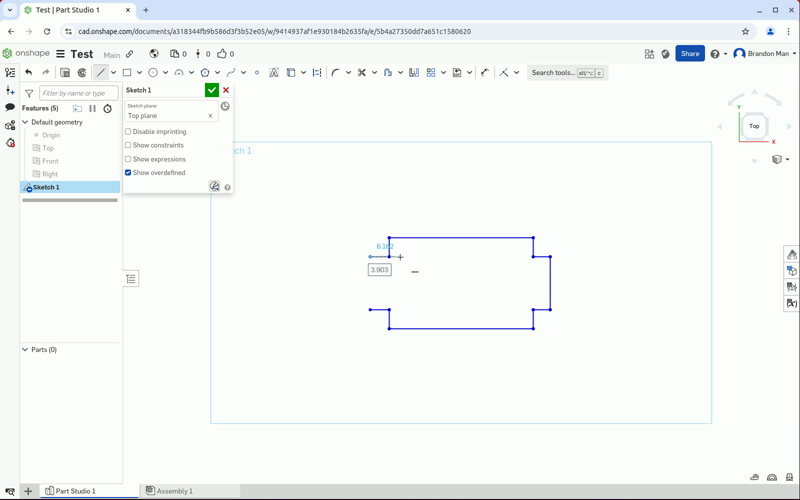
key_down(shift)
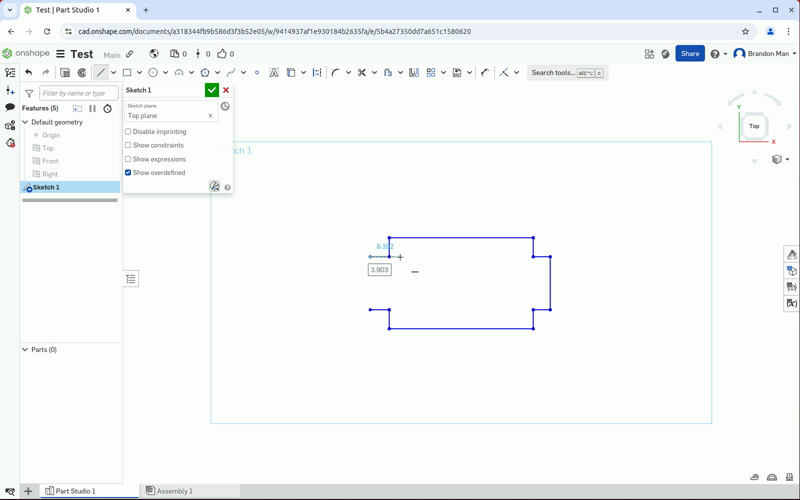
mouse_move(370, 309)
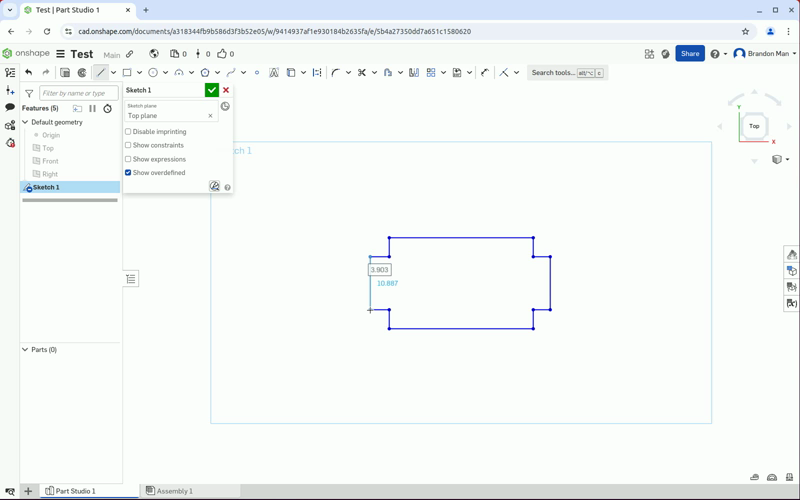
key_up(shift)
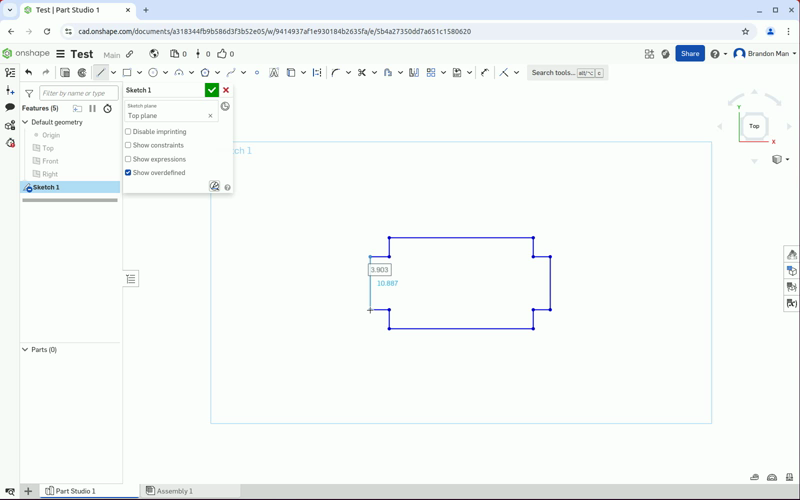
click(370, 309)
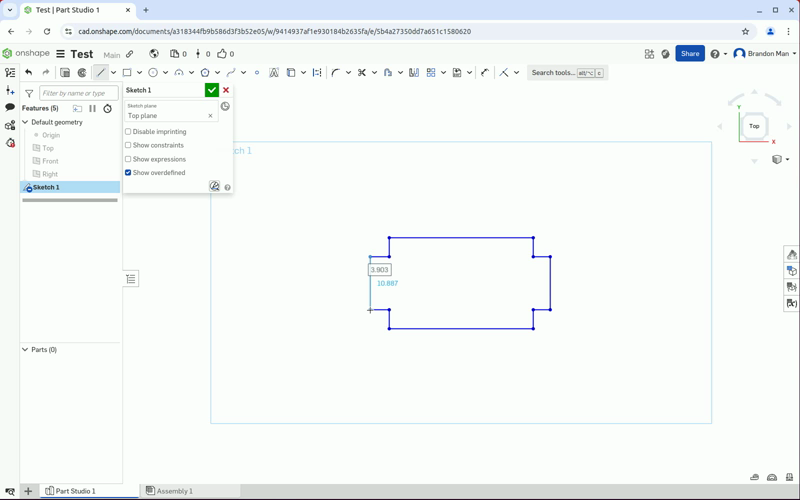
key(esc)
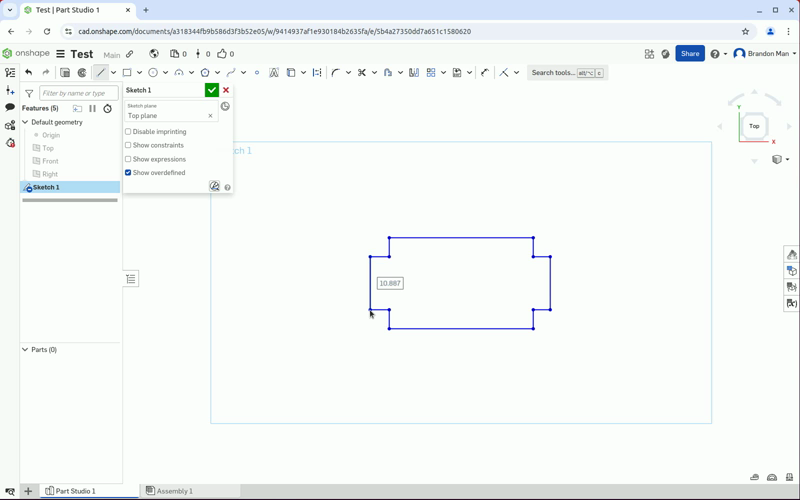
mouse_move(522, 283)
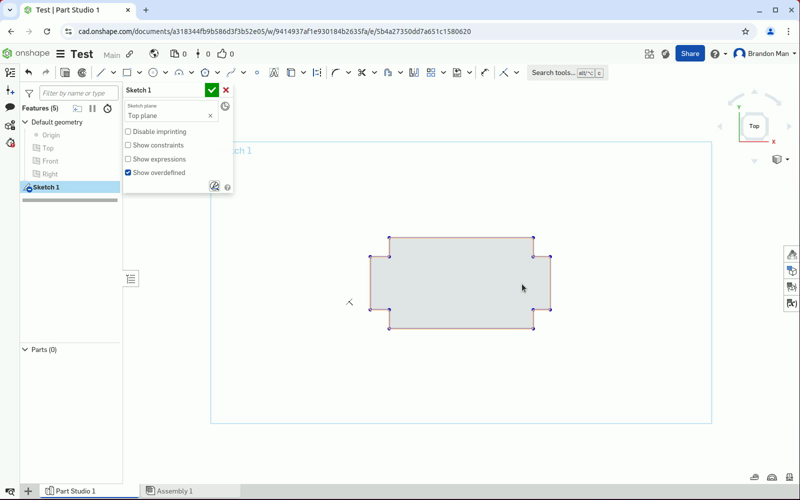
click(522, 283)
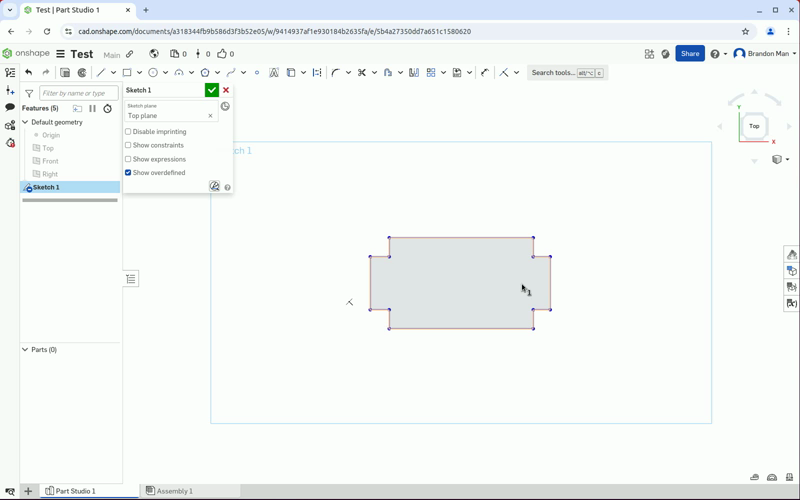
mouse_move(73, 352)
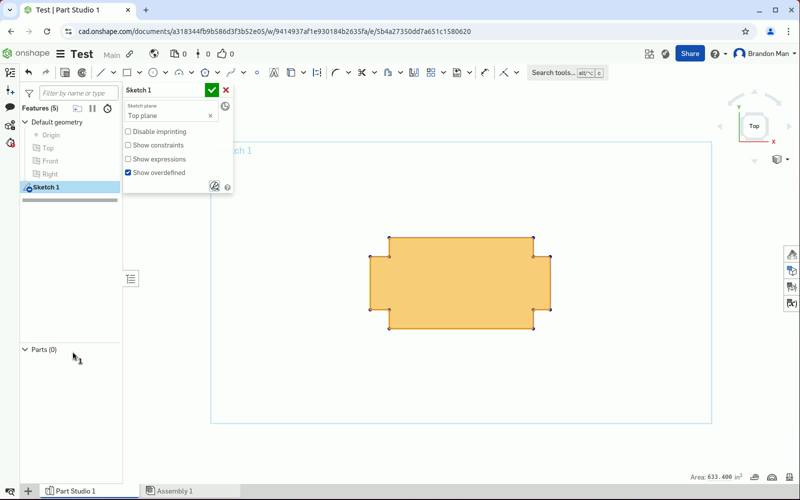
key(shift+y)
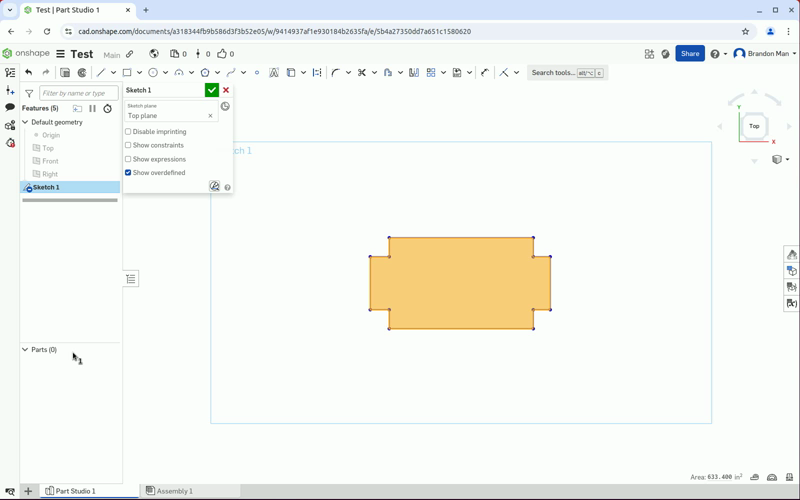
key(shift+e)
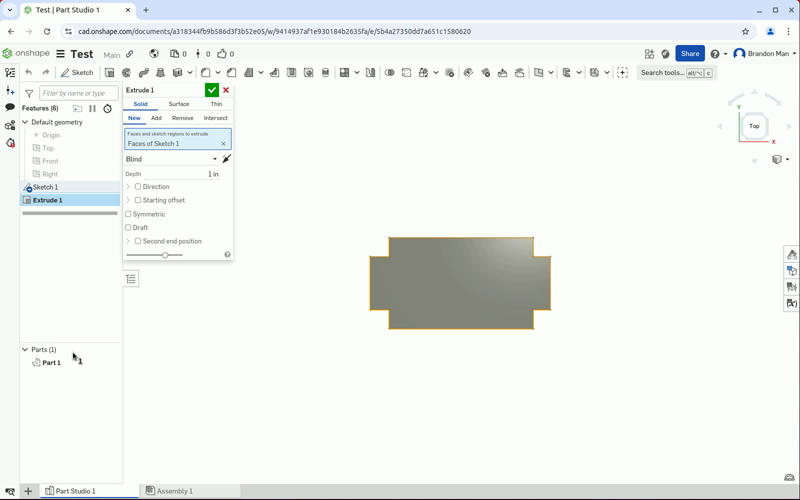
mouse_move(143, 106)
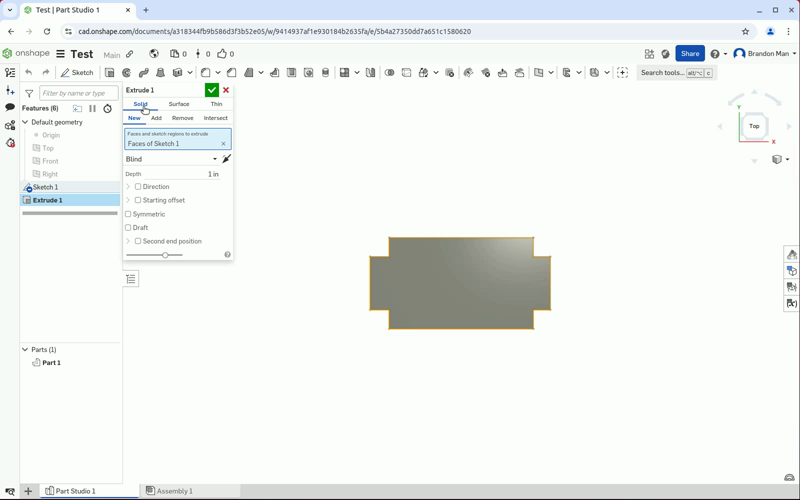
click(143, 106)
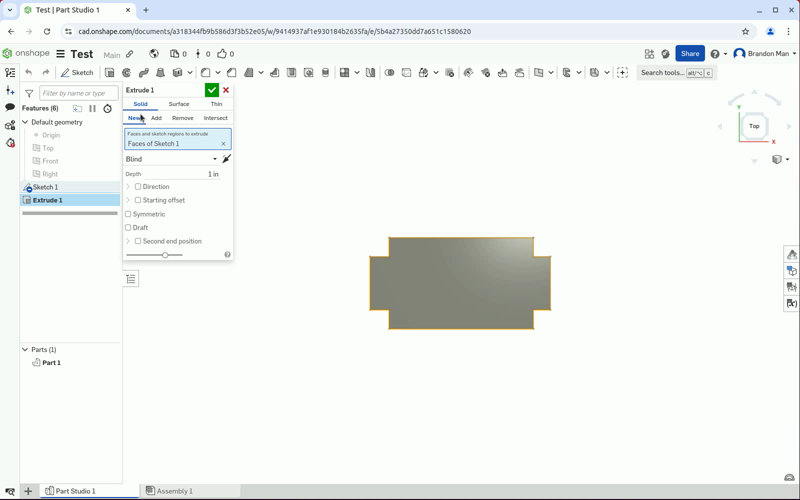
mouse_move(137, 120)
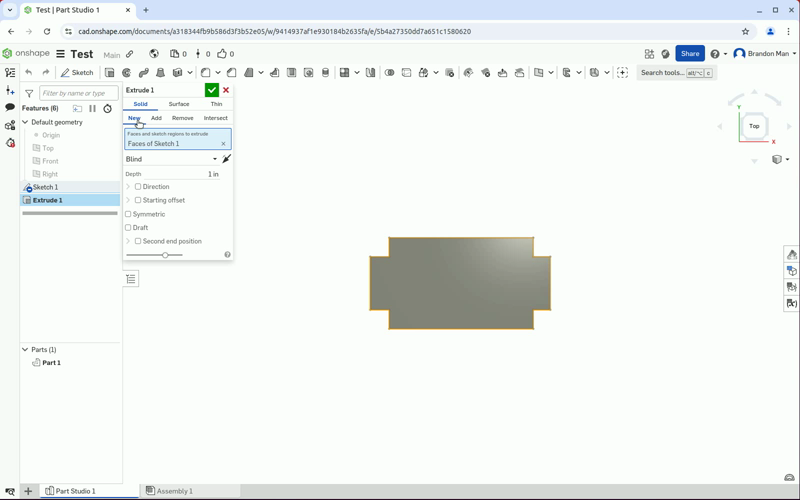
click(137, 120)
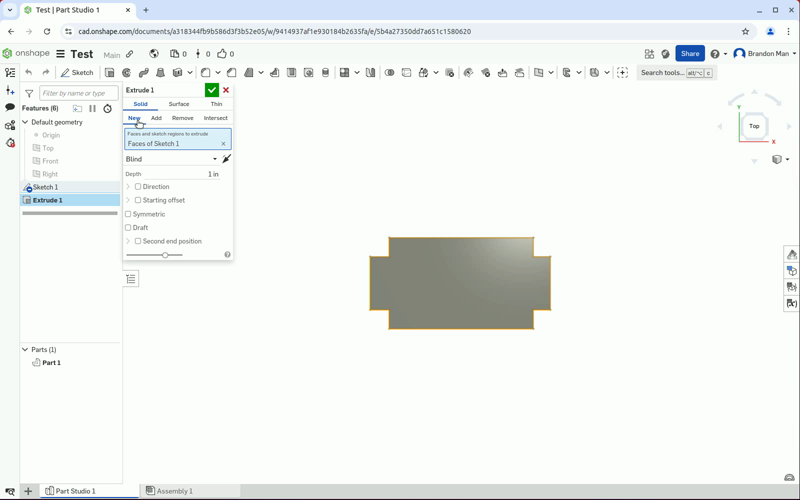
key(tab, 4)
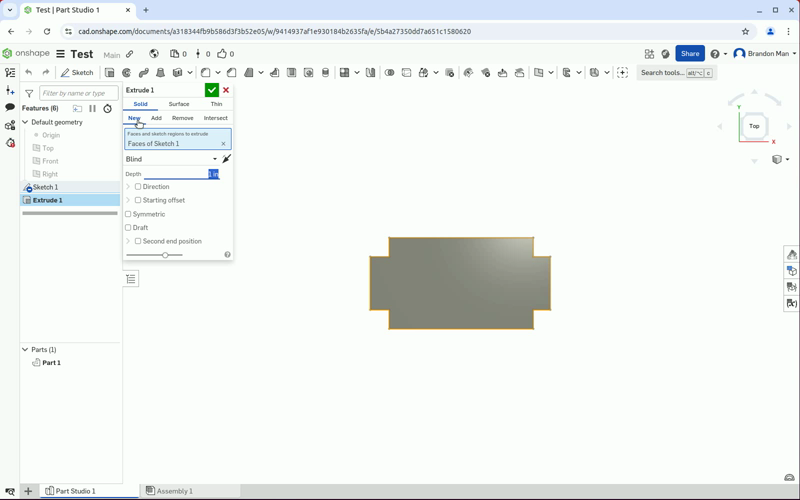
text(1.926)
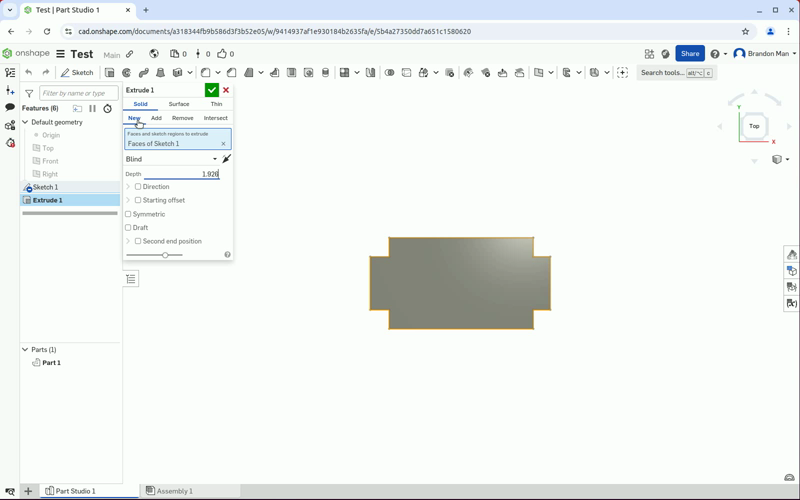
key(enter)
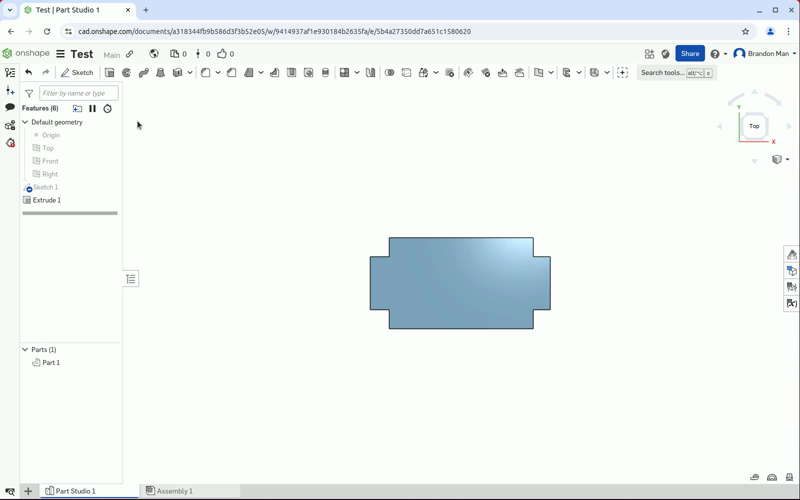
key(shift+h)
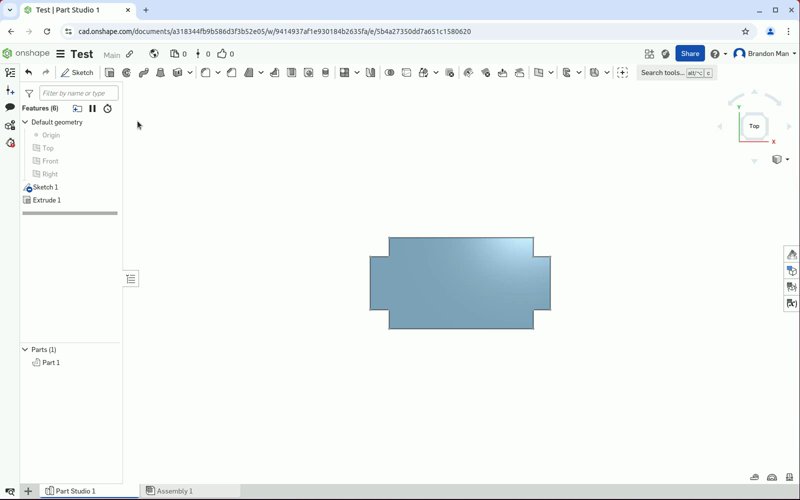
key(shift+h)
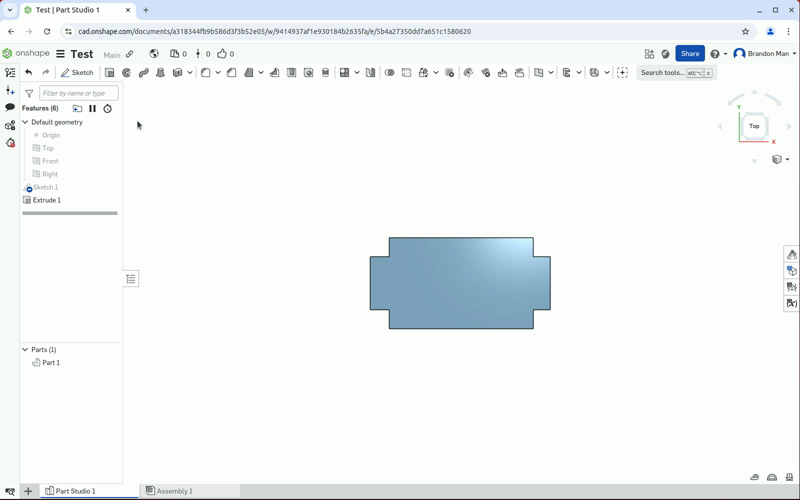
mouse_move(73, 189)
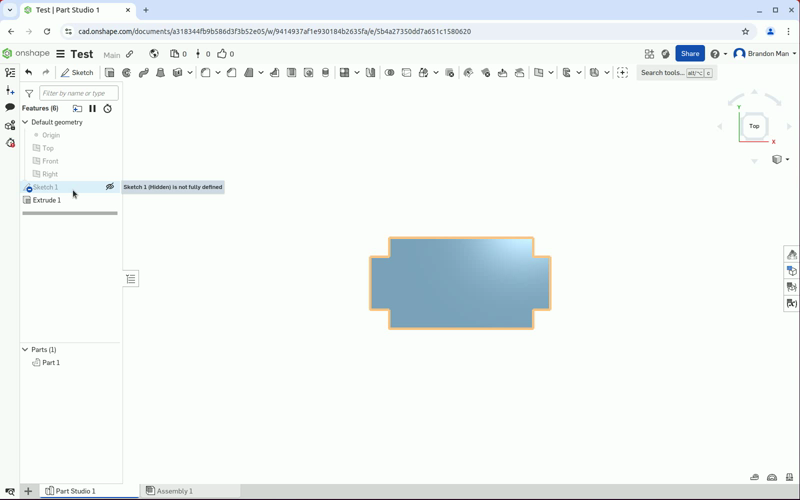
click(73, 189)
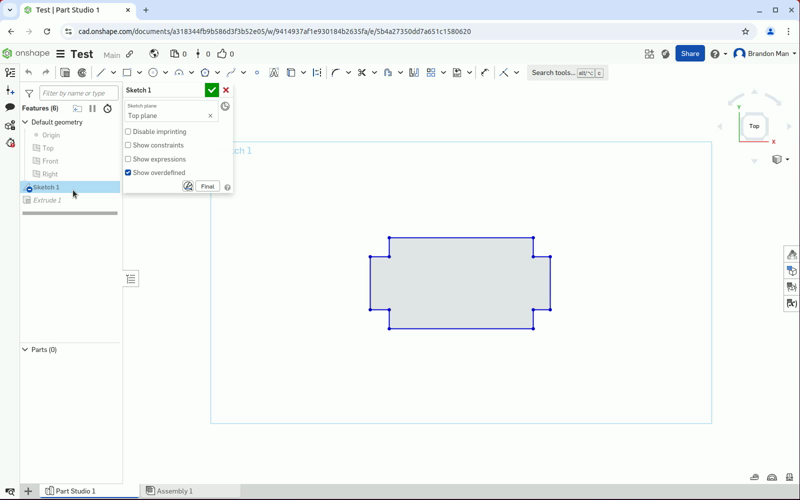
mouse_move(229, 92)
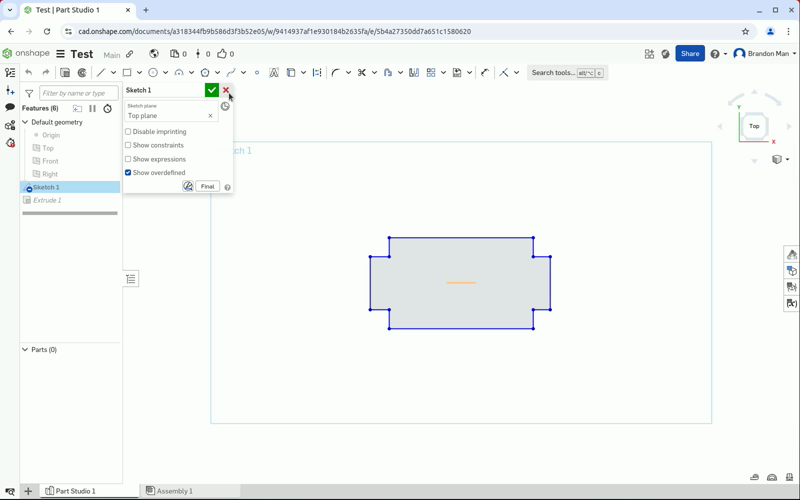
click(229, 92)
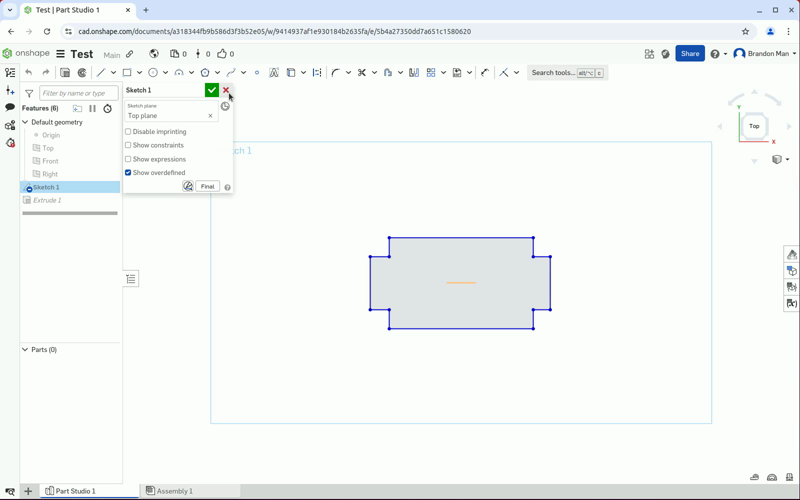
key(shift+s)
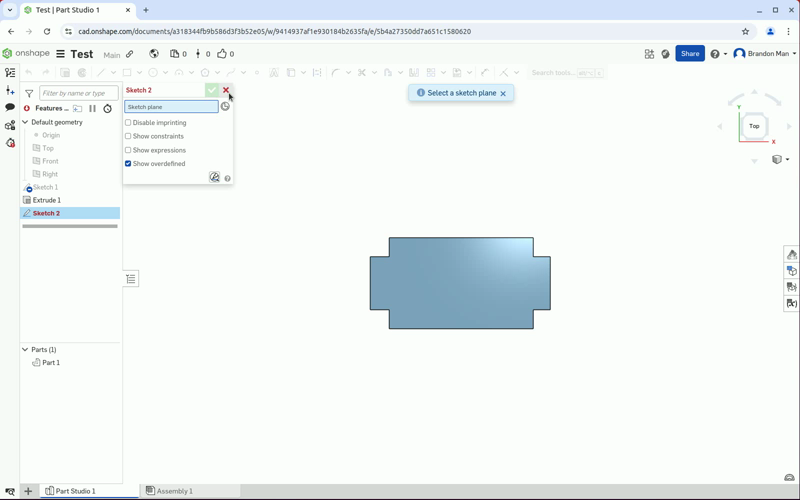
mouse_move(73, 150)
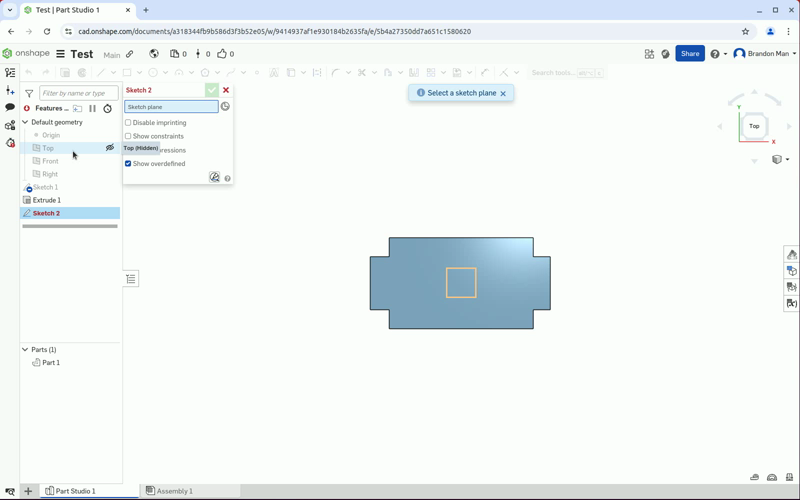
click(73, 150)
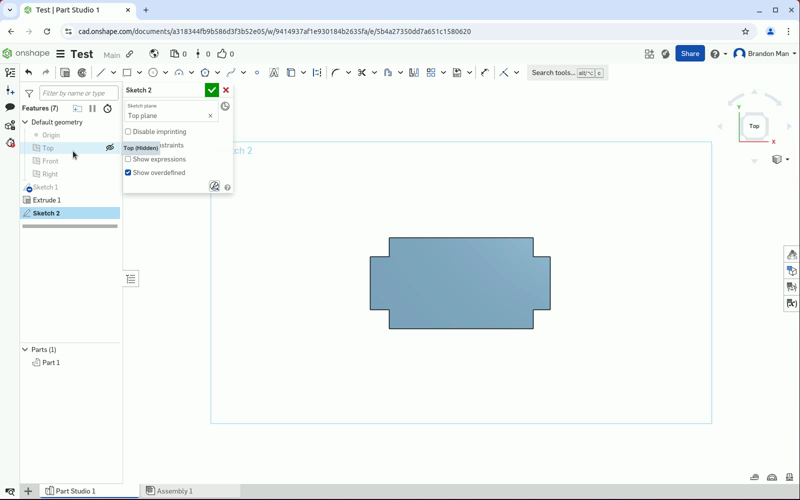
mouse_move(73, 352)
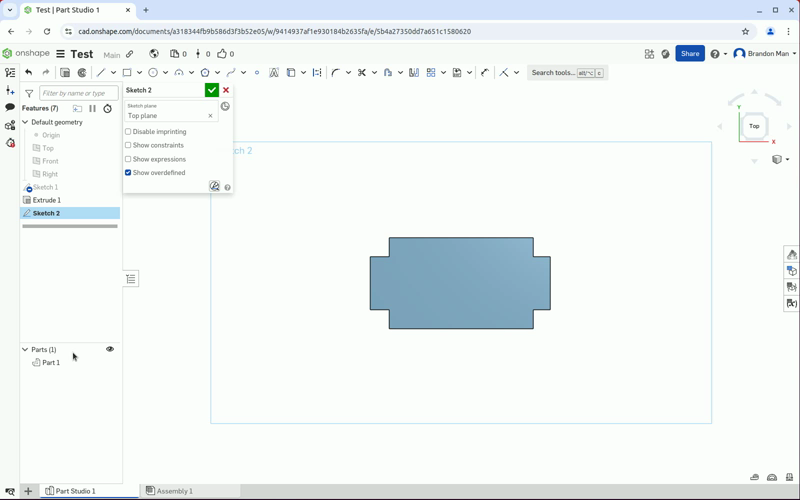
key(y)
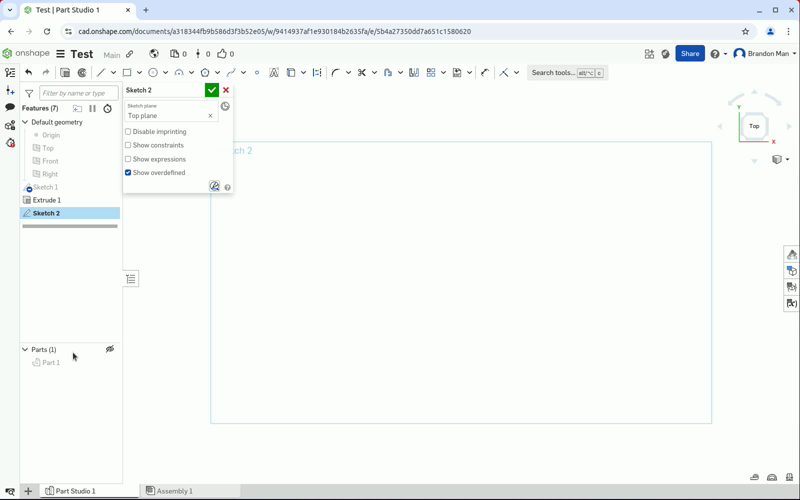
key(l)
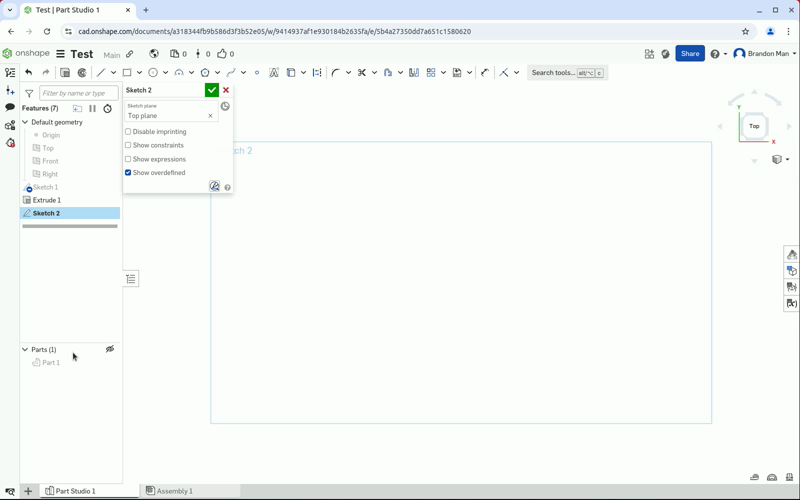
key_down(shift)
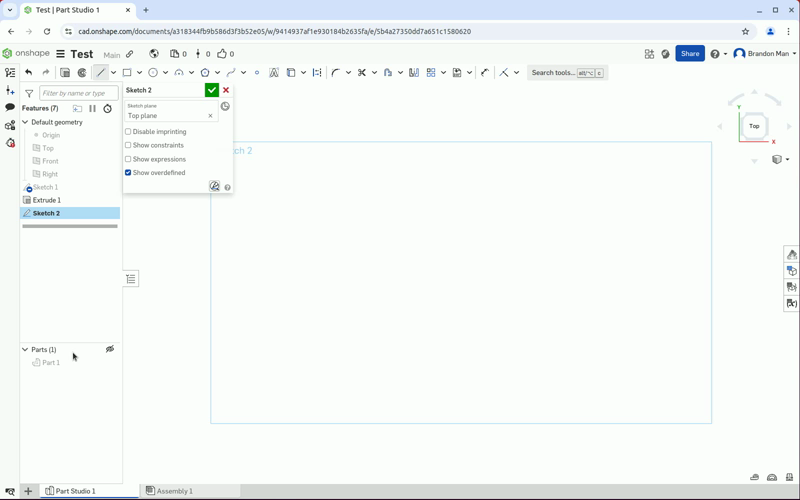
mouse_move(370, 255)
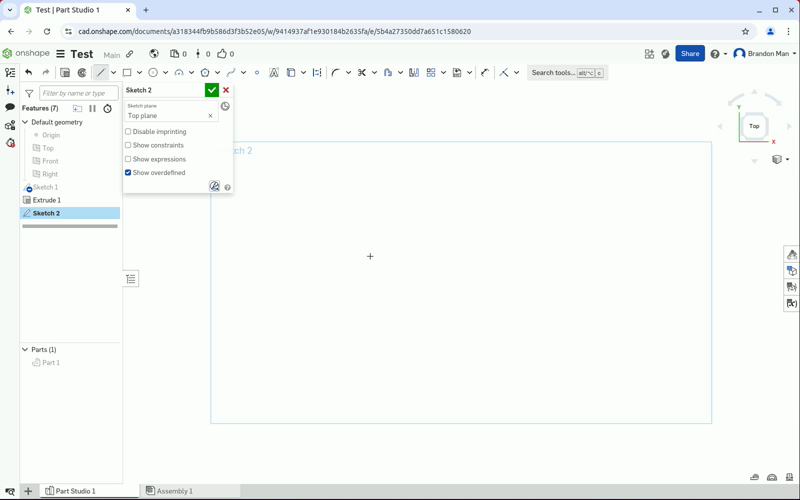
click(370, 255)
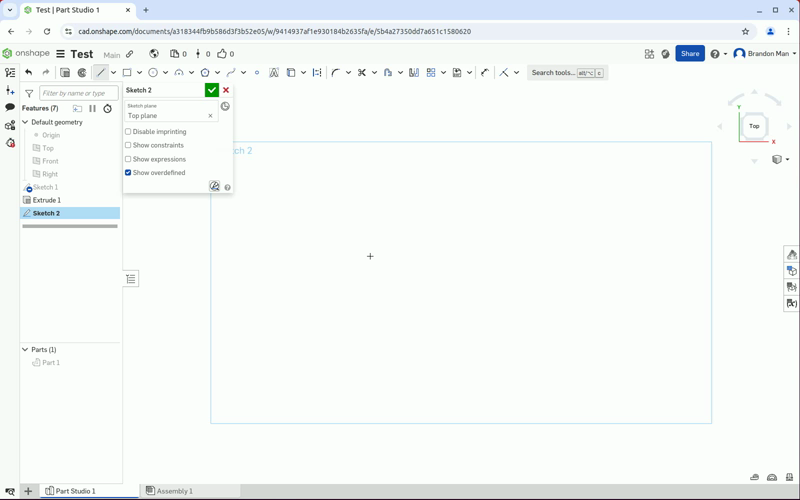
key_up(shift)
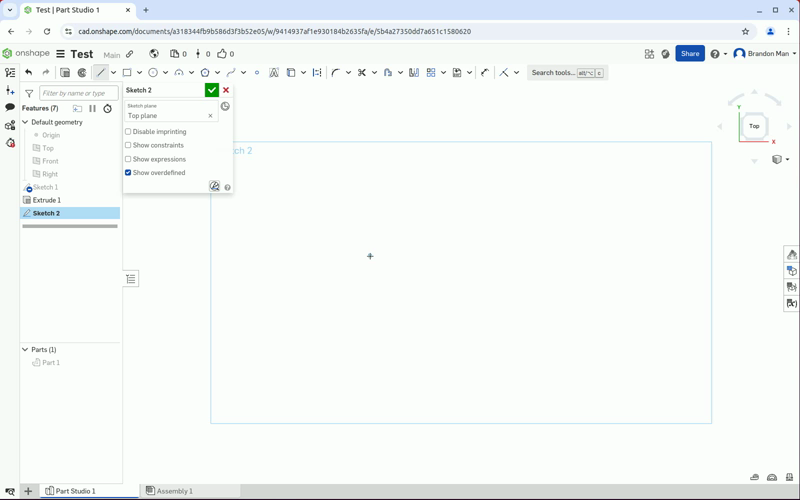
key_down(shift)
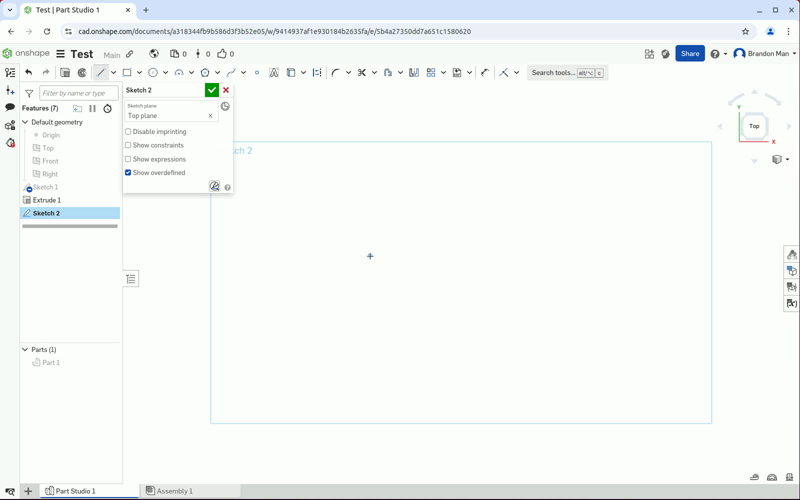
mouse_move(400, 255)
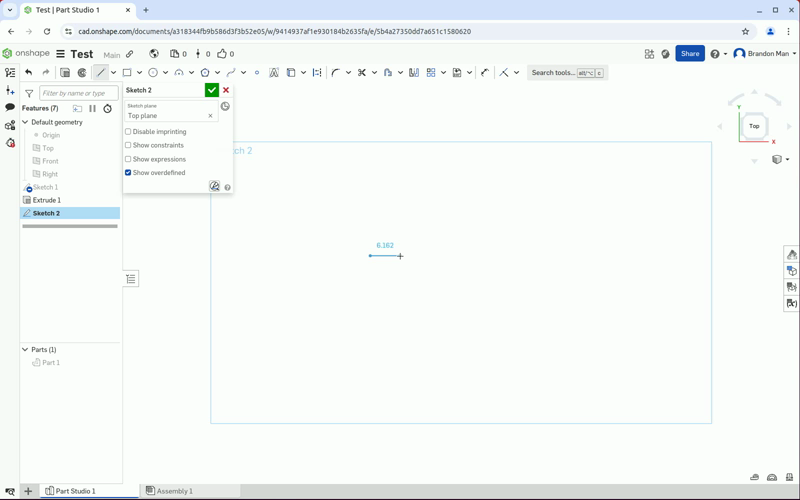
mouse_move(389, 255)
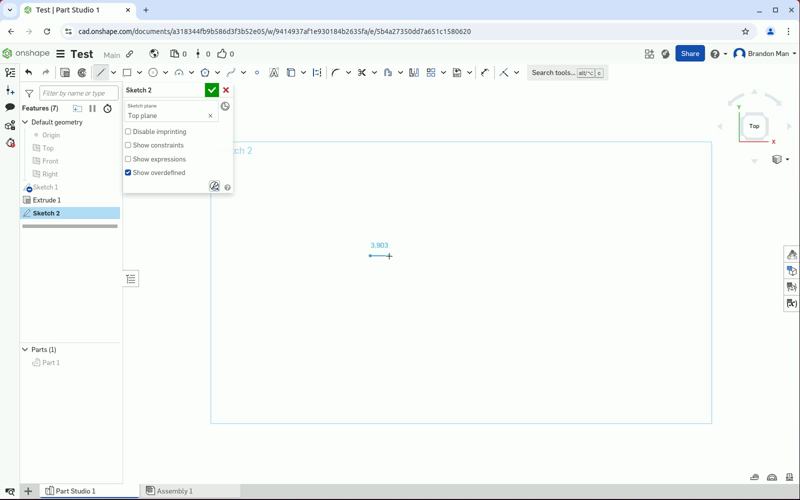
click(389, 255)
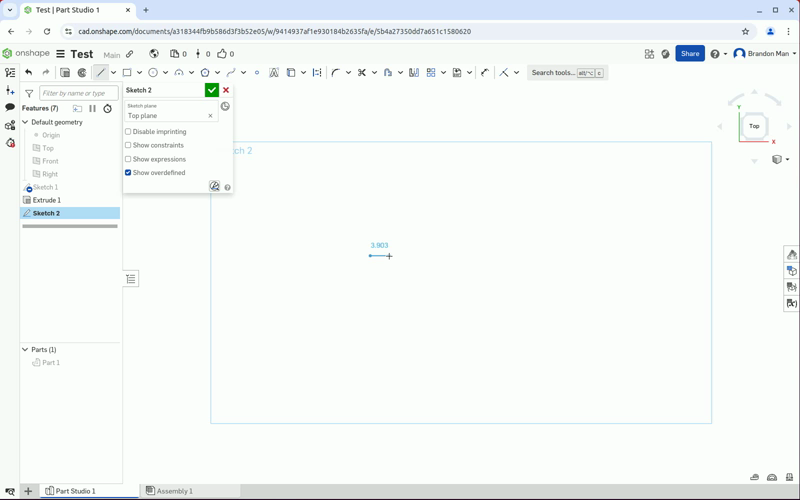
key_up(shift)
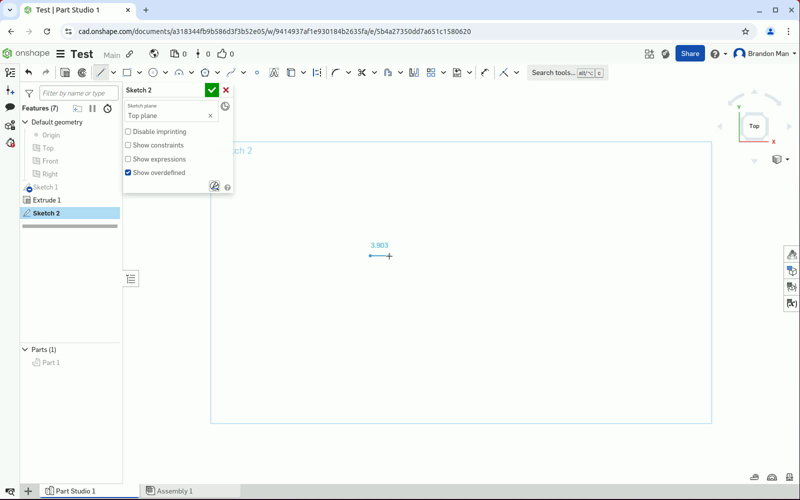
key_down(shift)
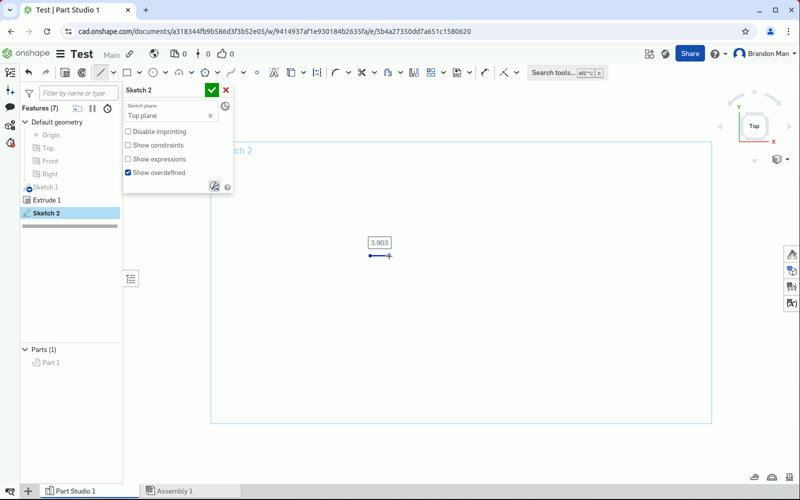
mouse_move(419, 255)
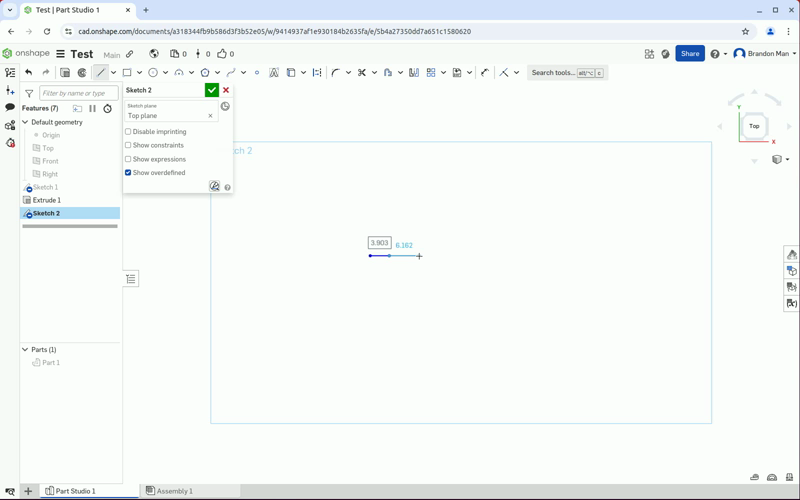
mouse_move(389, 237)
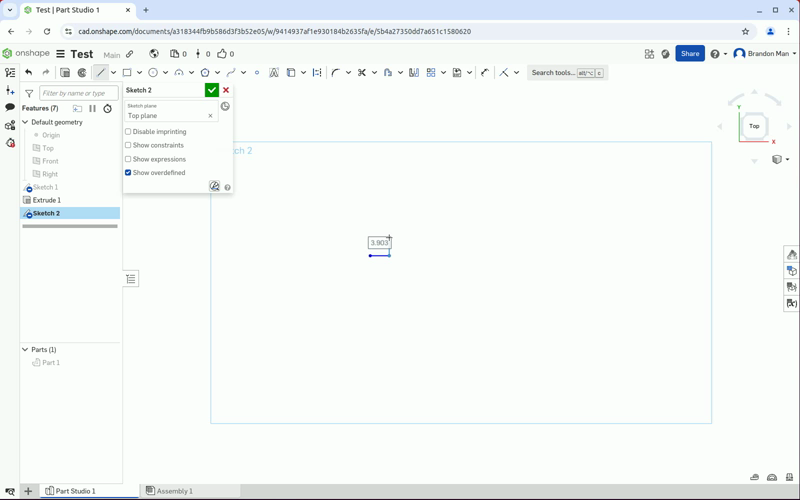
click(389, 237)
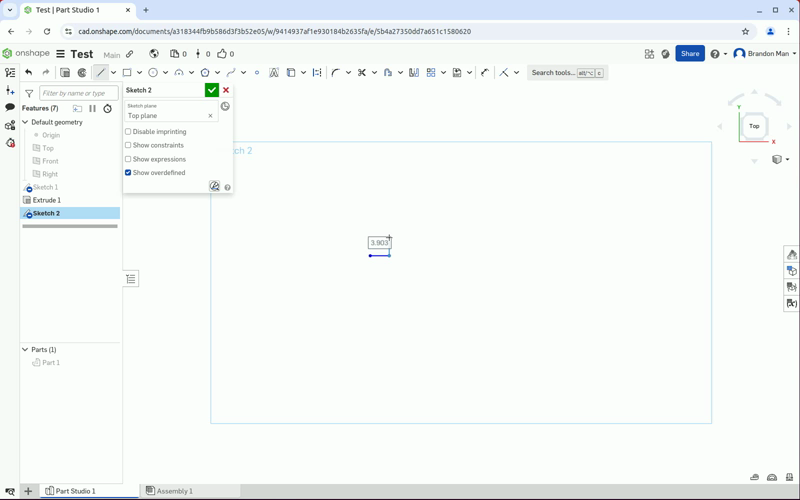
key_up(shift)
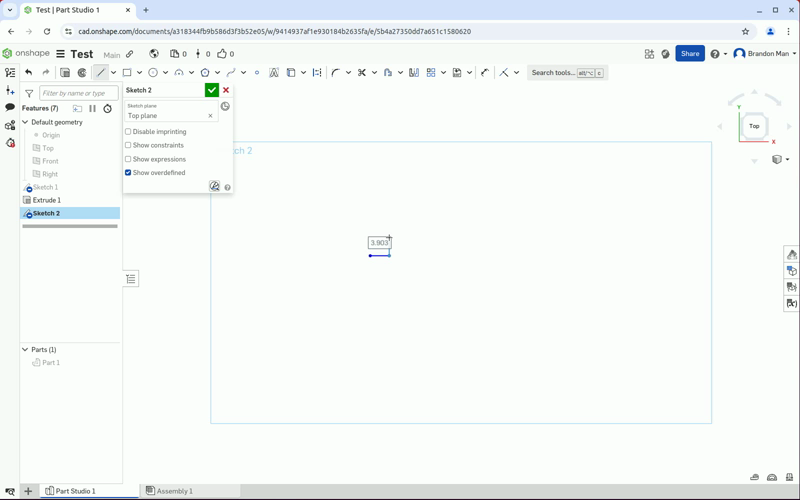
key_down(shift)
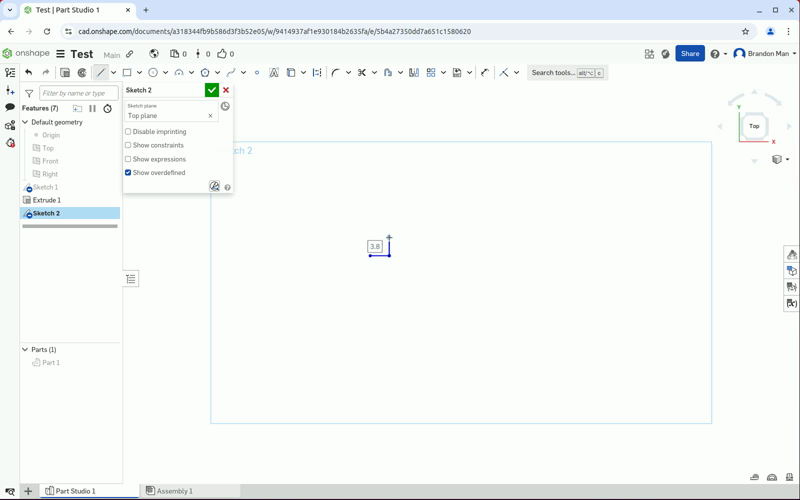
mouse_move(419, 237)
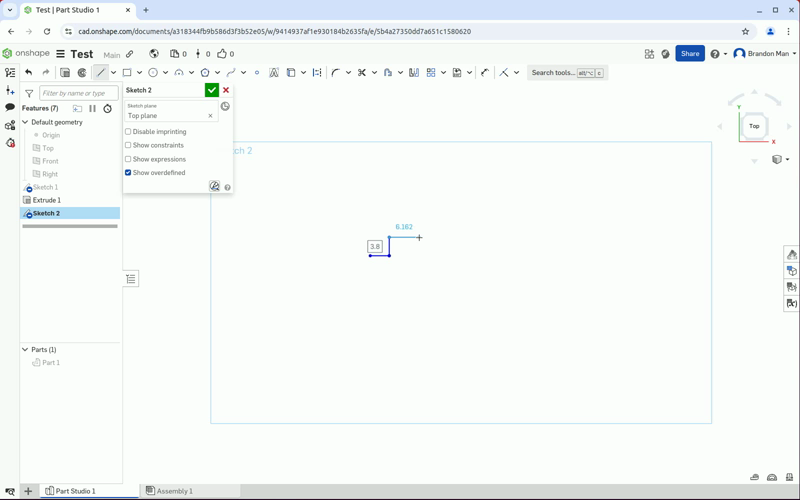
mouse_move(370, 237)
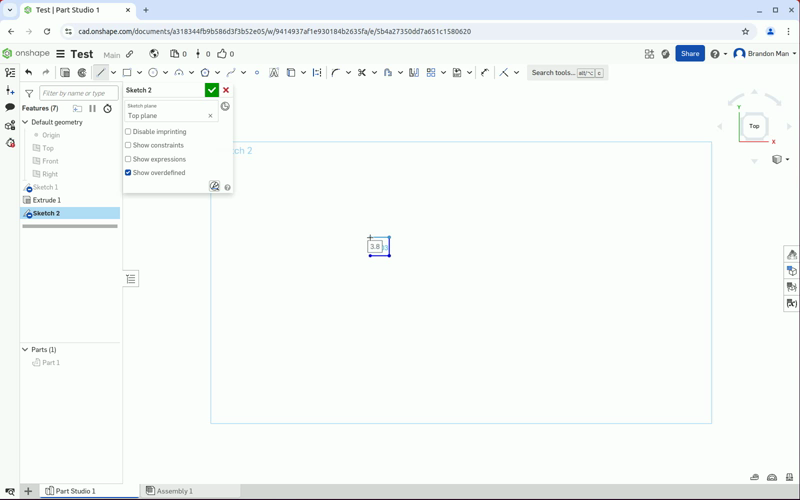
click(370, 237)
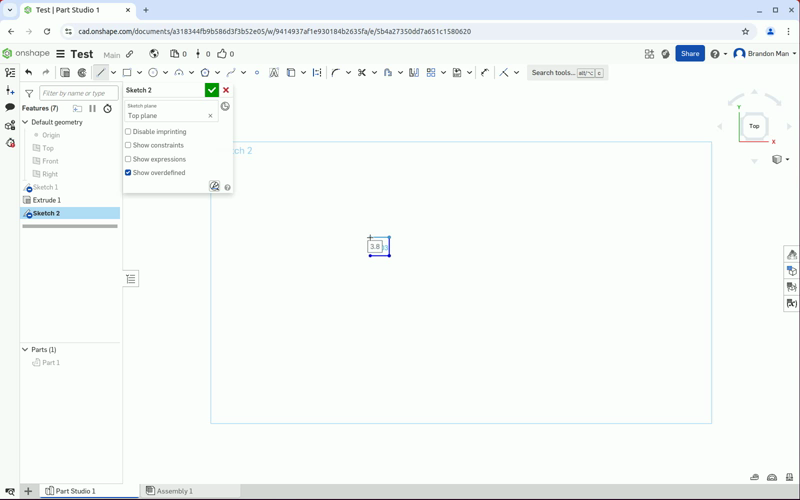
key_up(shift)
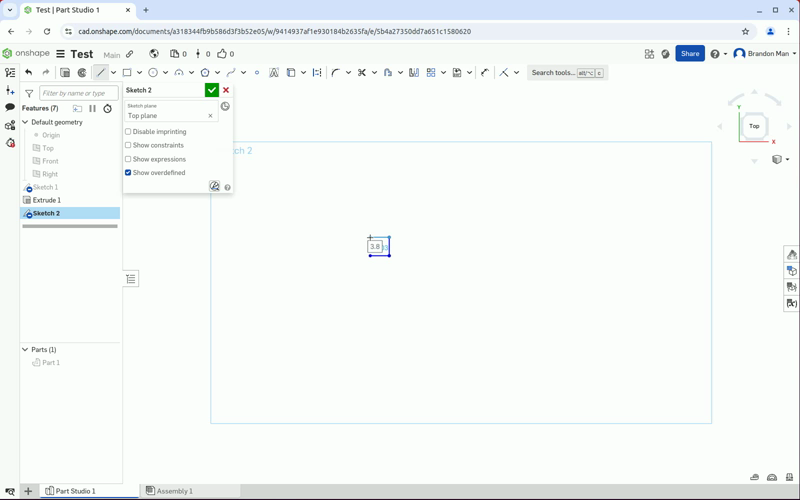
mouse_move(400, 237)
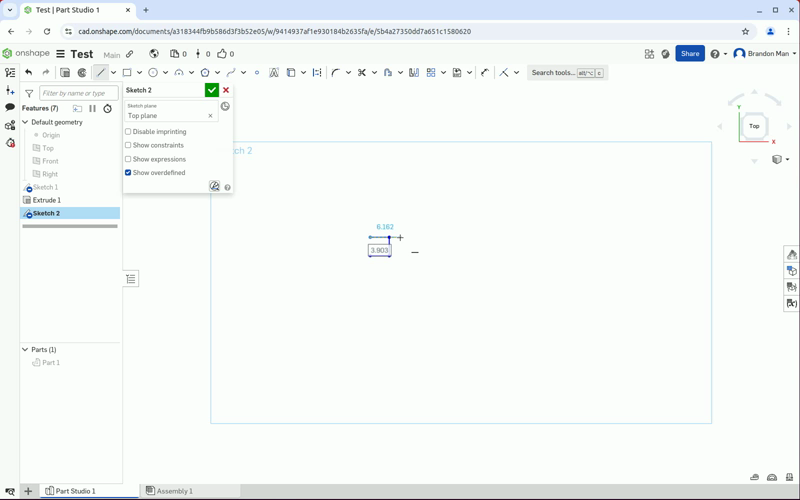
key_down(shift)
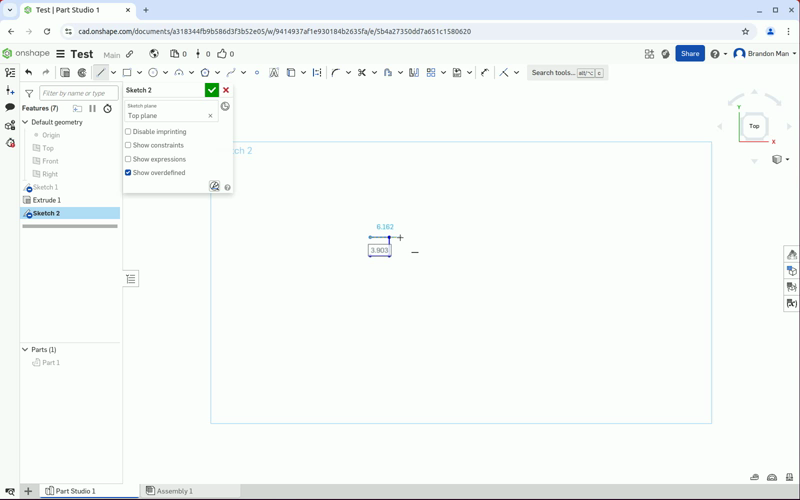
mouse_move(370, 255)
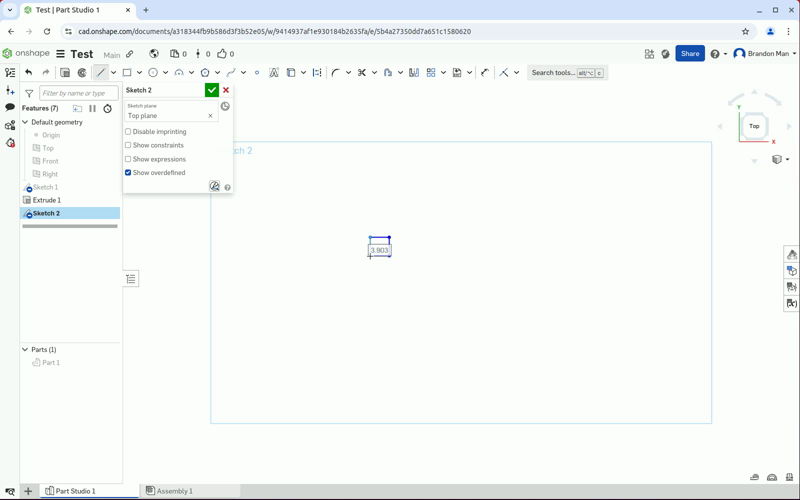
key_up(shift)
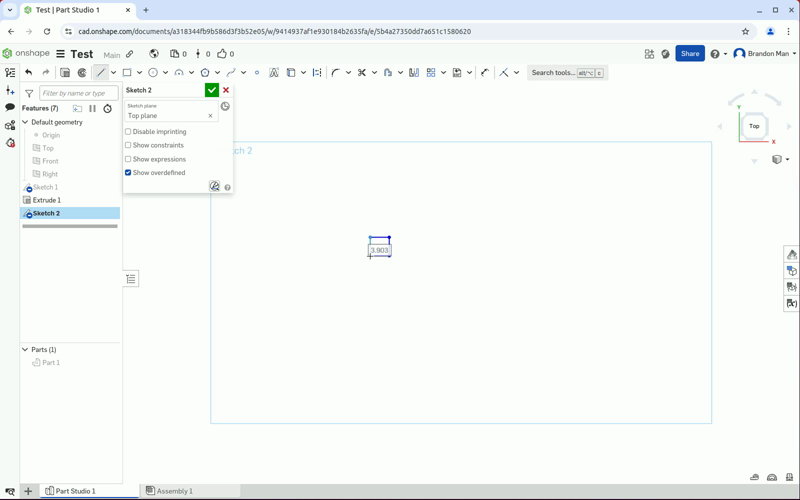
click(370, 255)
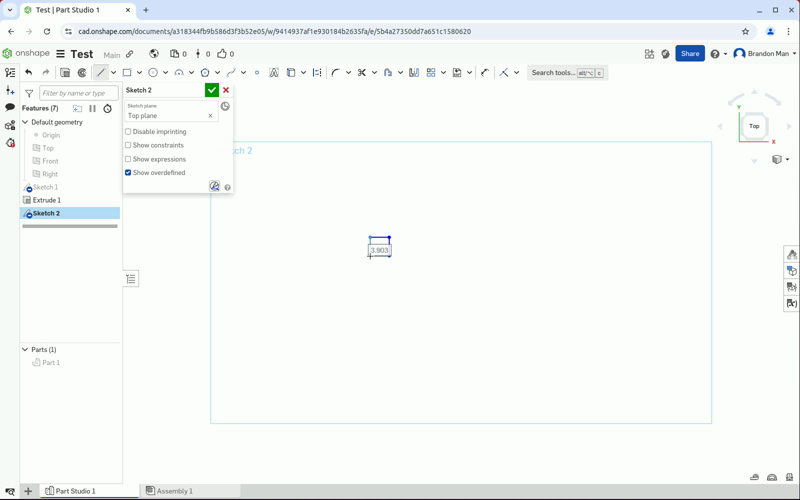
key(esc)
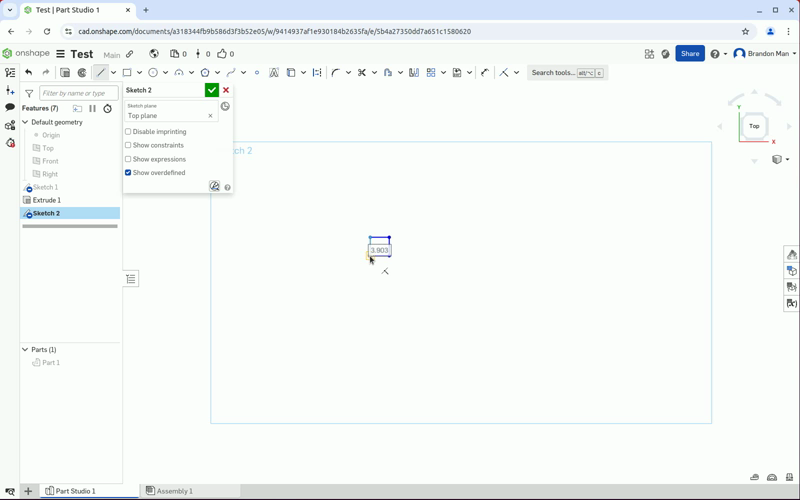
mouse_move(378, 246)
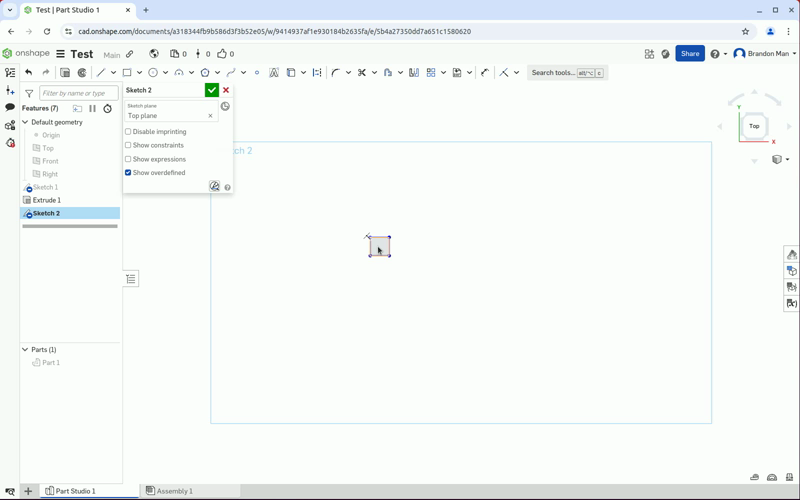
scroll(6)
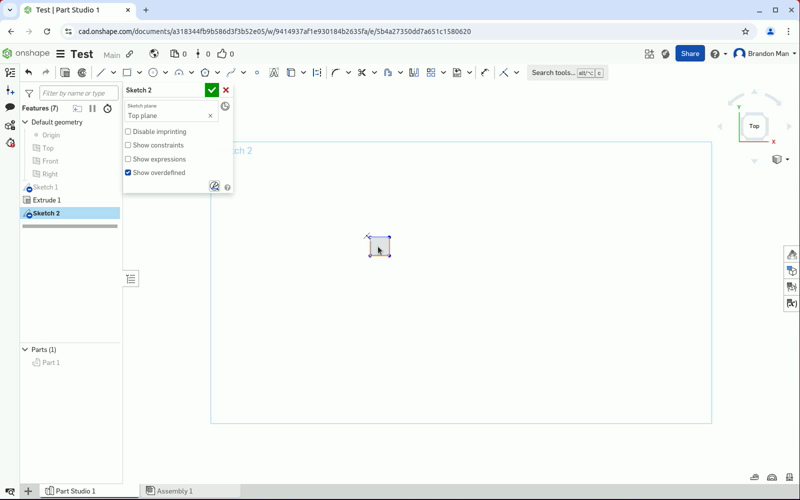
scroll(6)
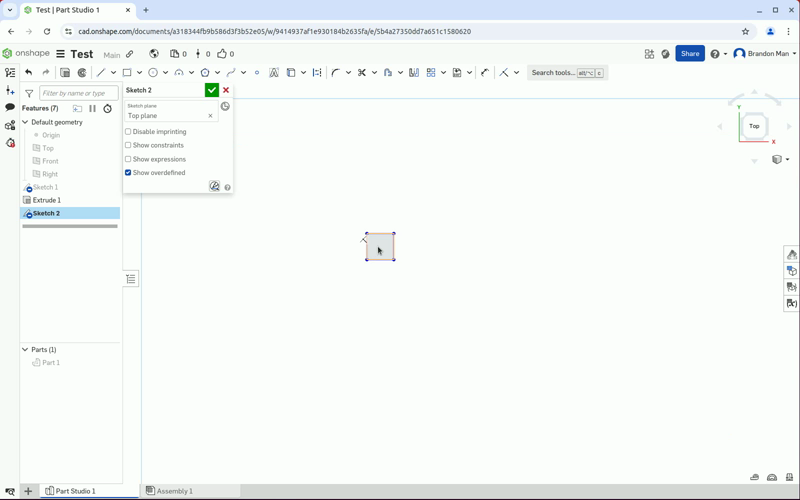
scroll(6)
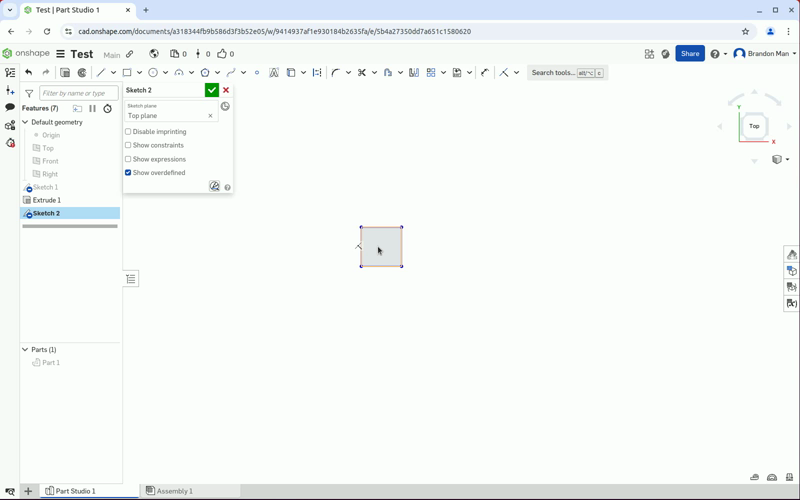
scroll(6)
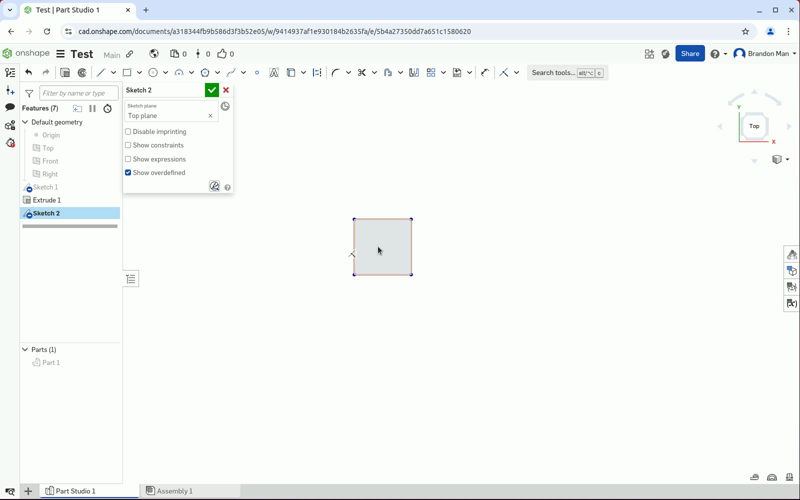
scroll(6)
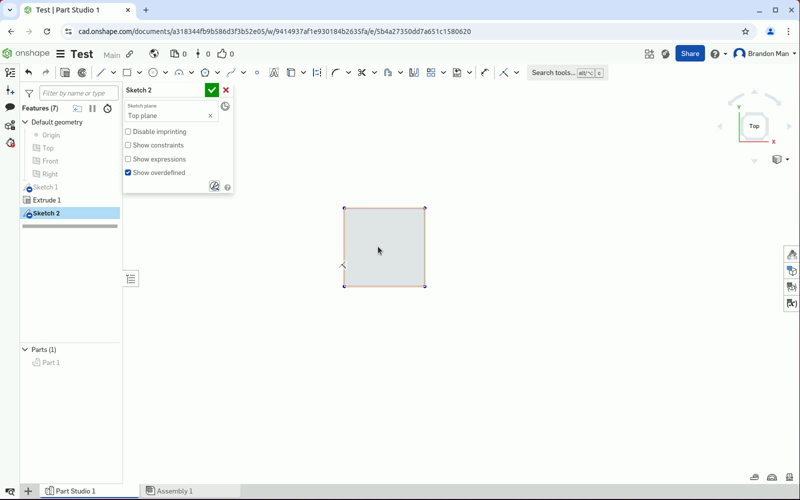
scroll(6)
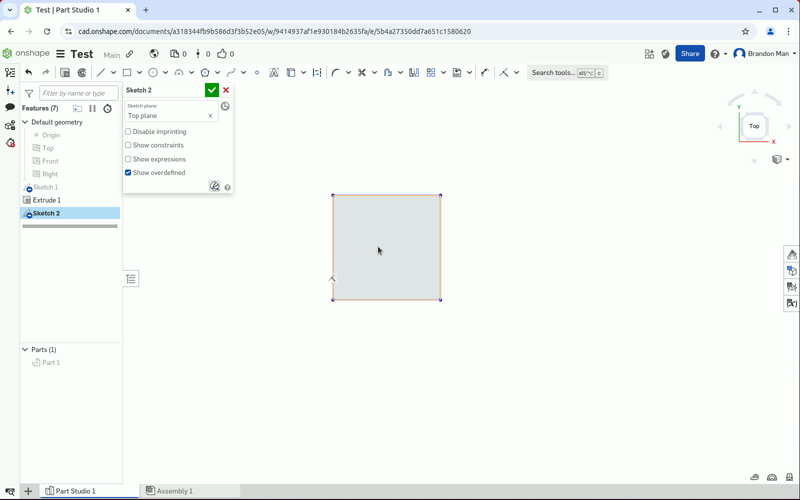
scroll(6)
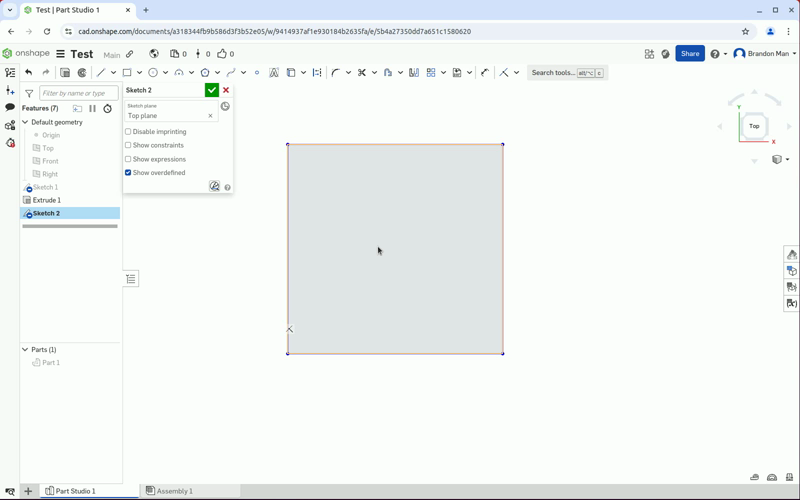
click(378, 246)
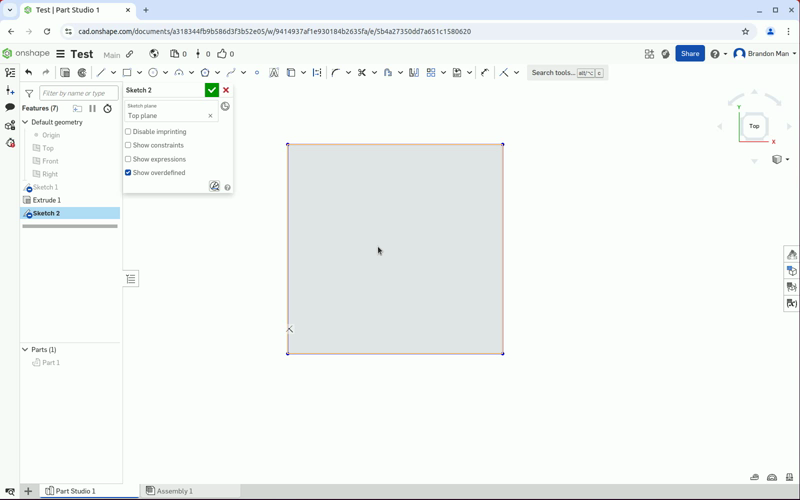
scroll(-6)
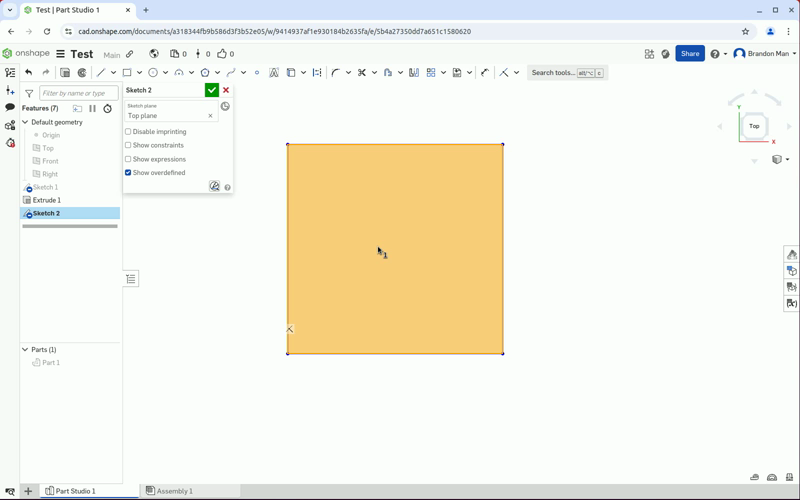
scroll(-6)
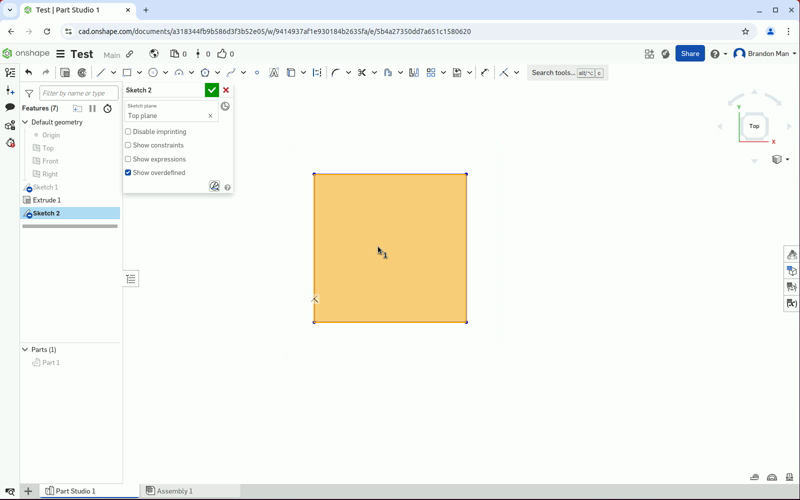
scroll(-6)
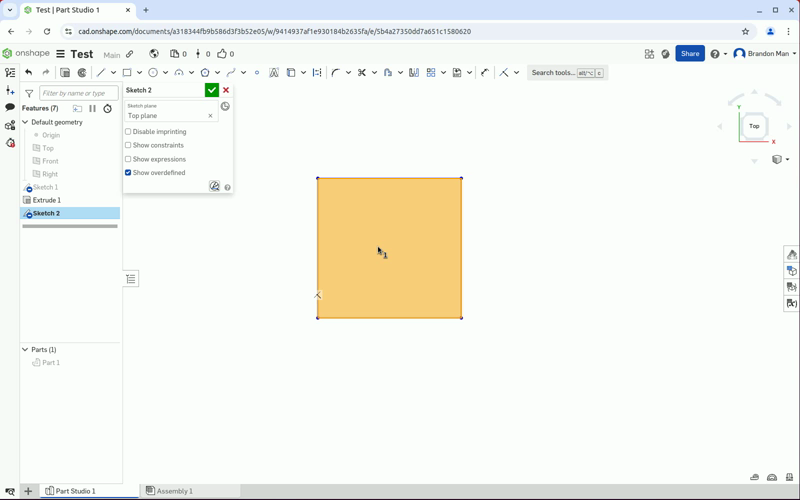
scroll(-6)
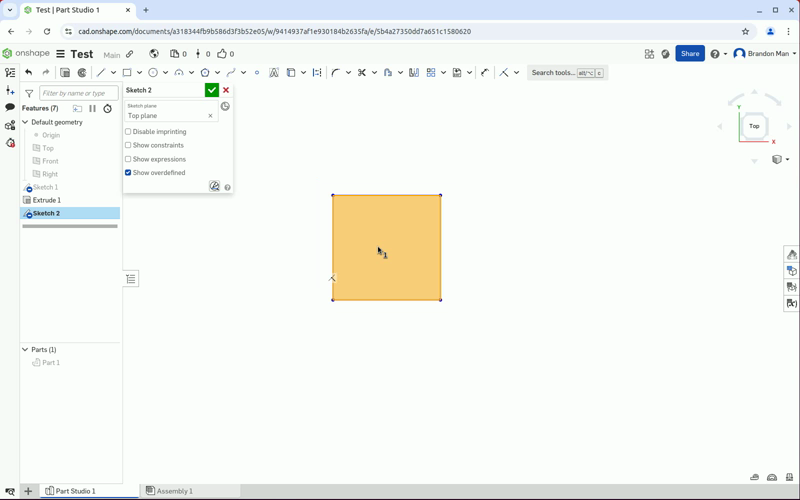
scroll(-6)
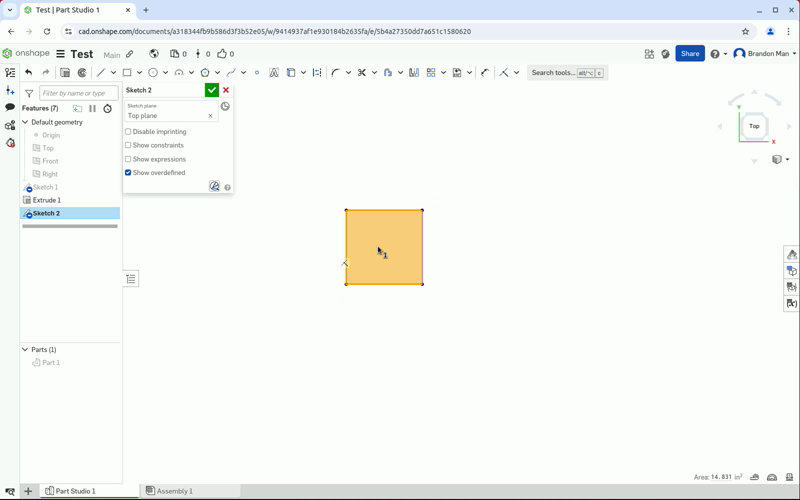
scroll(-6)
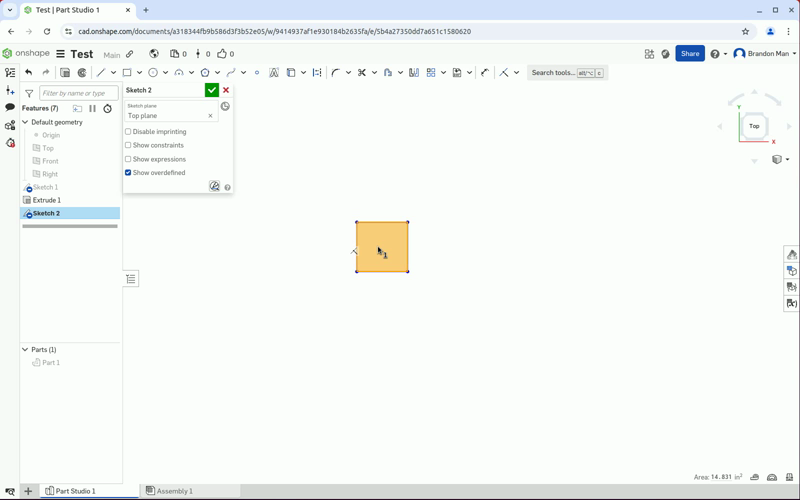
scroll(-6)
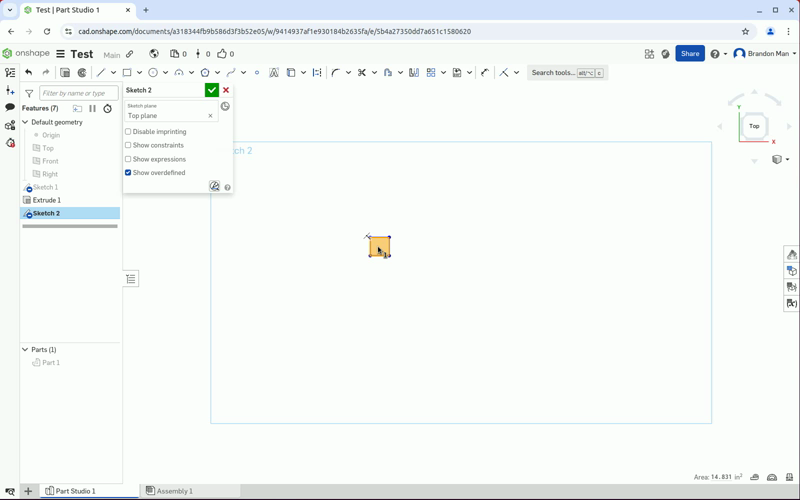
mouse_move(73, 352)
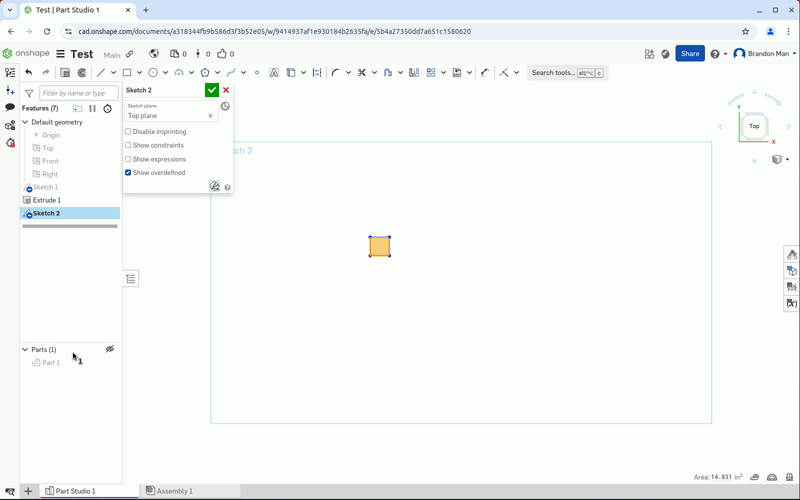
key(shift+y)
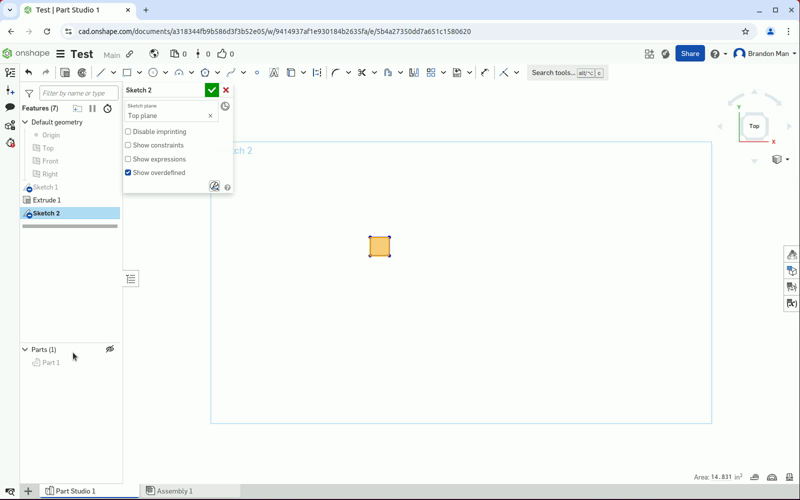
key(shift+e)
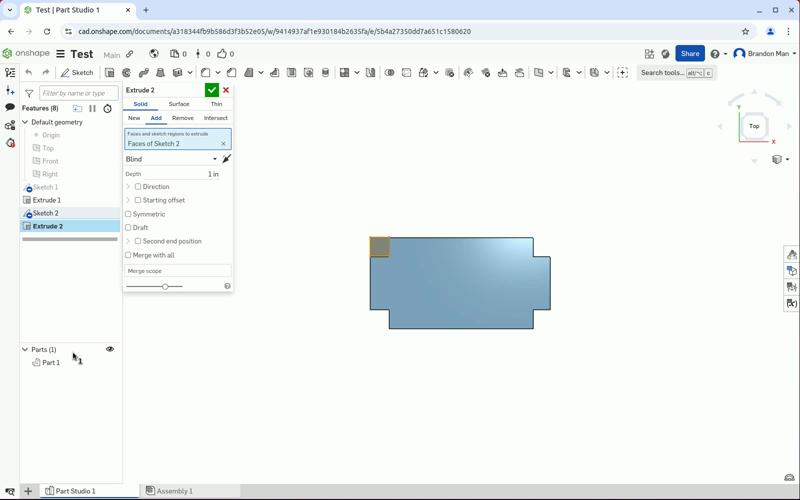
mouse_move(143, 106)
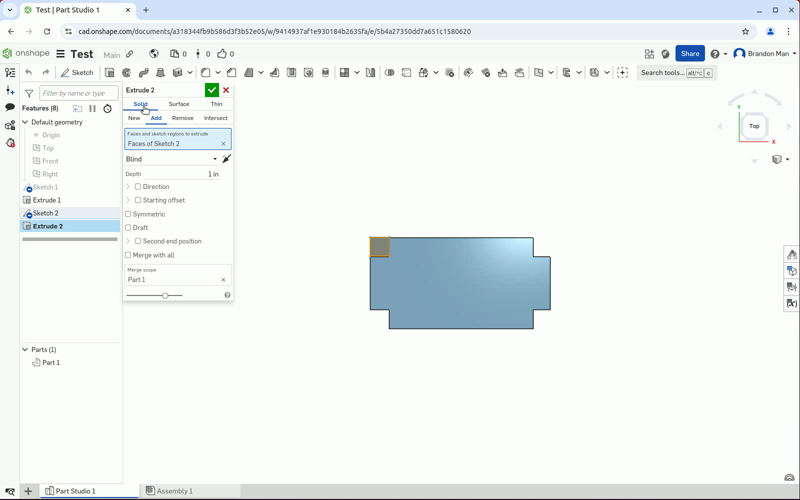
click(143, 106)
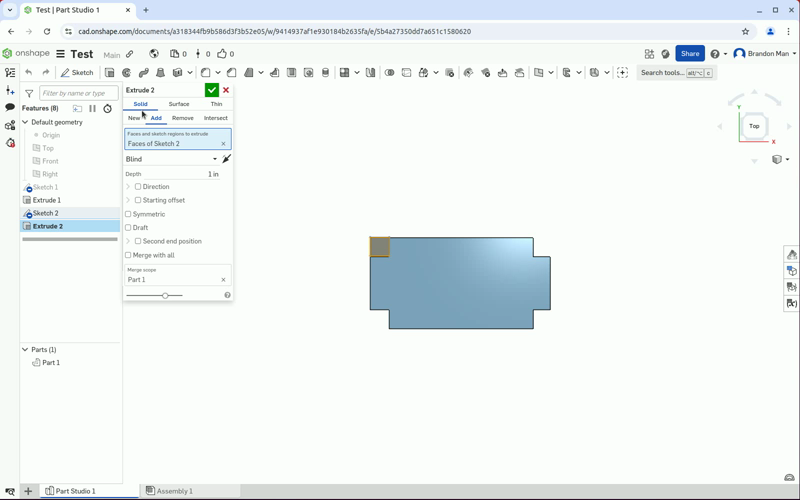
mouse_move(137, 120)
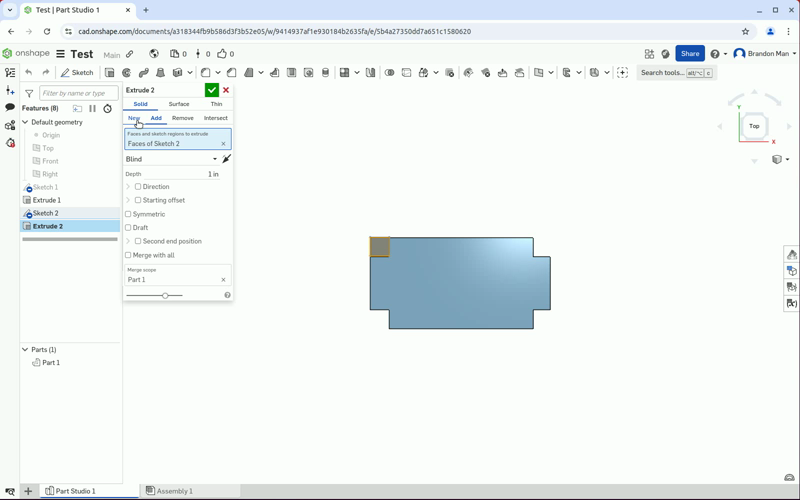
click(137, 120)
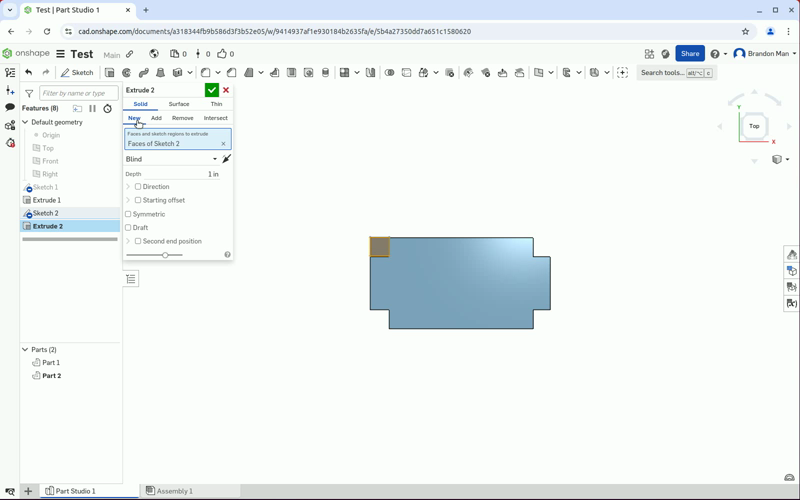
key(tab, 4)
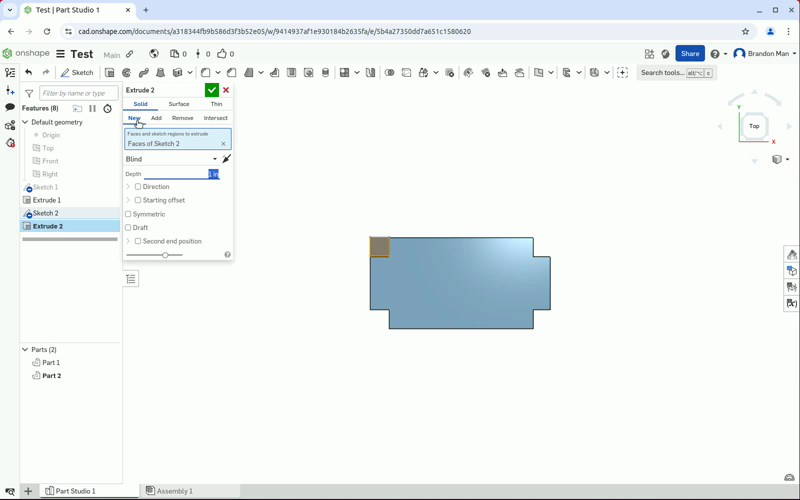
text(23.108)
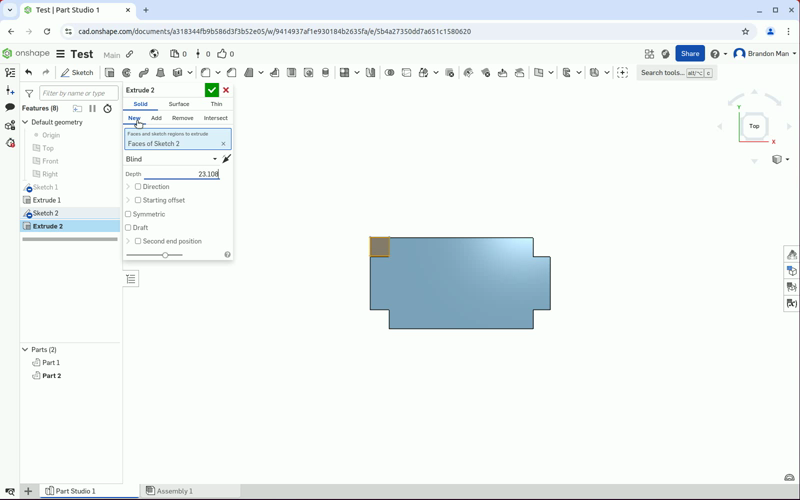
key(enter)
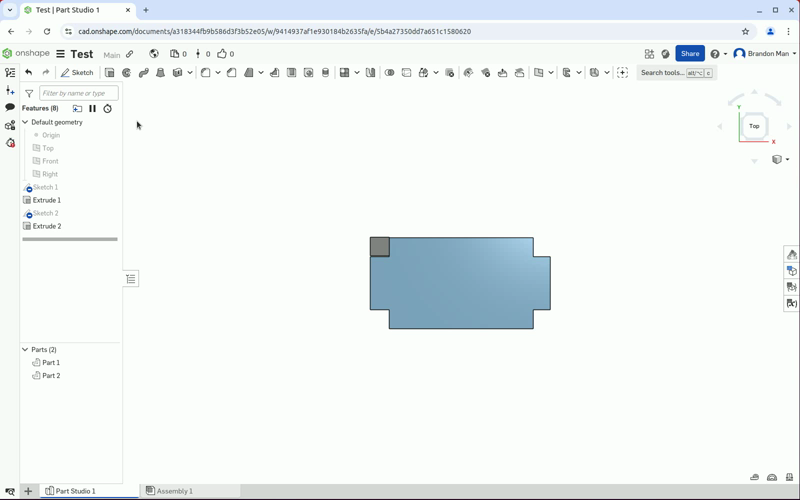
key(shift+h)
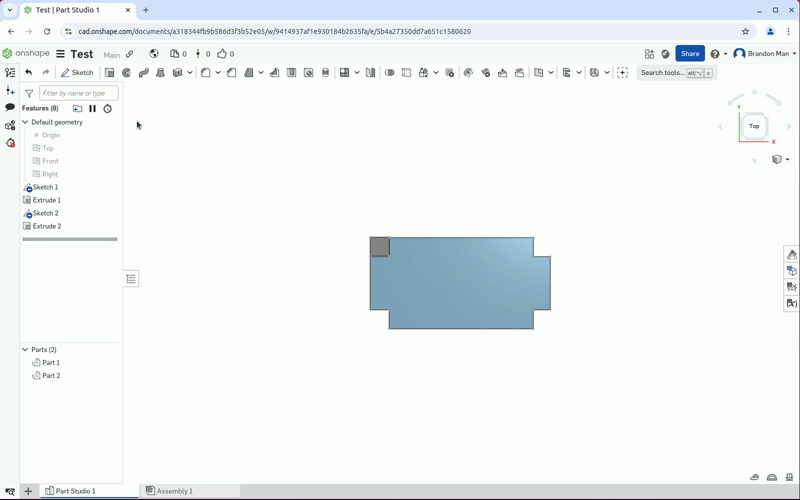
key(shift+h)
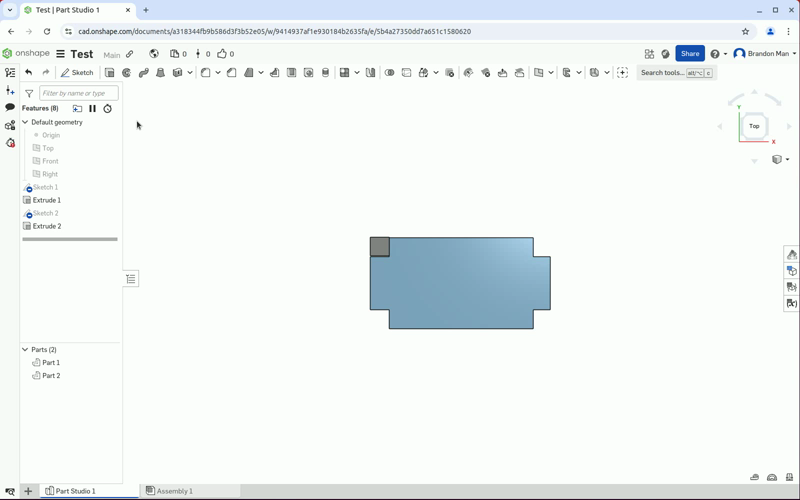
mouse_move(73, 189)
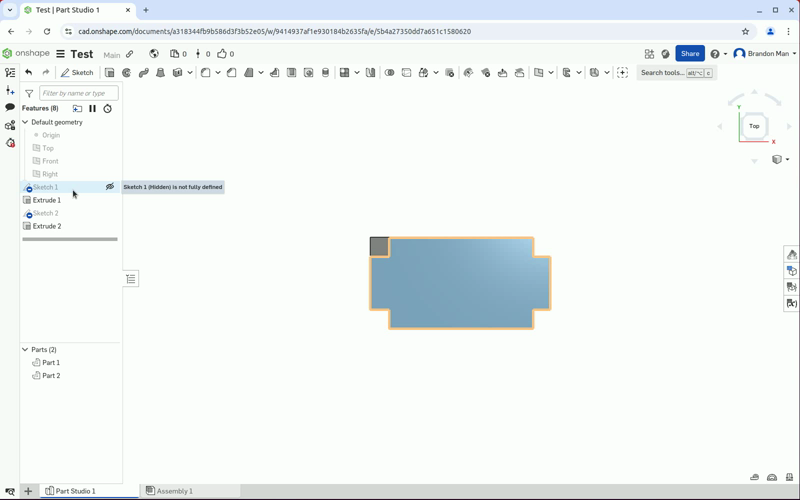
click(73, 189)
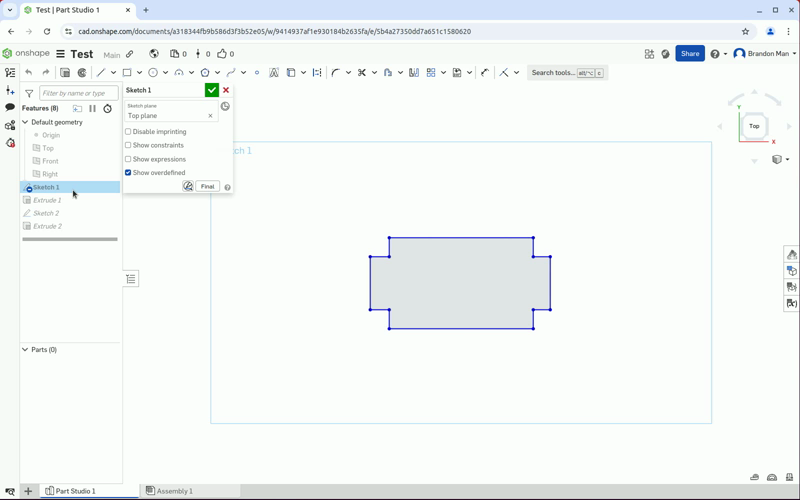
mouse_move(229, 92)
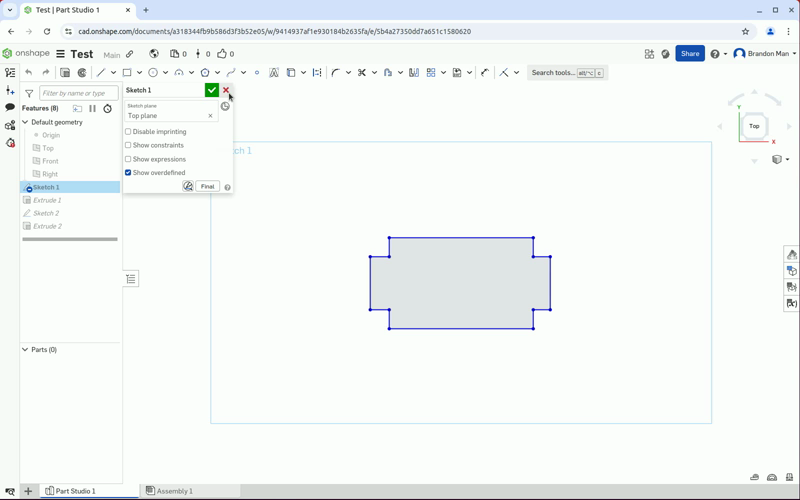
click(229, 92)
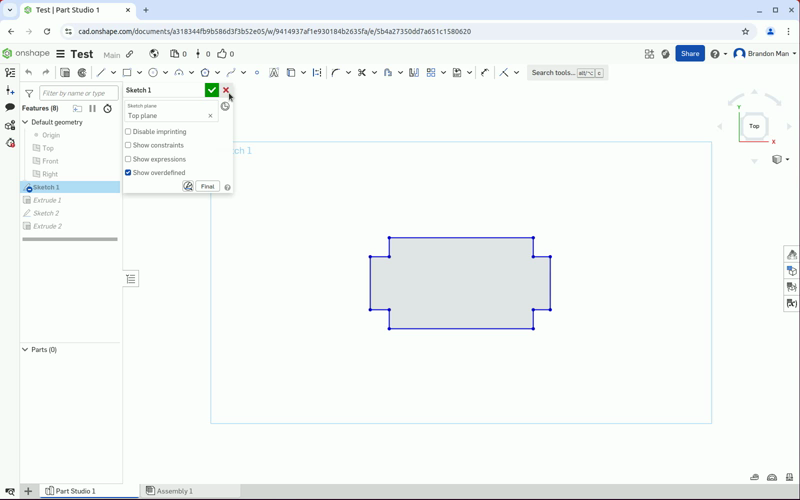
key(shift+s)
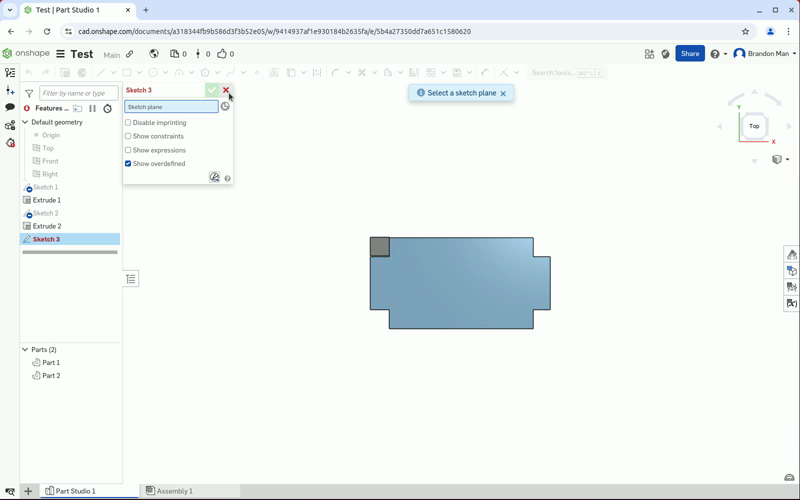
mouse_move(73, 150)
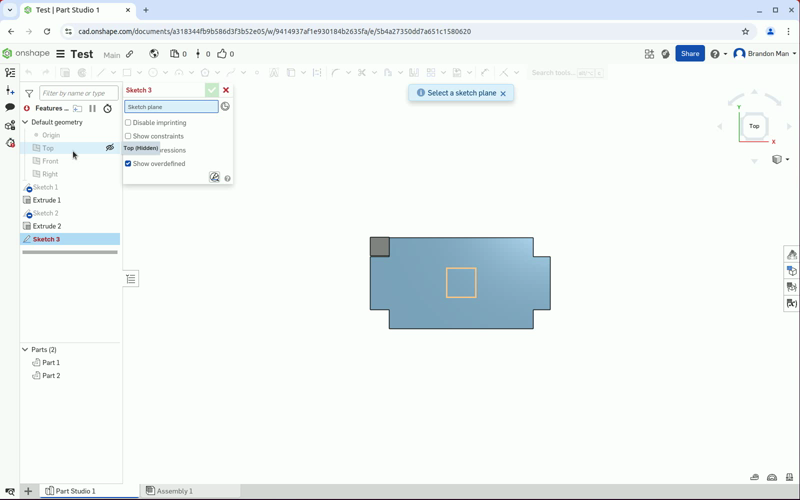
click(73, 150)
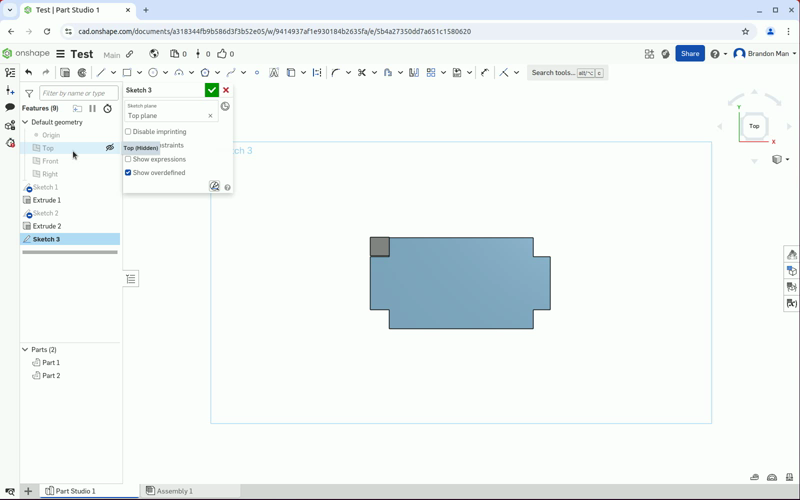
mouse_move(73, 352)
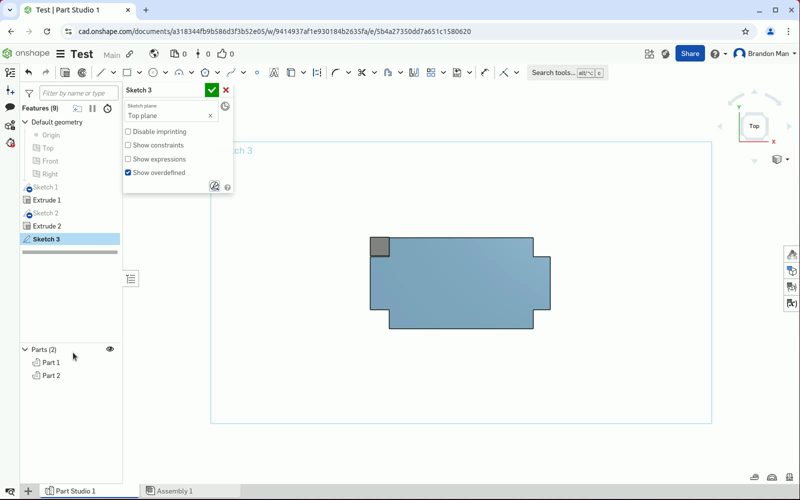
key(y)
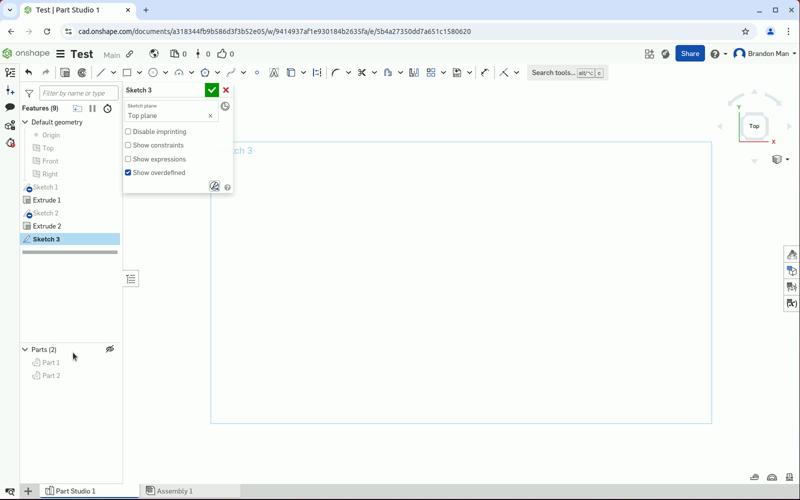
key(l)
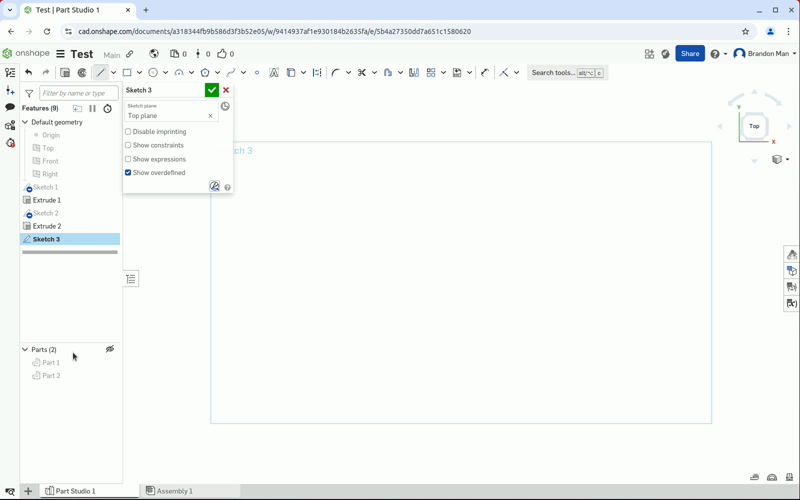
key_down(shift)
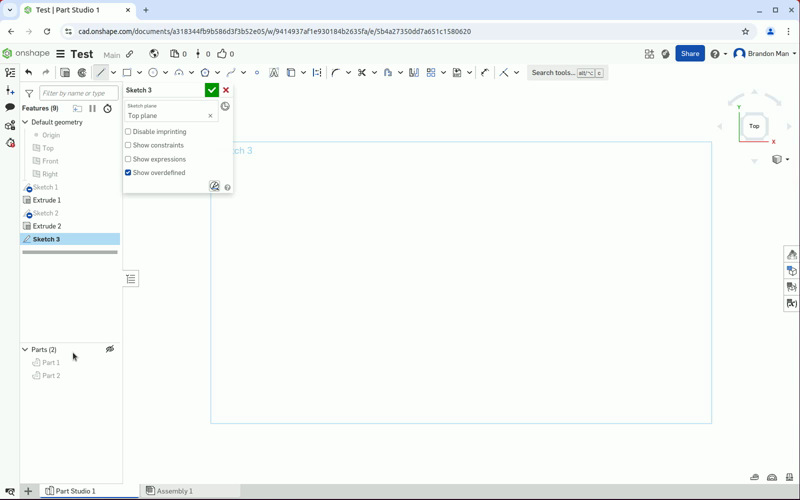
mouse_move(370, 327)
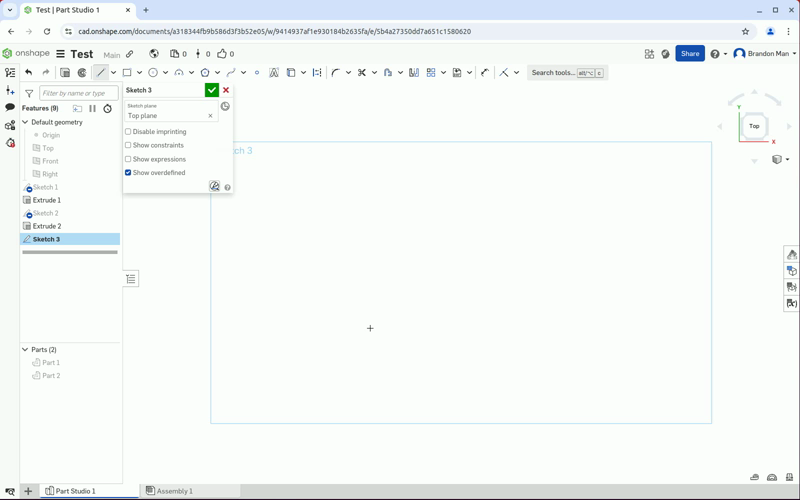
click(370, 327)
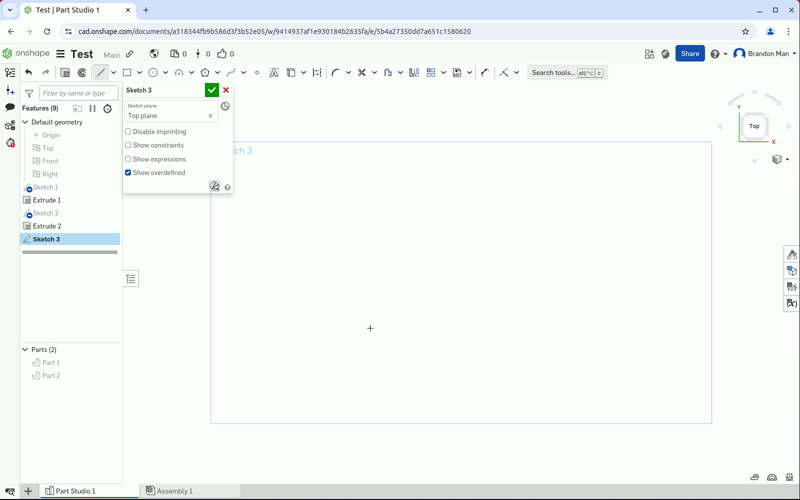
key_up(shift)
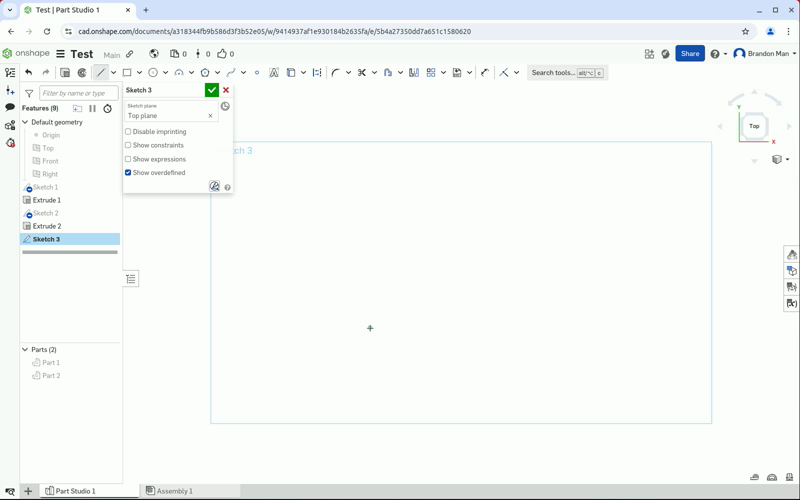
key_down(shift)
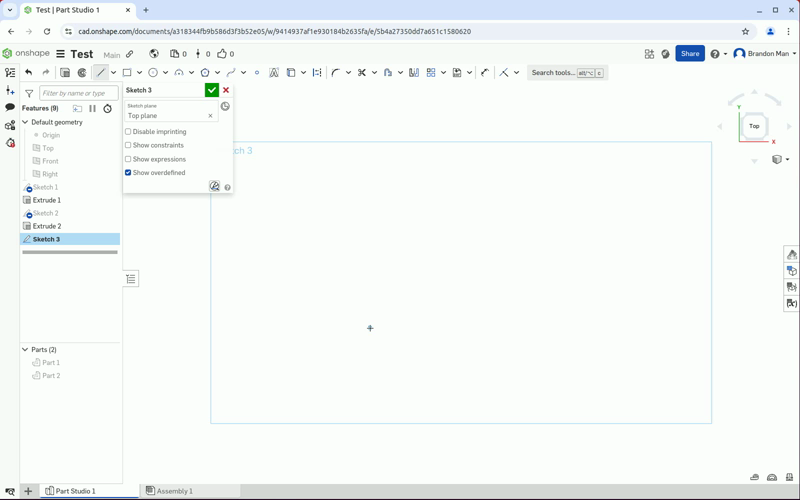
mouse_move(400, 327)
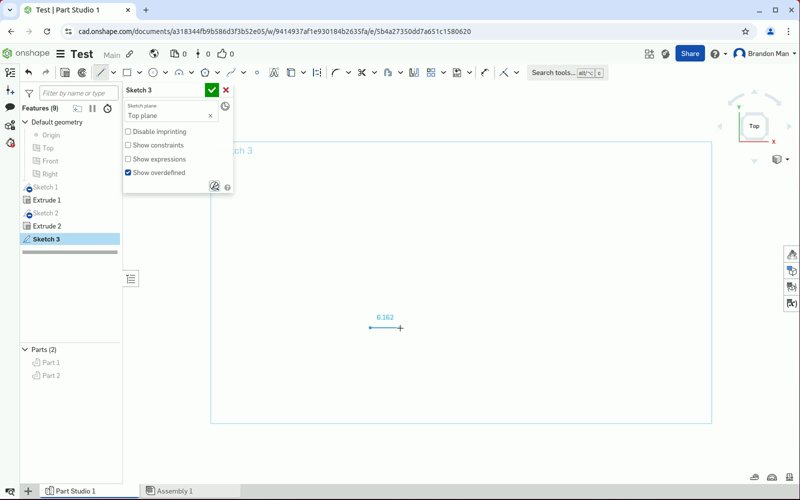
mouse_move(389, 327)
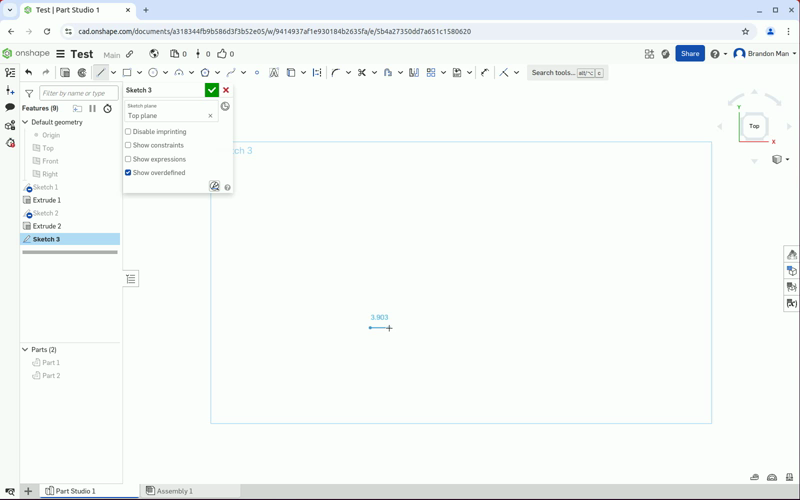
click(389, 327)
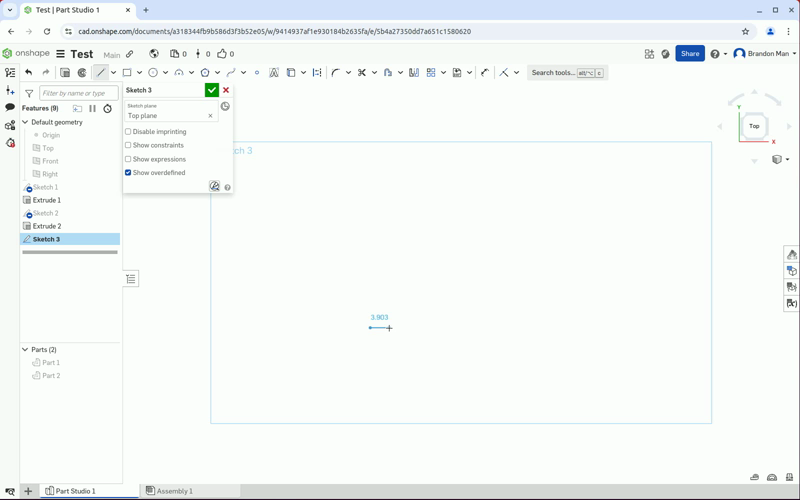
key_up(shift)
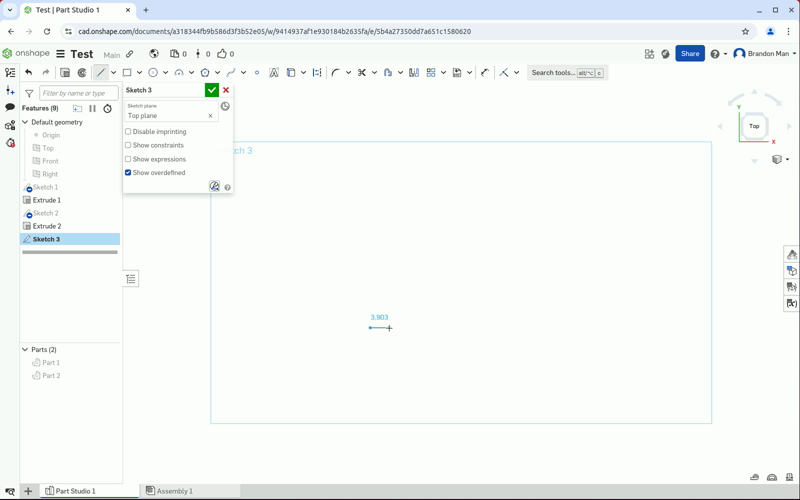
key_down(shift)
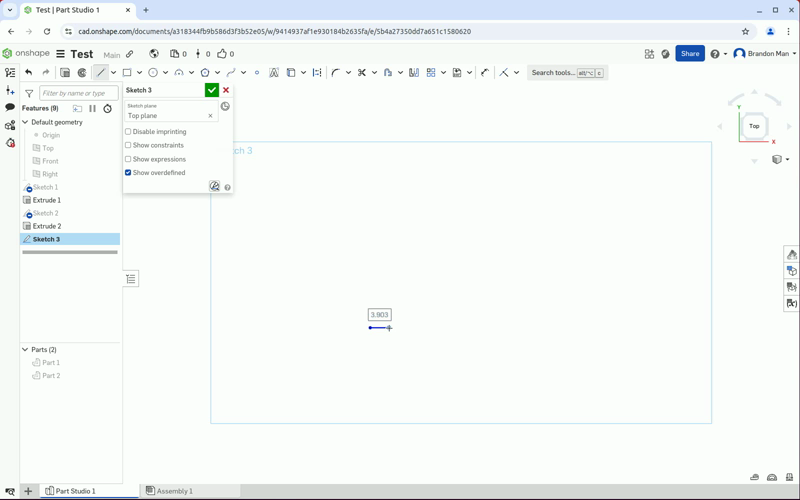
mouse_move(419, 327)
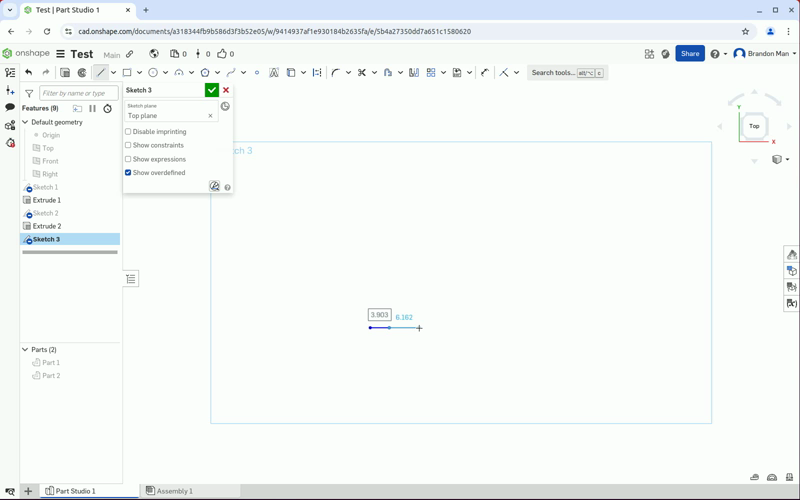
mouse_move(389, 309)
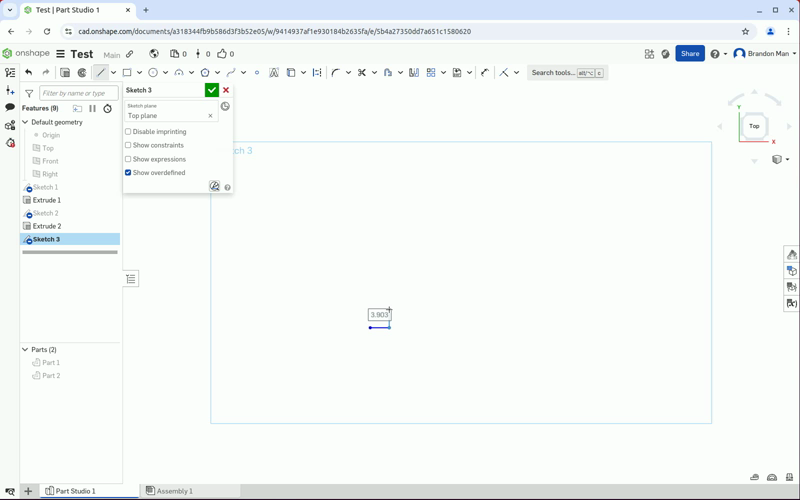
click(389, 309)
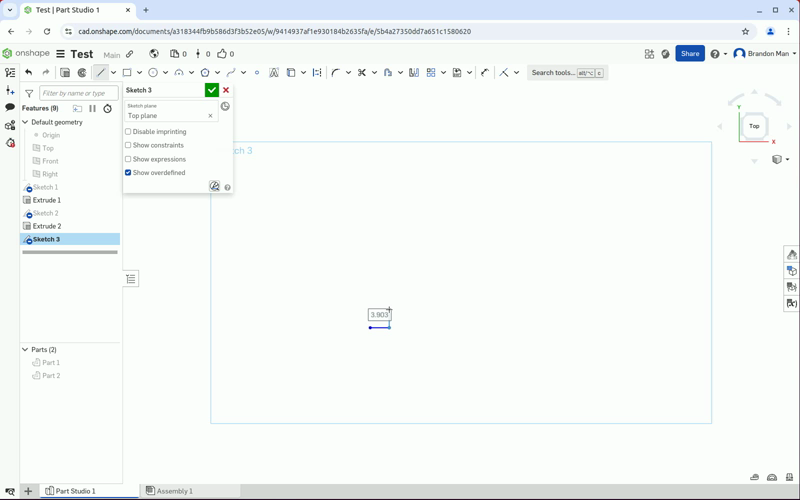
key_up(shift)
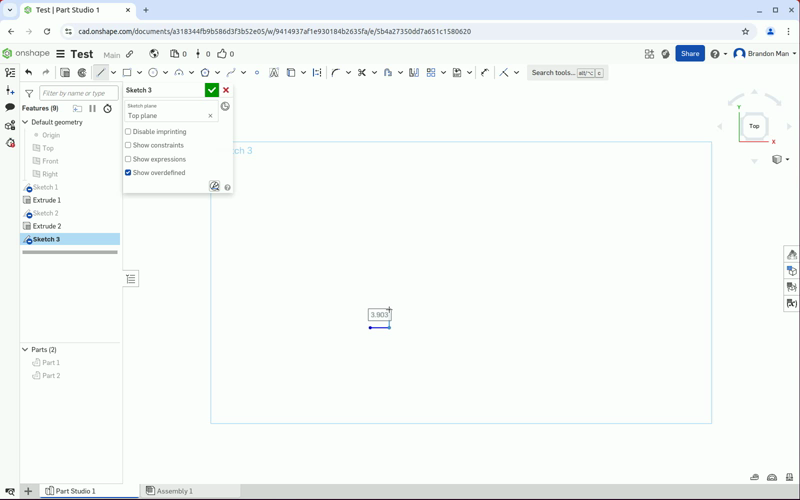
key_down(shift)
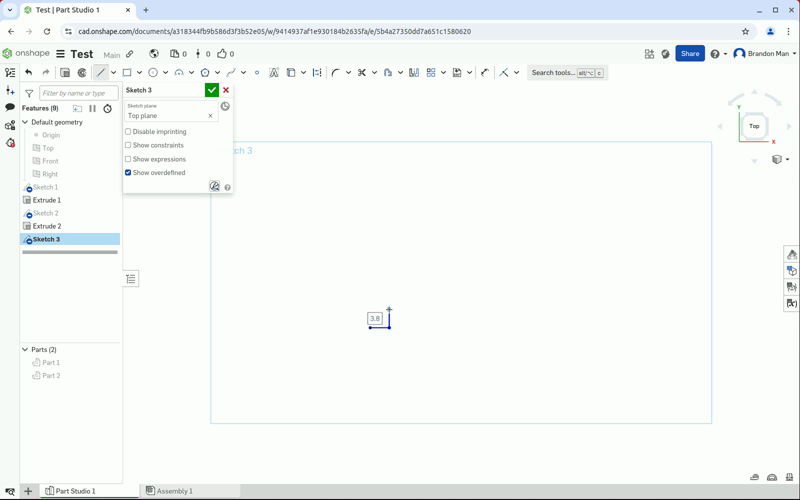
mouse_move(419, 309)
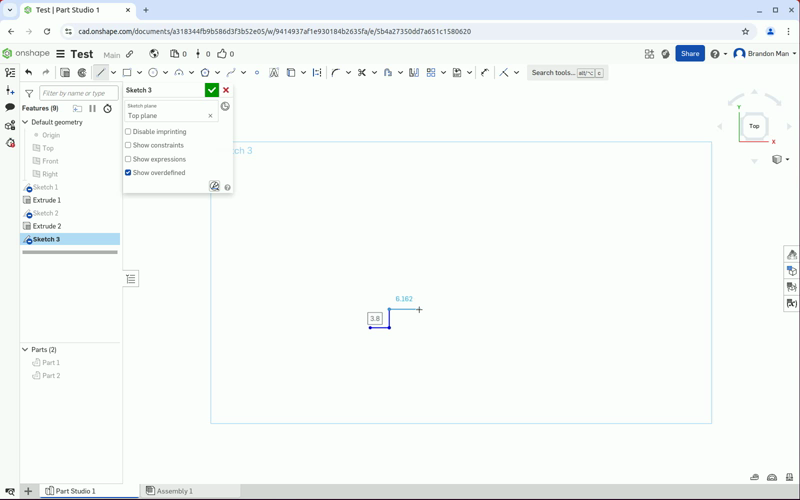
mouse_move(370, 309)
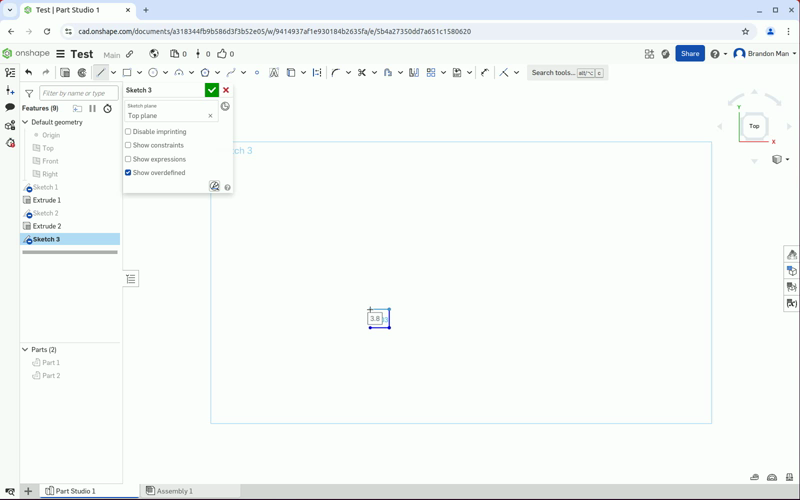
click(370, 309)
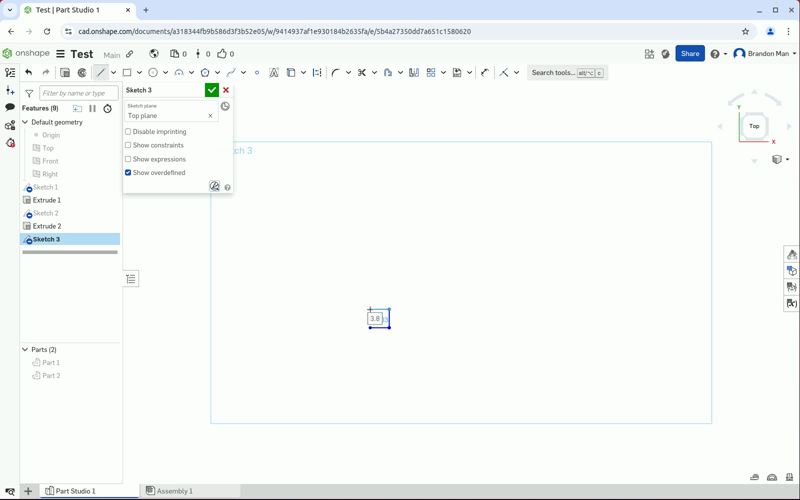
key_up(shift)
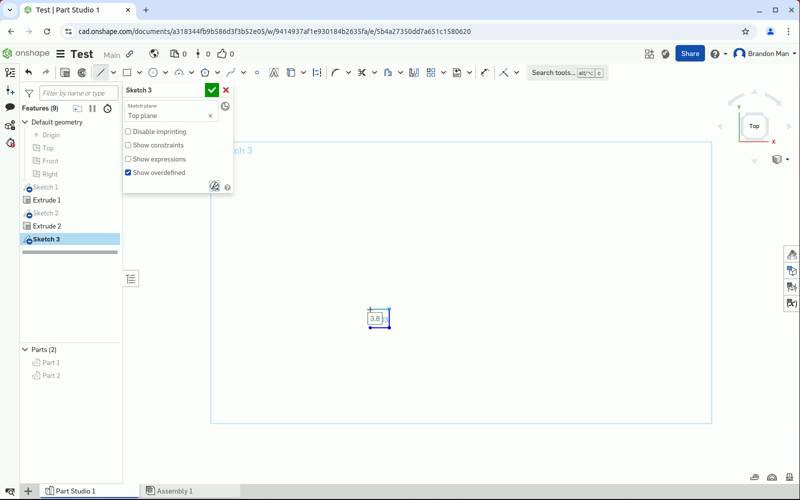
mouse_move(400, 309)
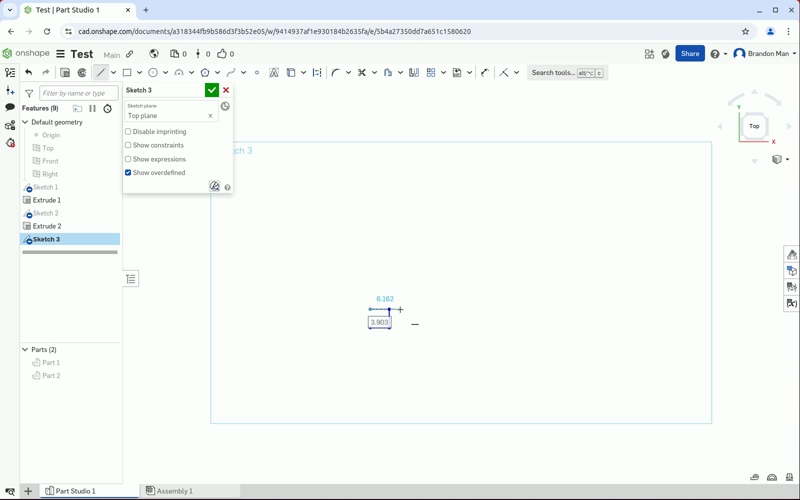
key_down(shift)
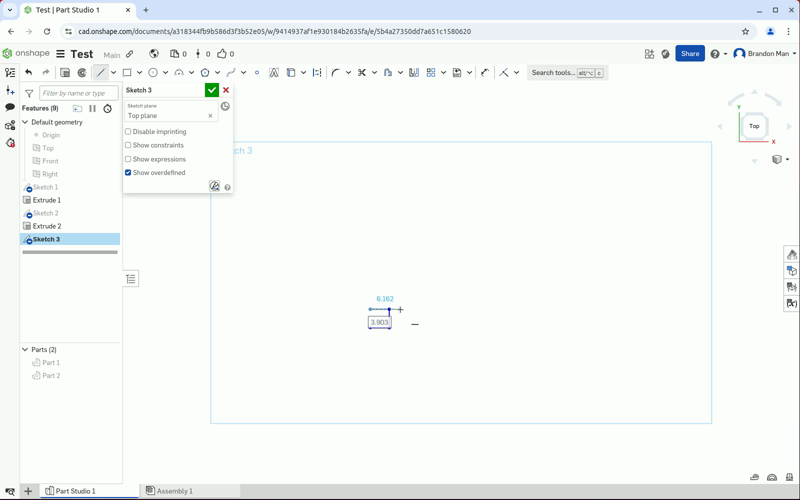
mouse_move(370, 327)
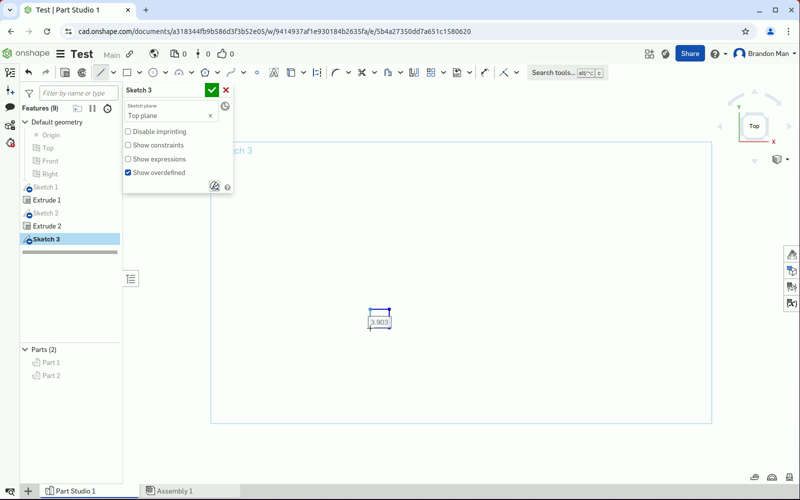
key_up(shift)
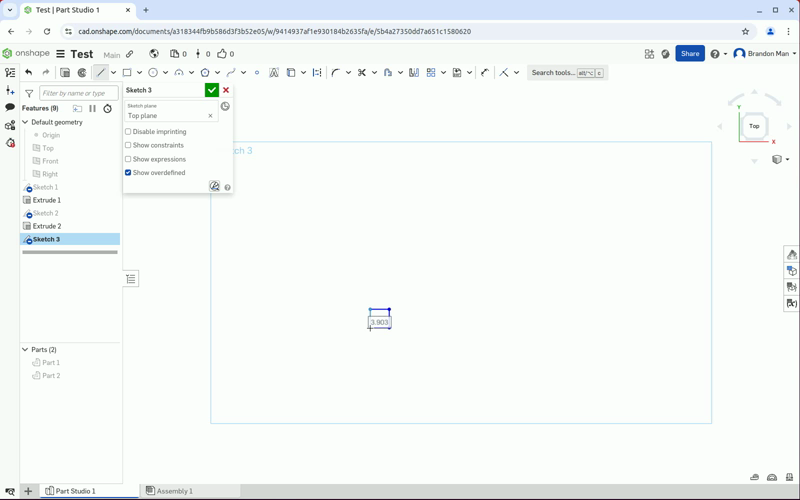
click(370, 327)
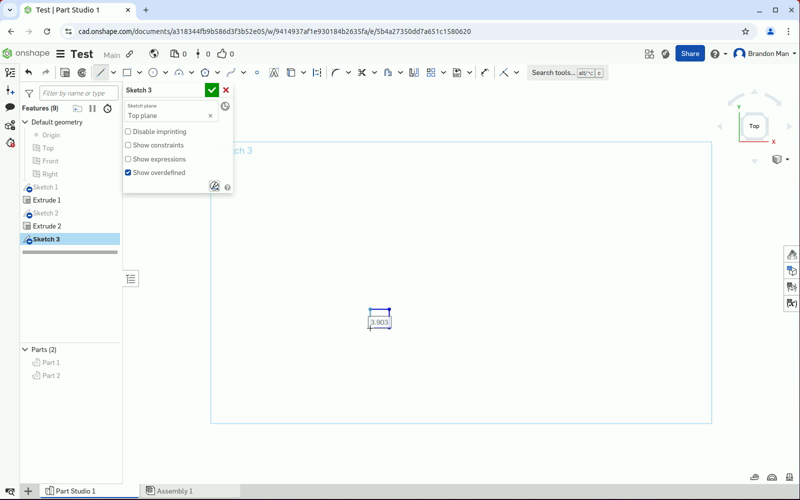
key(esc)
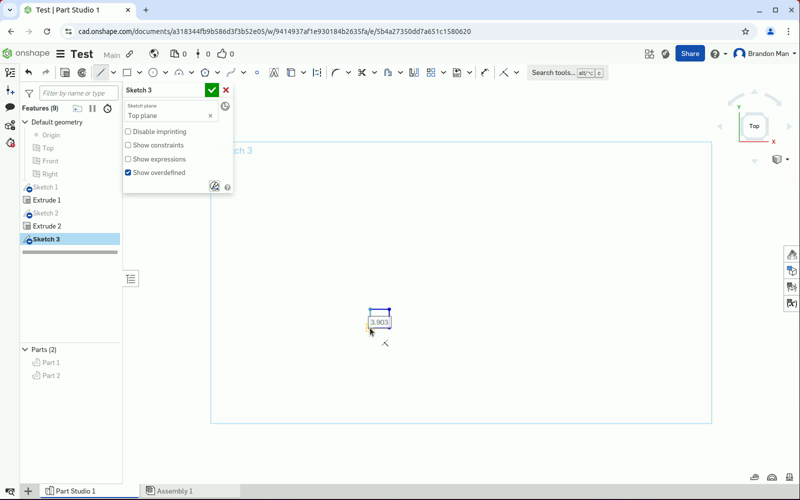
mouse_move(388, 312)
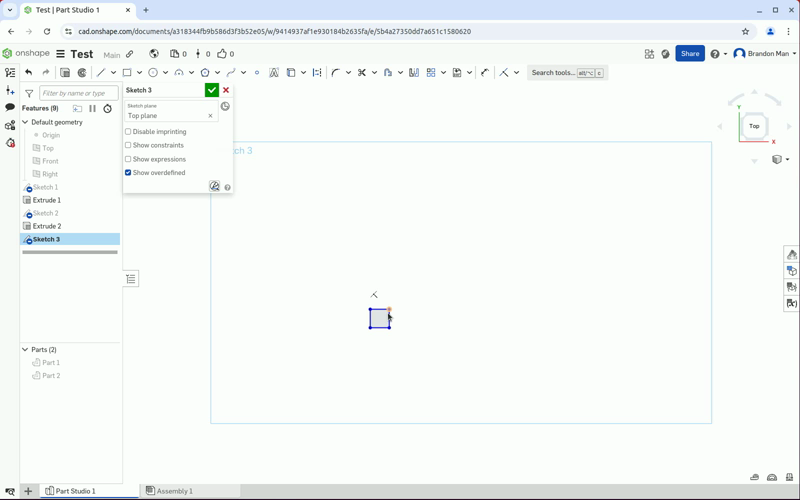
scroll(6)
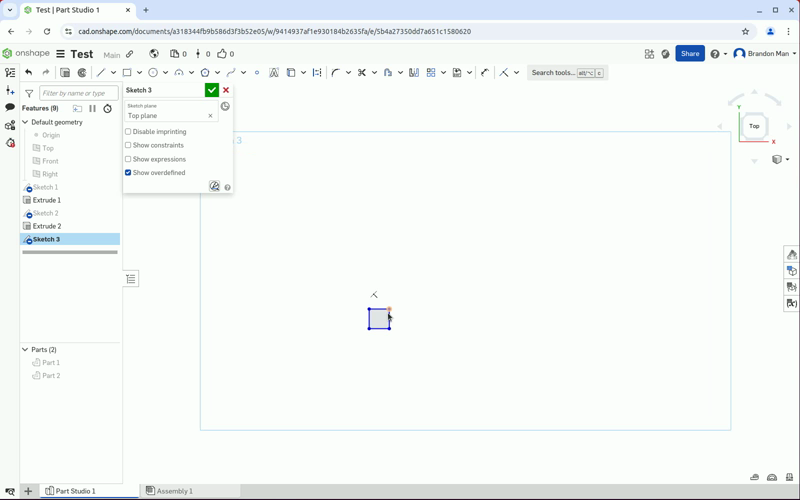
scroll(6)
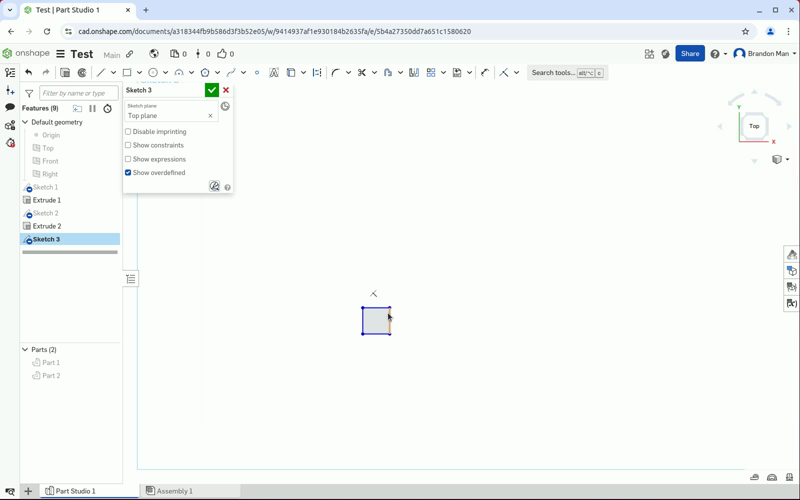
scroll(6)
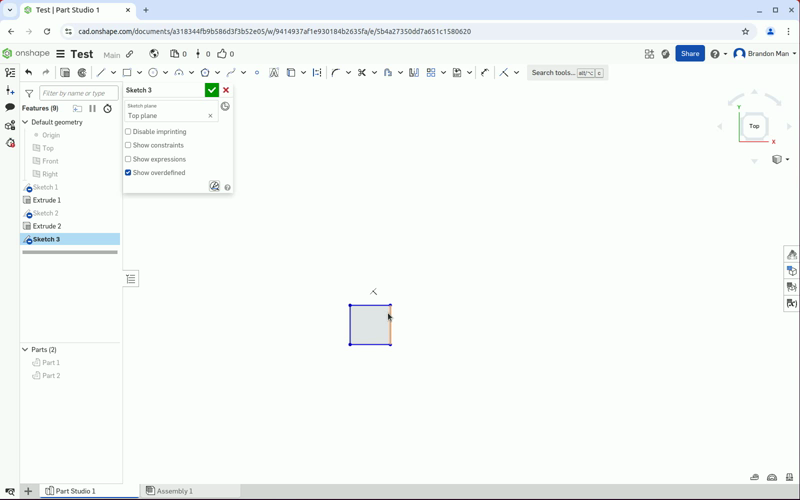
scroll(6)
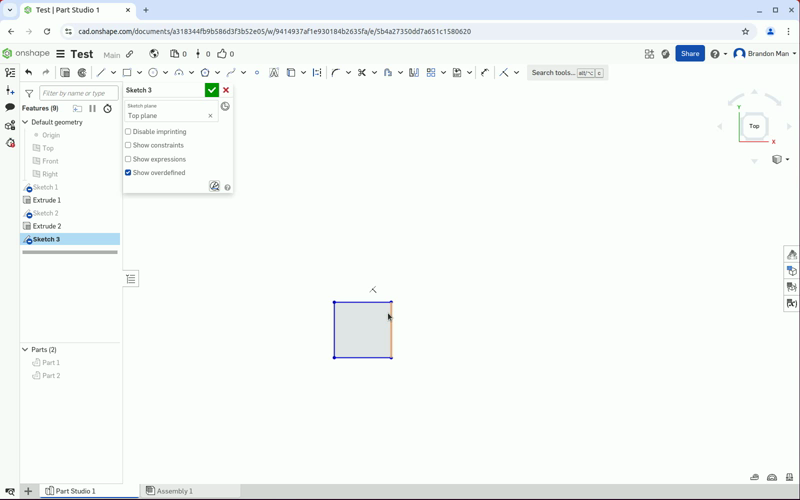
scroll(6)
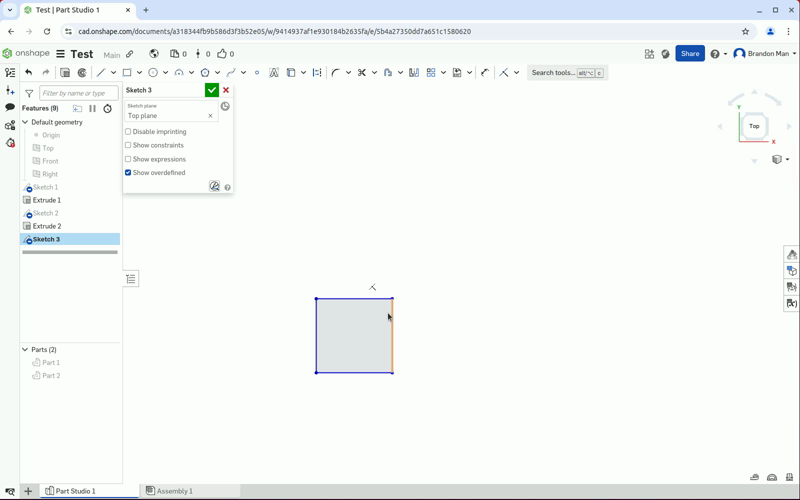
scroll(6)
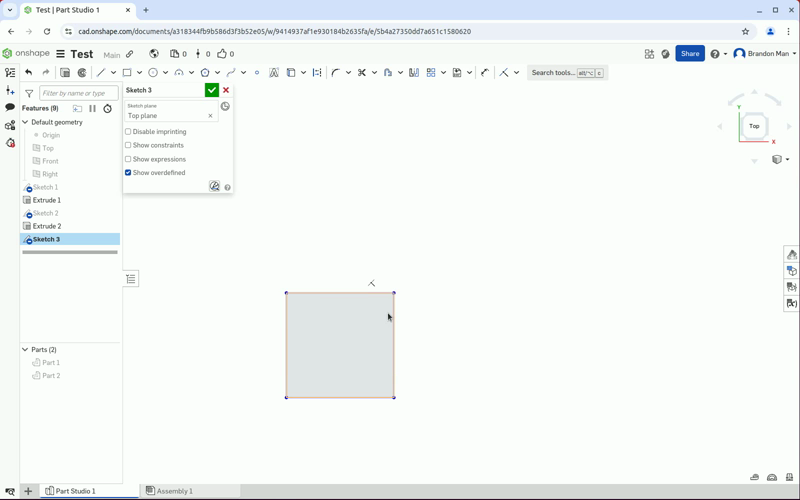
scroll(6)
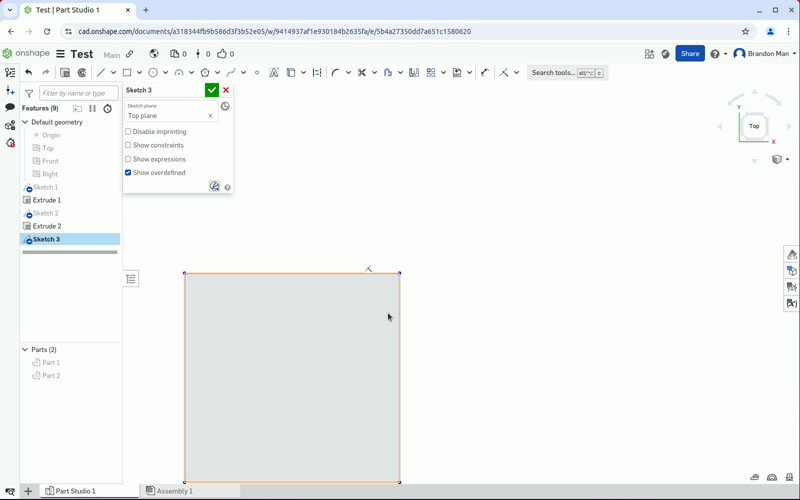
click(388, 312)
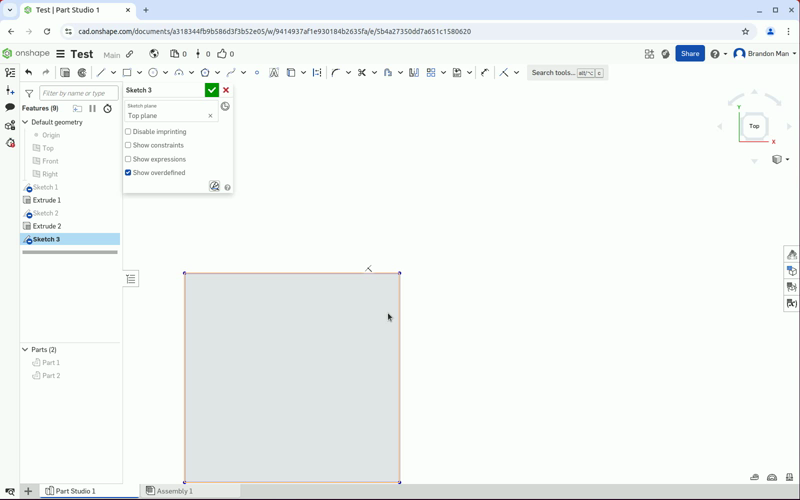
scroll(-6)
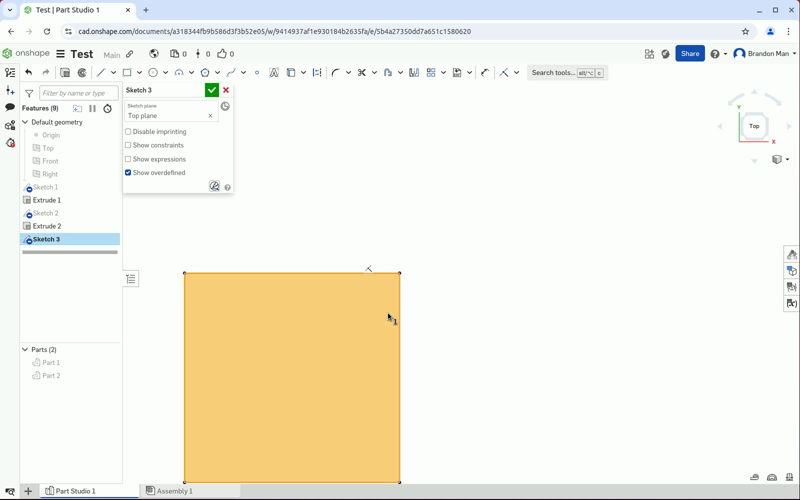
scroll(-6)
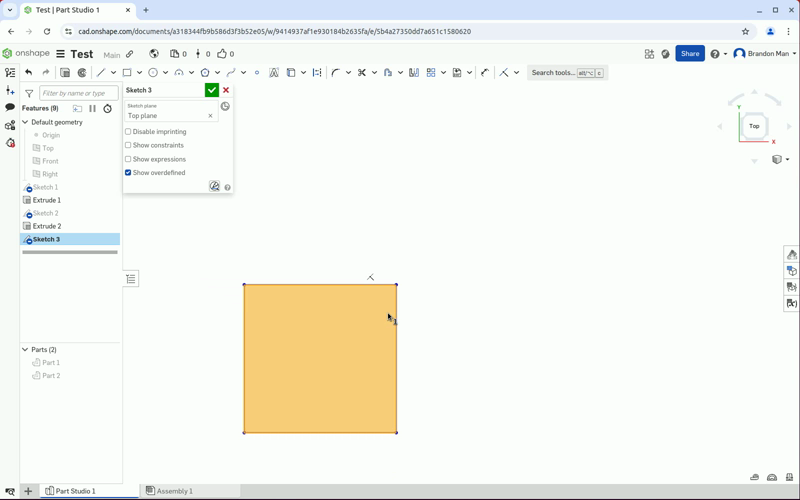
scroll(-6)
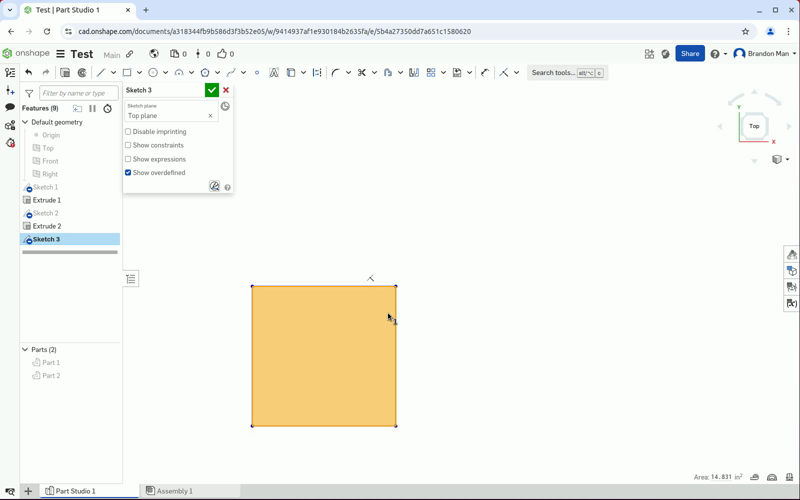
scroll(-6)
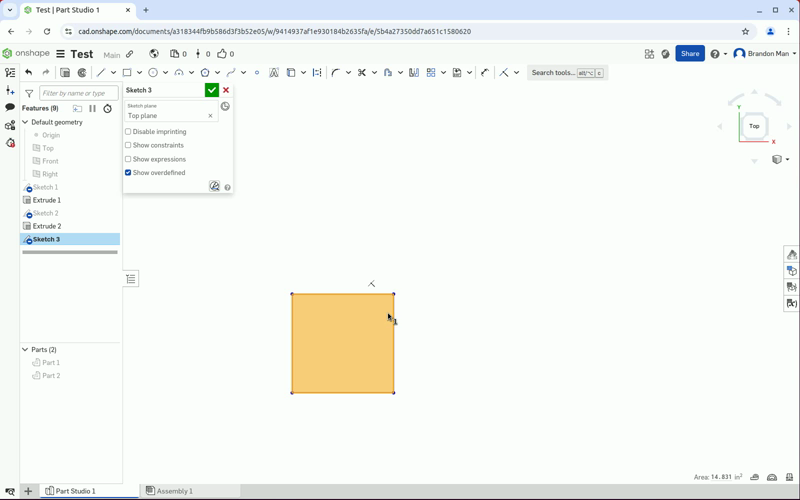
scroll(-6)
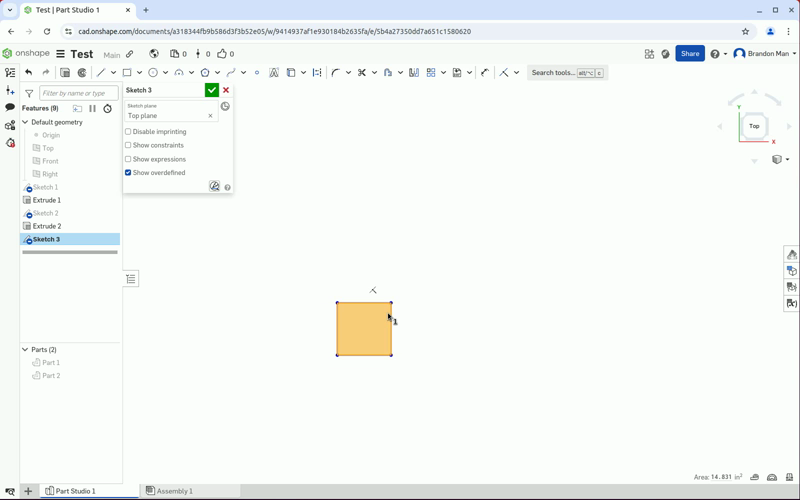
scroll(-6)
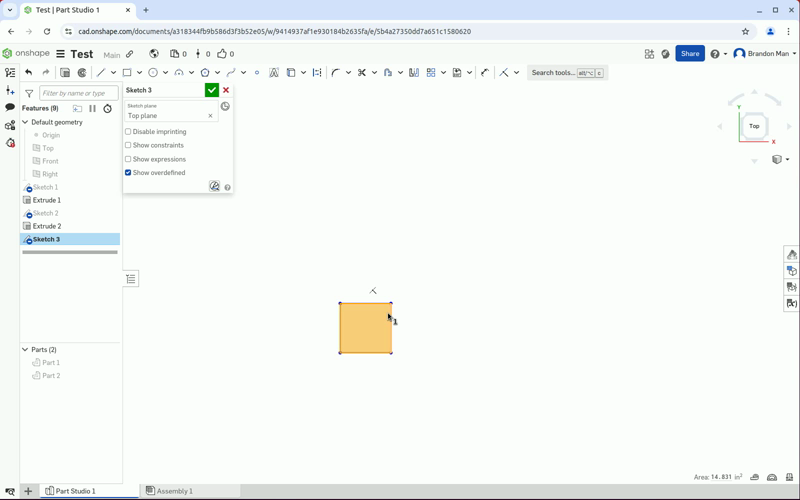
scroll(-6)
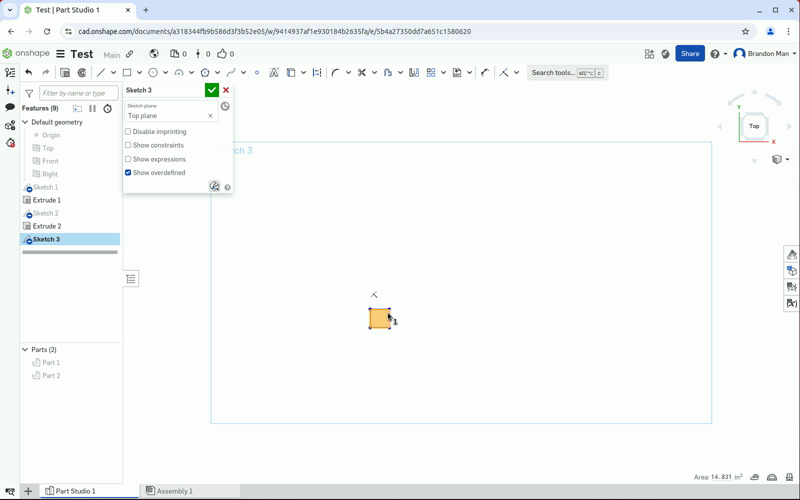
mouse_move(73, 352)
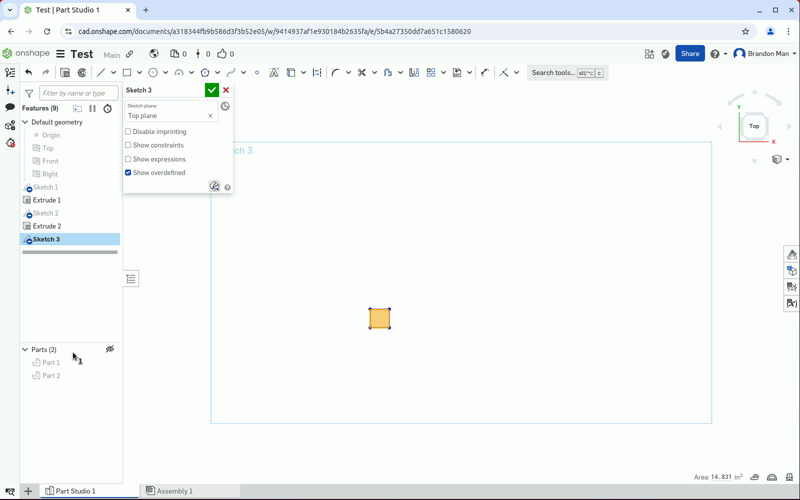
key(shift+y)
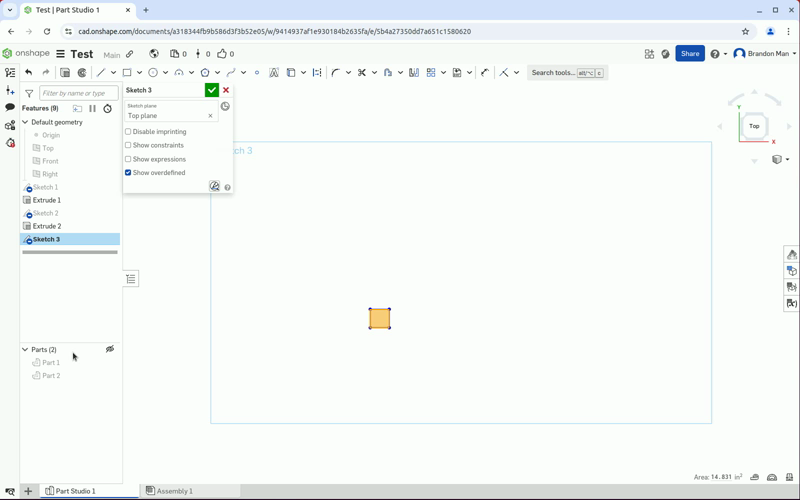
key(shift+e)
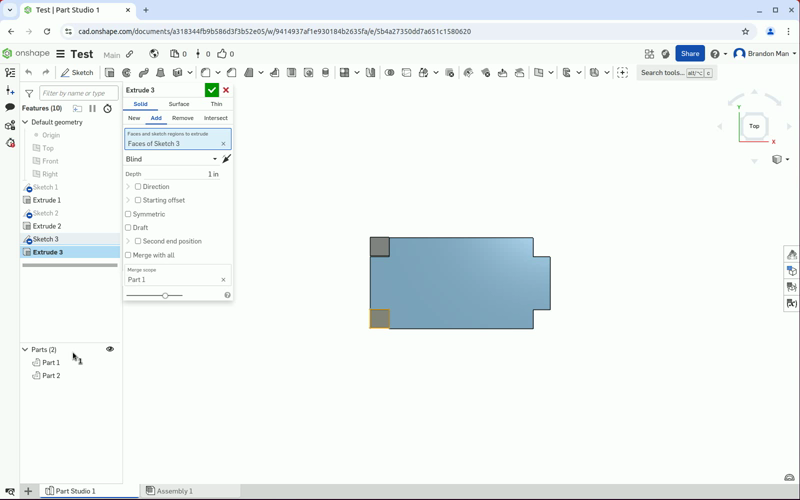
mouse_move(143, 106)
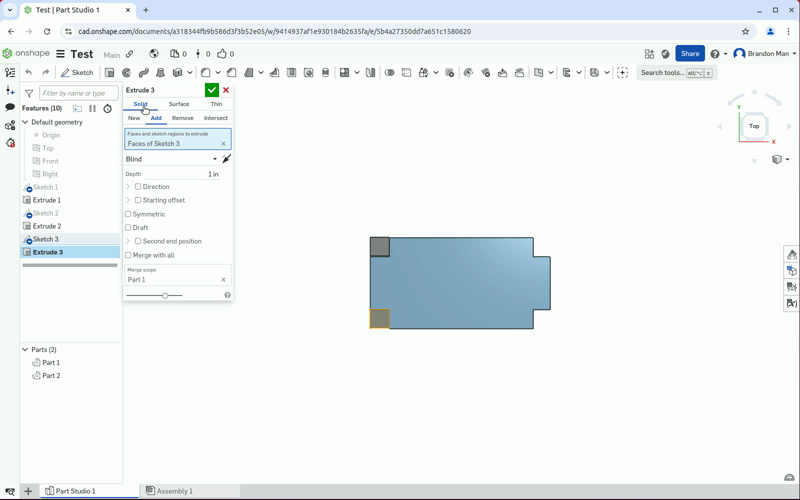
click(143, 106)
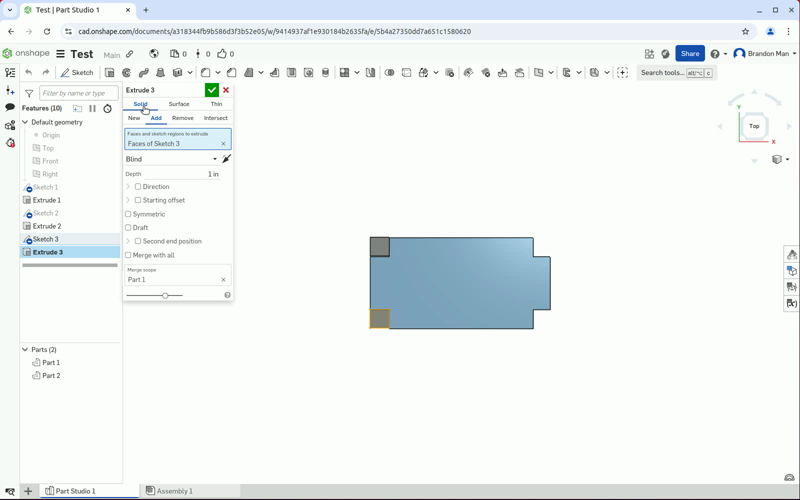
mouse_move(137, 120)
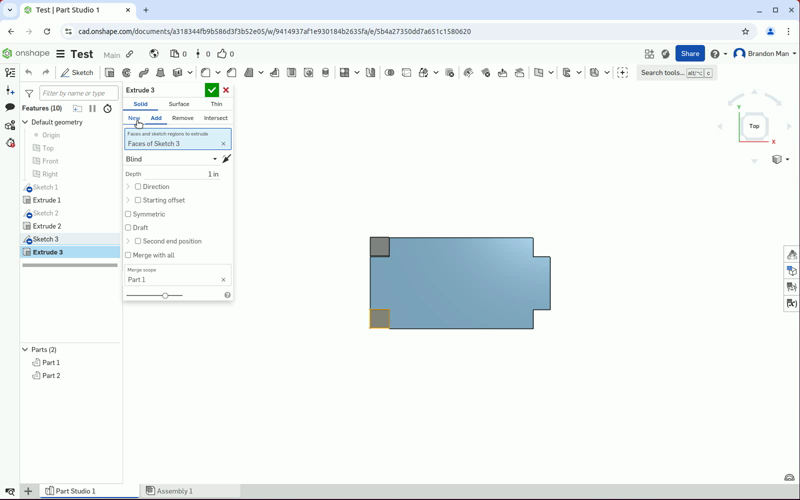
click(137, 120)
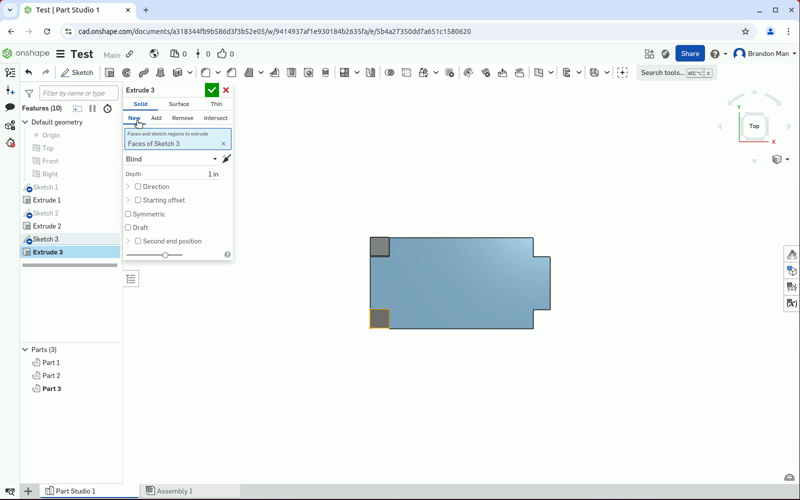
key(tab, 4)
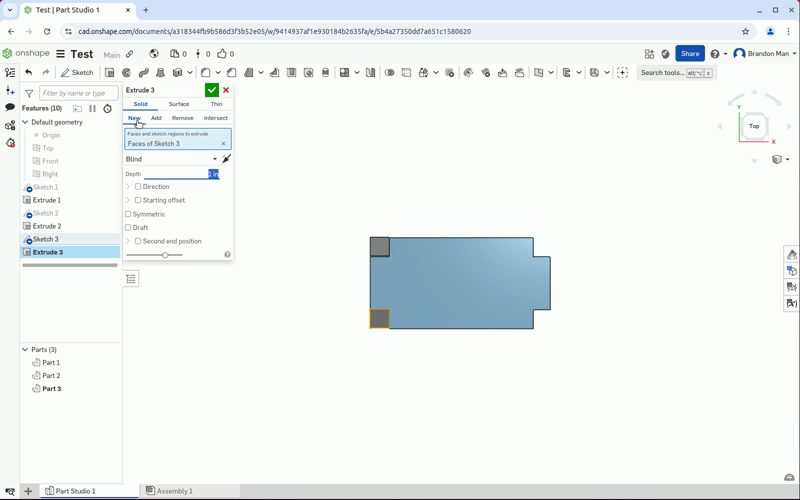
text(23.108)
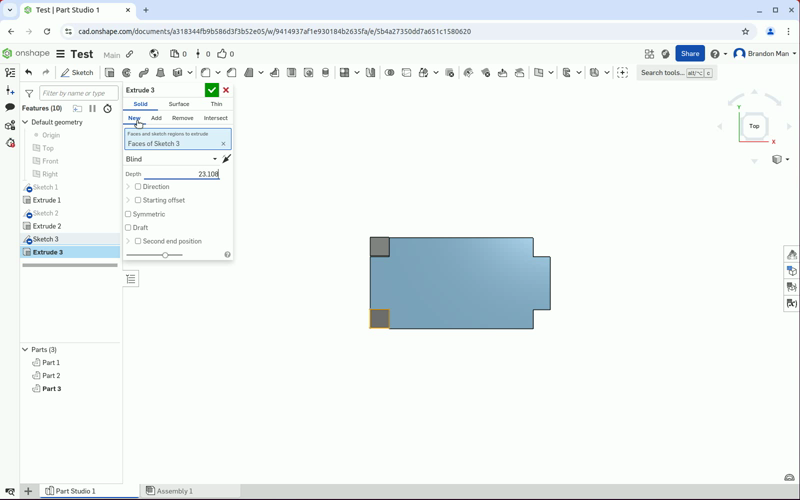
key(enter)
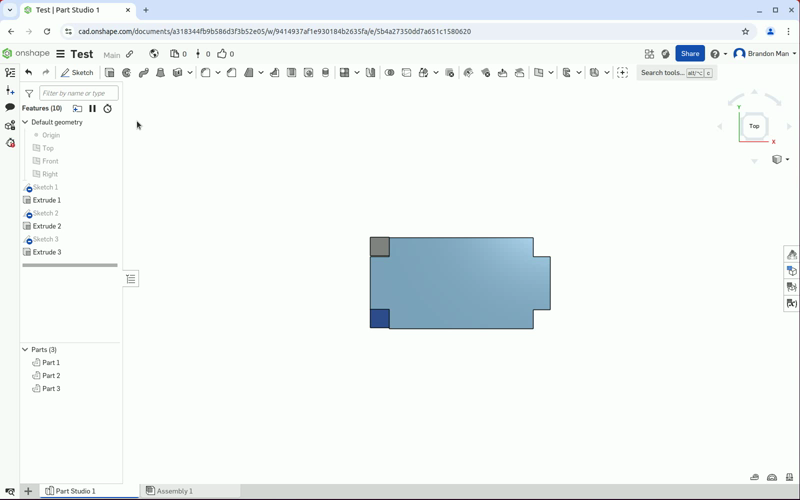
key(shift+h)
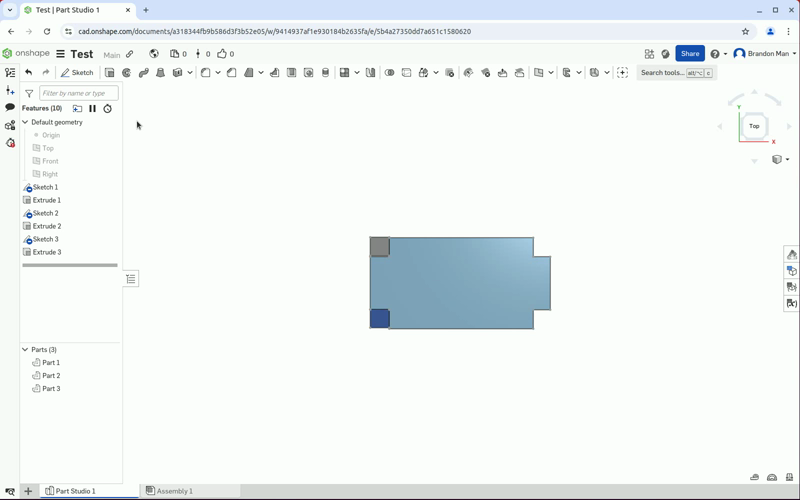
key(shift+h)
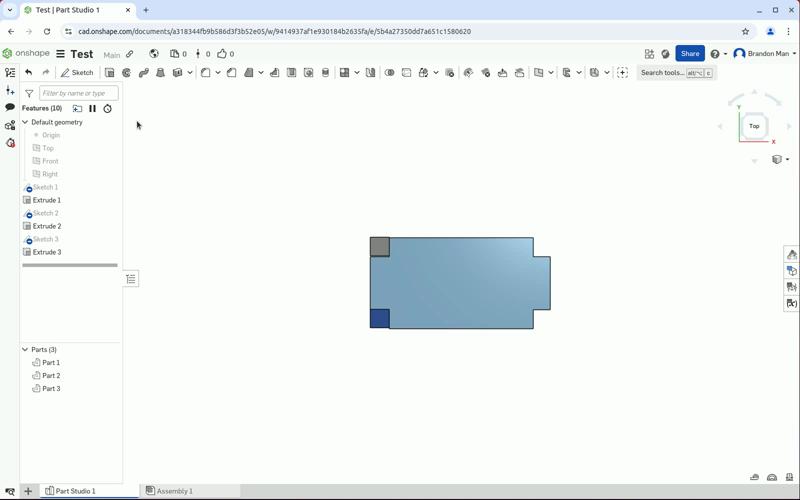
mouse_move(73, 189)
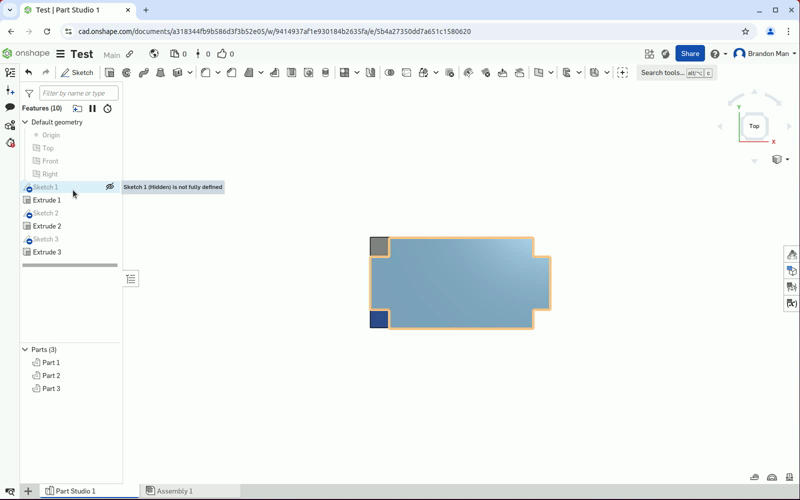
click(73, 189)
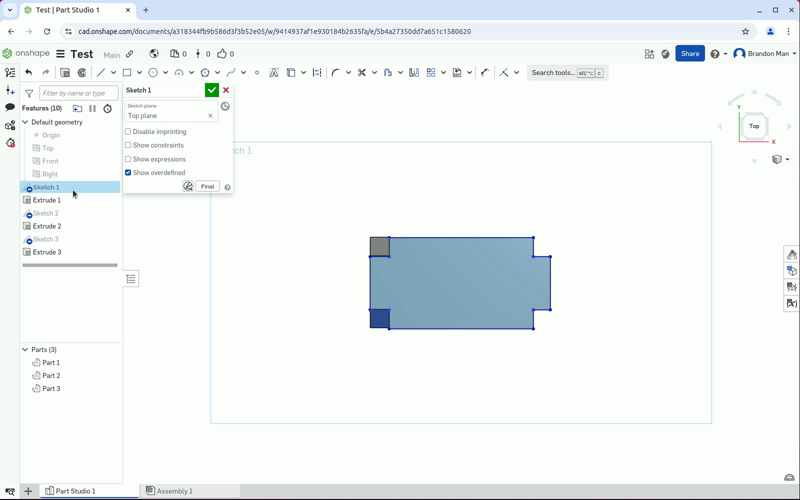
mouse_move(229, 92)
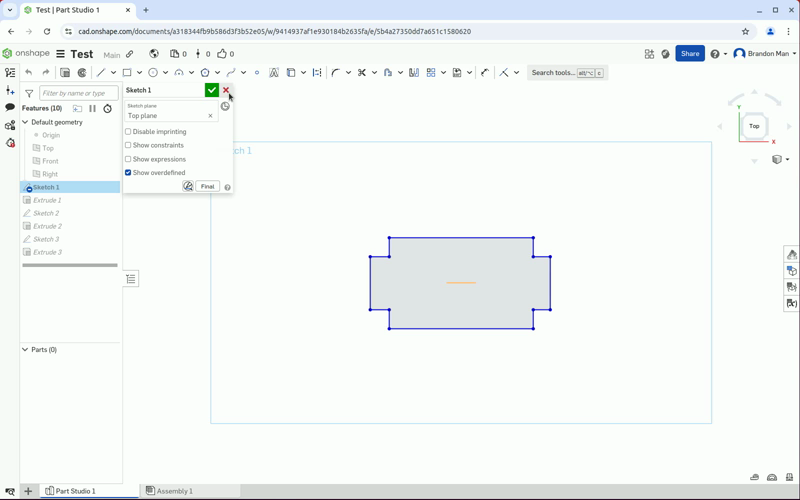
click(229, 92)
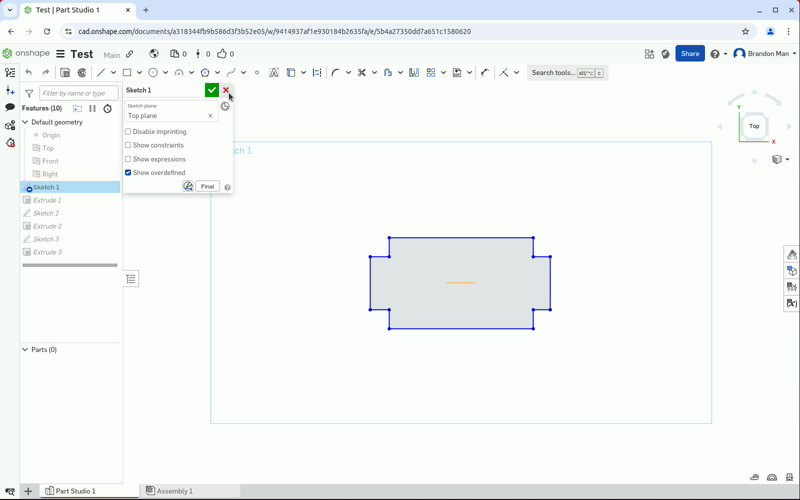
key(shift+s)
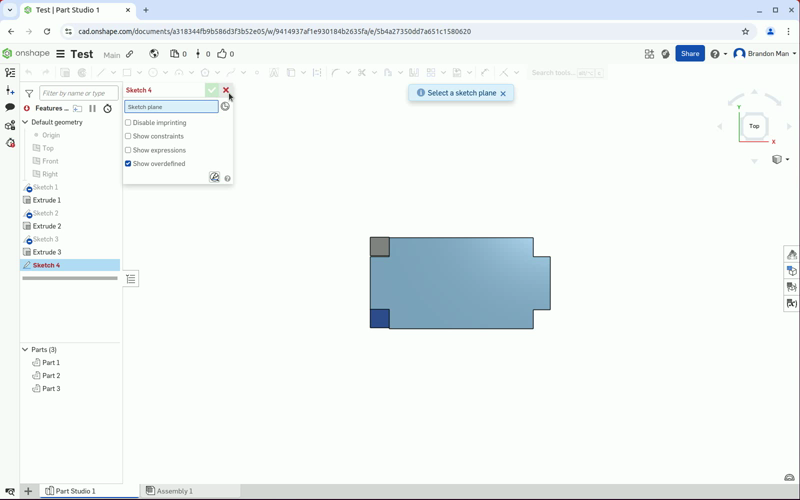
mouse_move(73, 150)
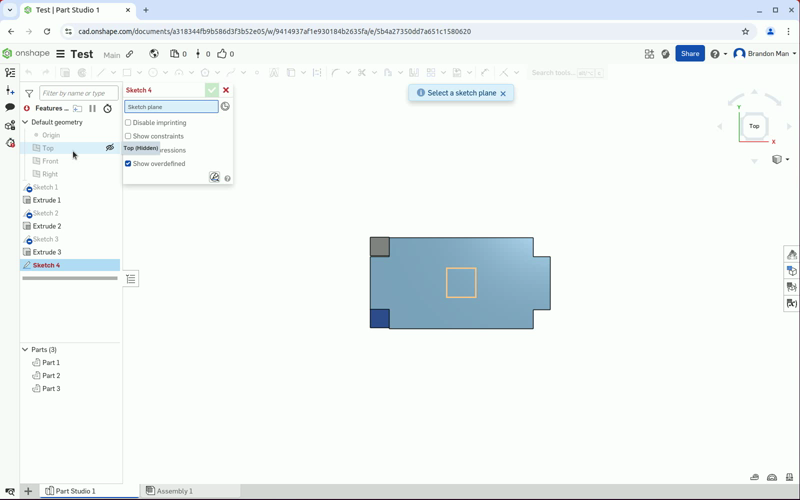
click(73, 150)
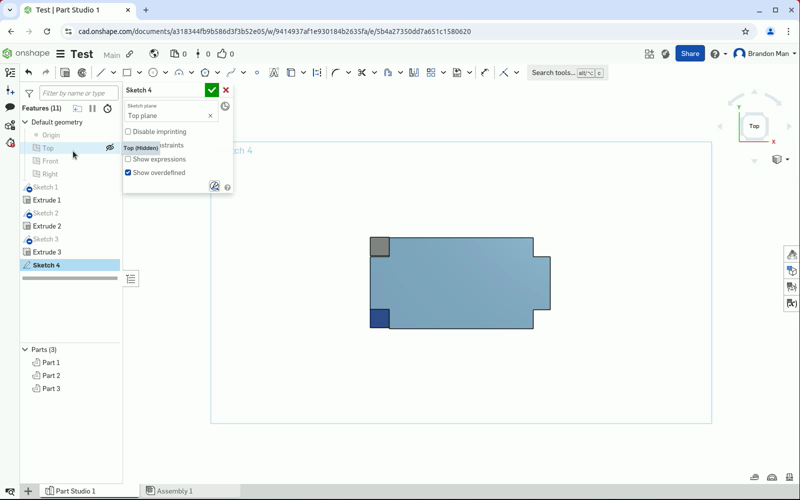
mouse_move(73, 352)
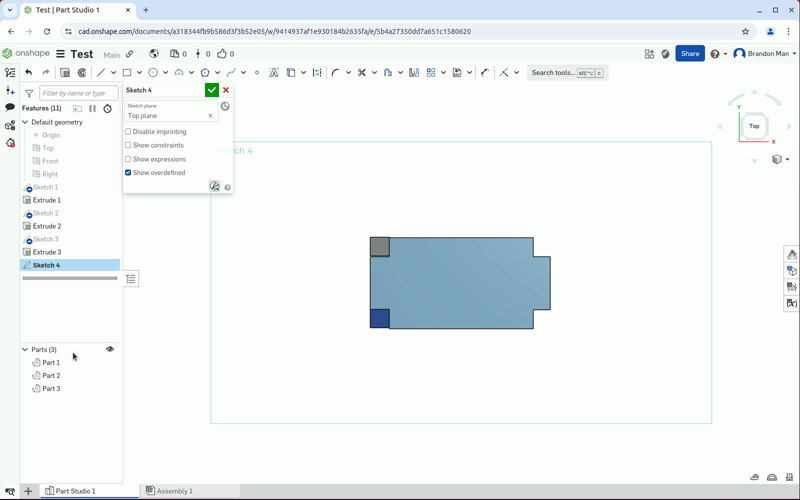
key(y)
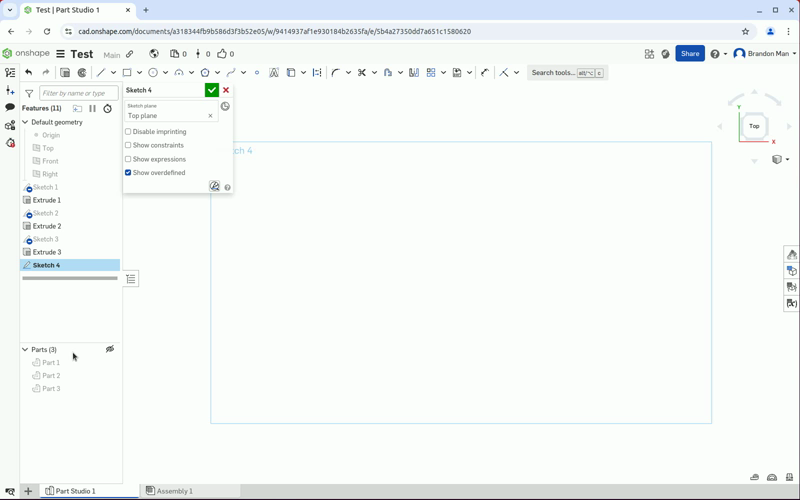
key(l)
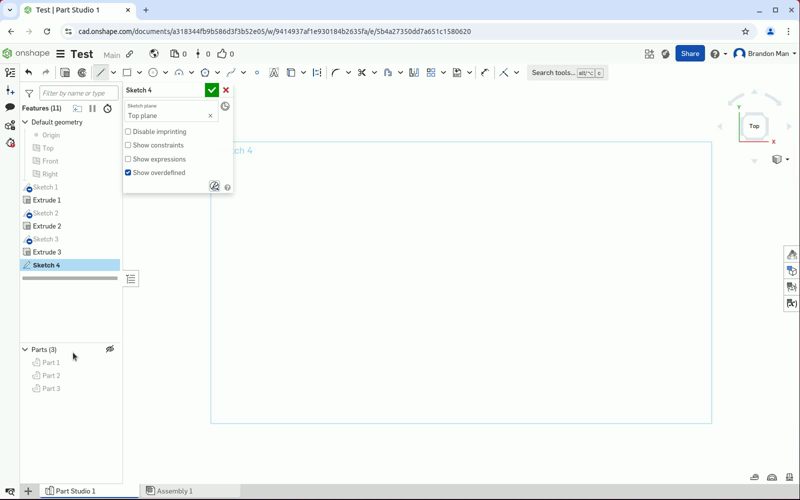
key_down(shift)
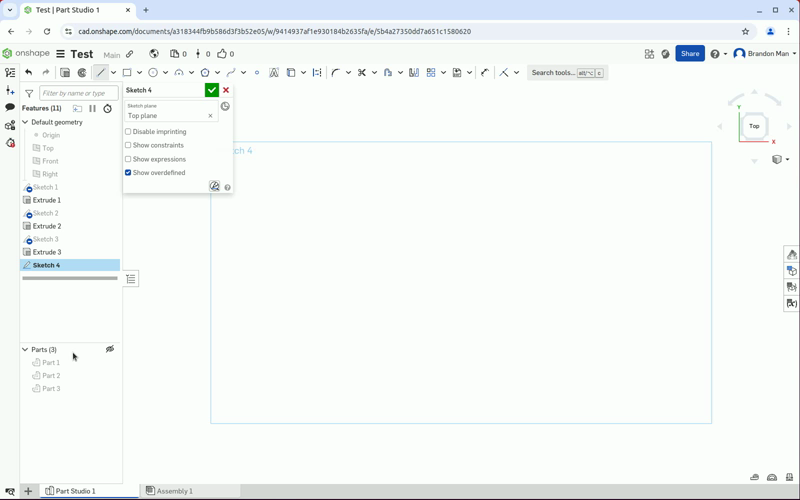
mouse_move(532, 327)
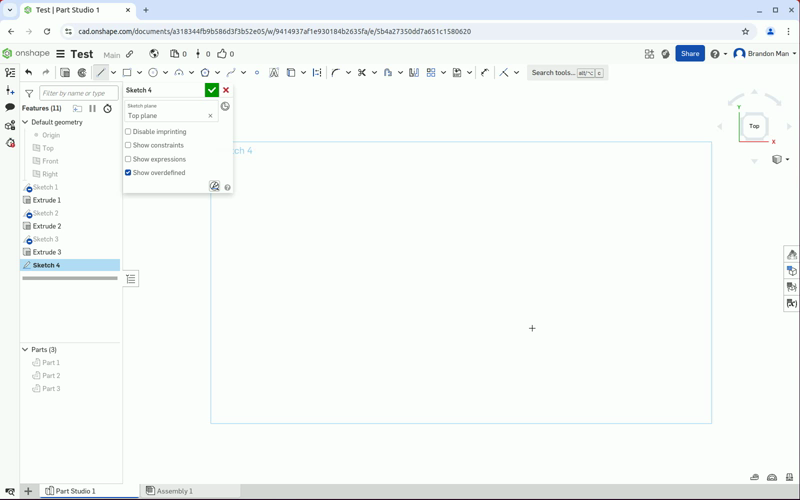
click(532, 327)
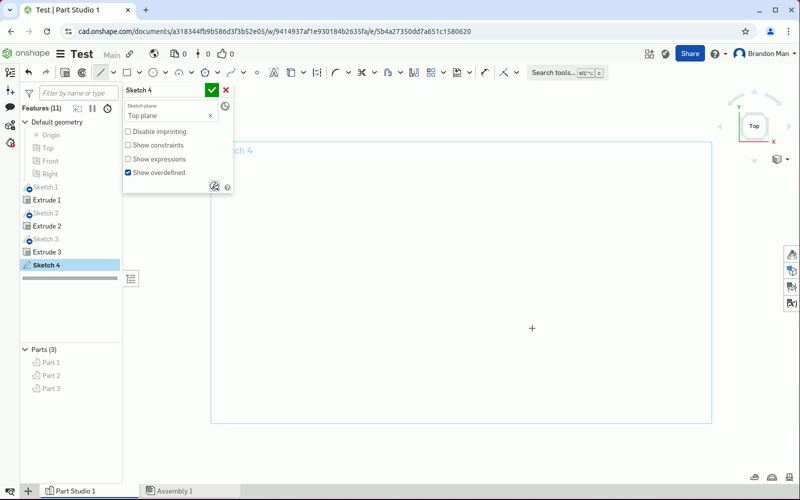
key_up(shift)
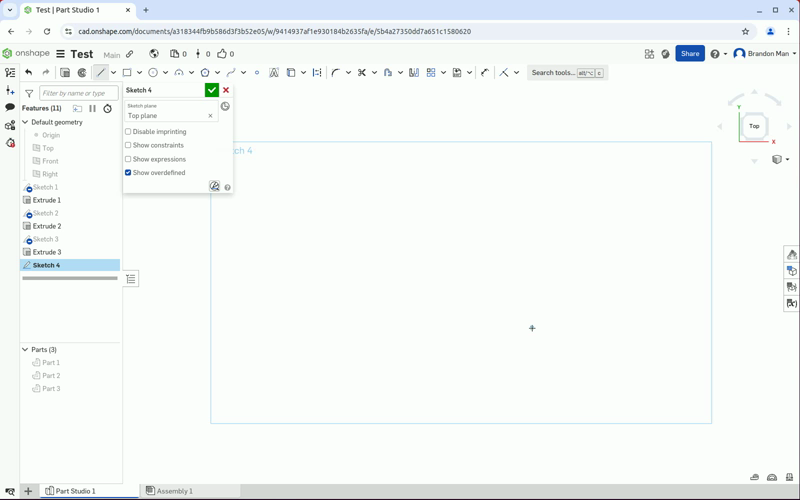
key_down(shift)
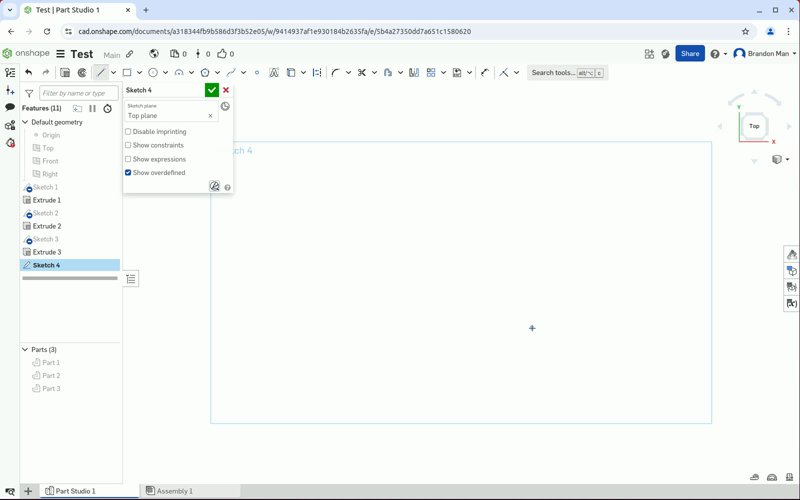
mouse_move(562, 327)
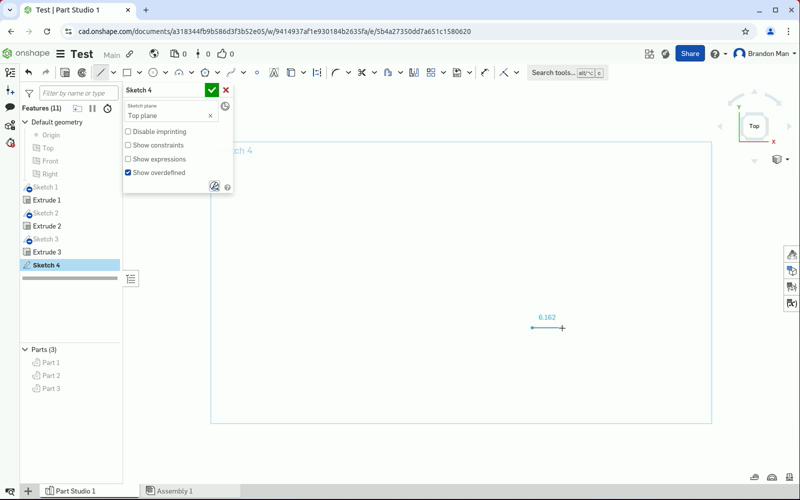
mouse_move(550, 327)
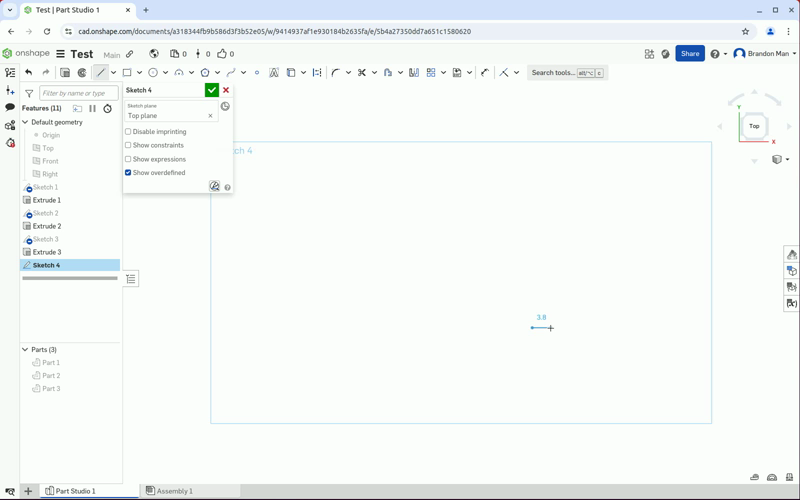
click(550, 327)
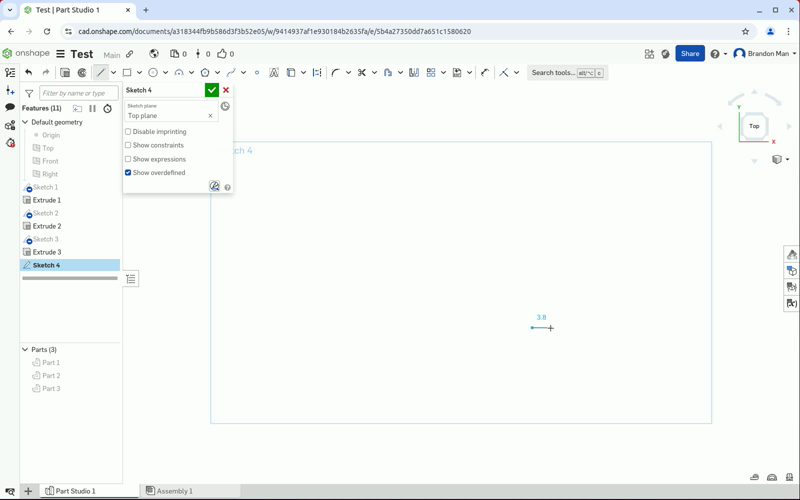
key_up(shift)
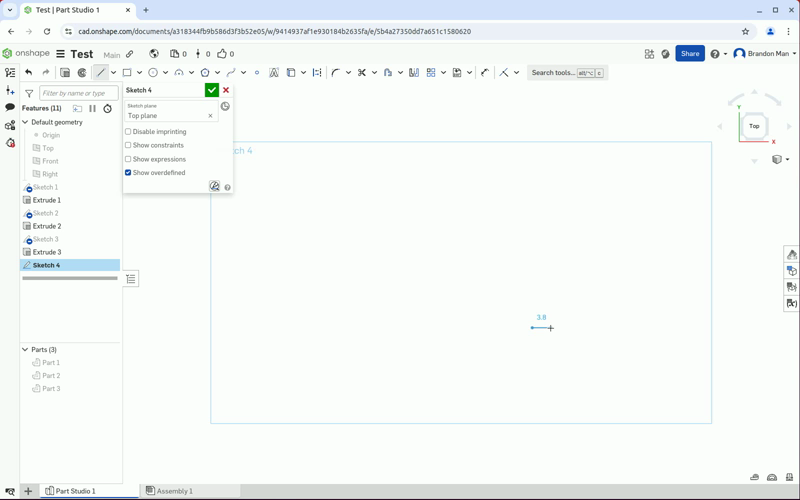
key_down(shift)
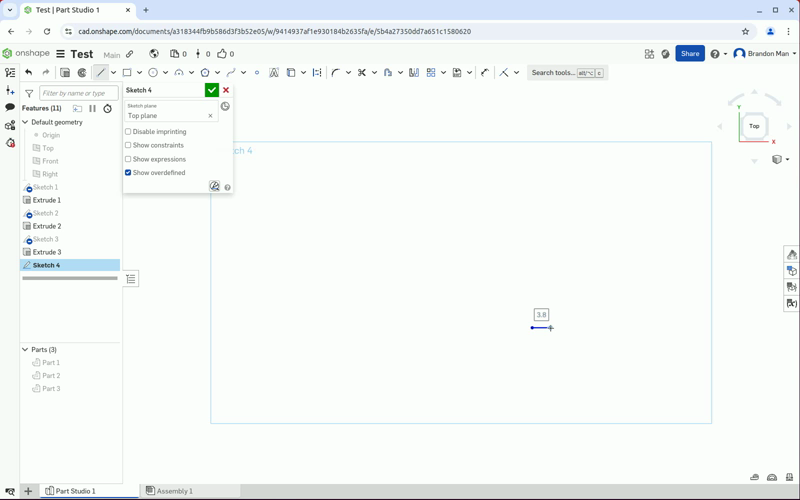
mouse_move(580, 327)
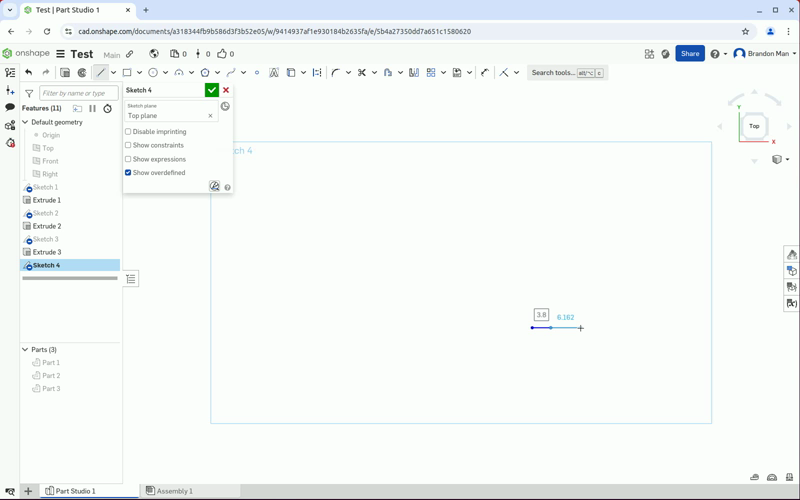
mouse_move(550, 309)
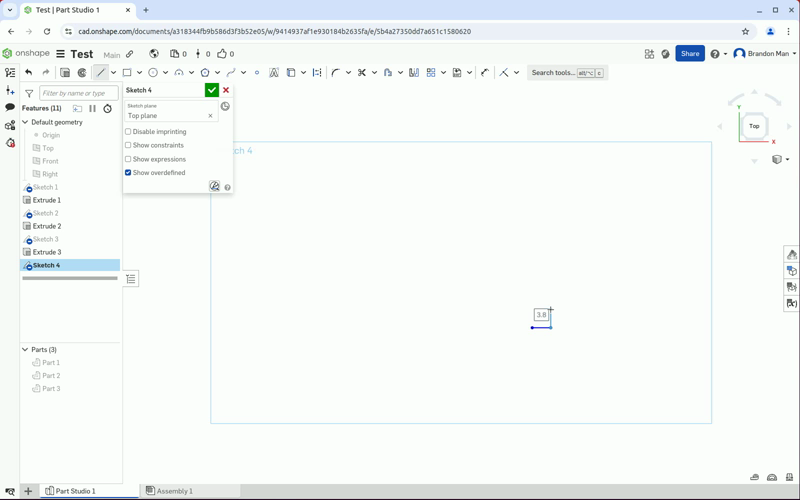
click(550, 309)
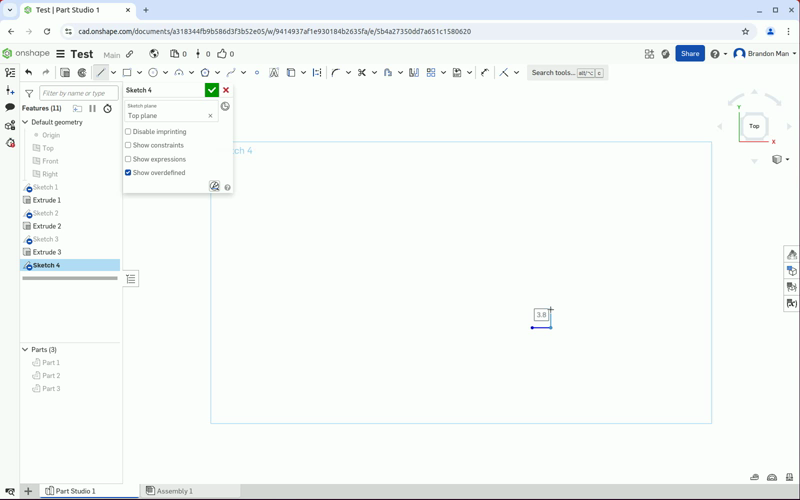
key_up(shift)
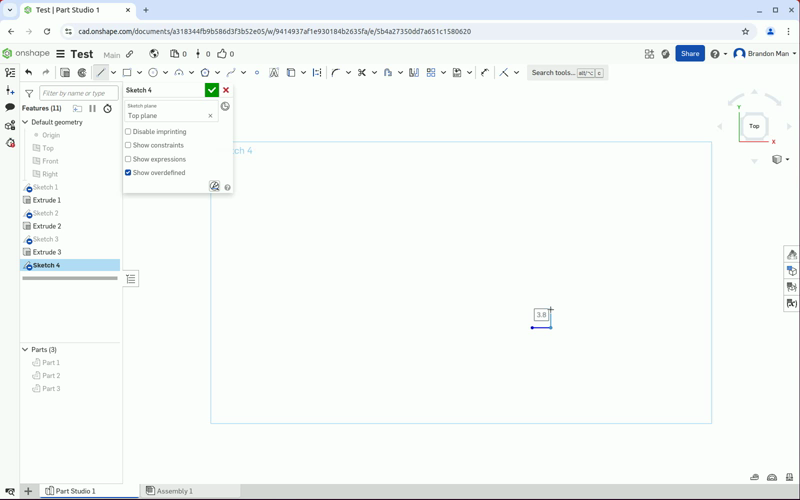
key_down(shift)
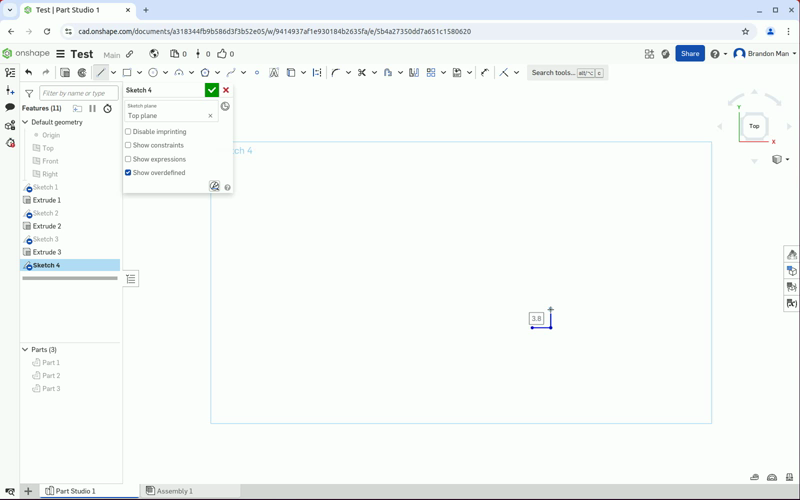
mouse_move(580, 309)
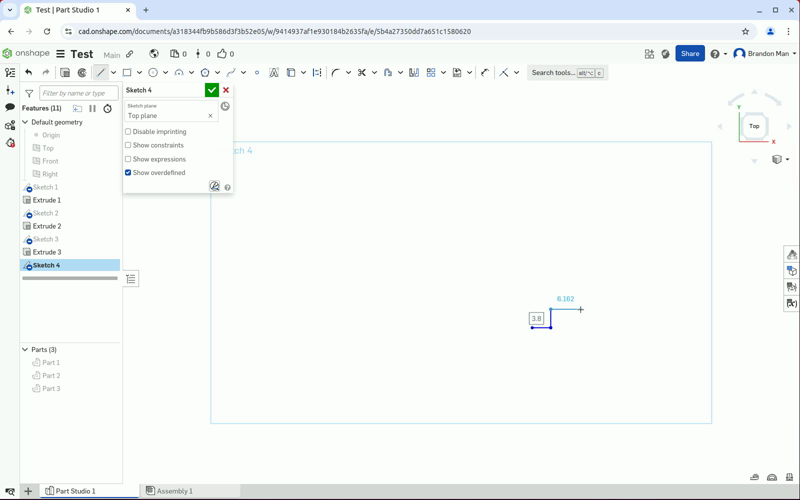
mouse_move(532, 309)
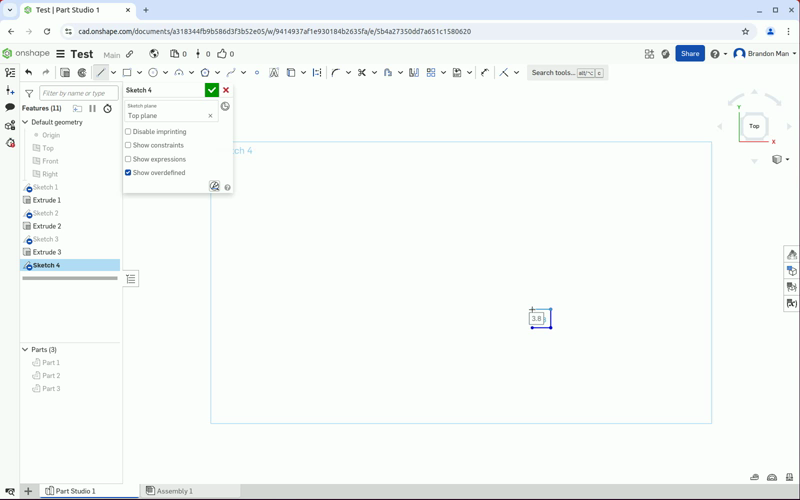
click(532, 309)
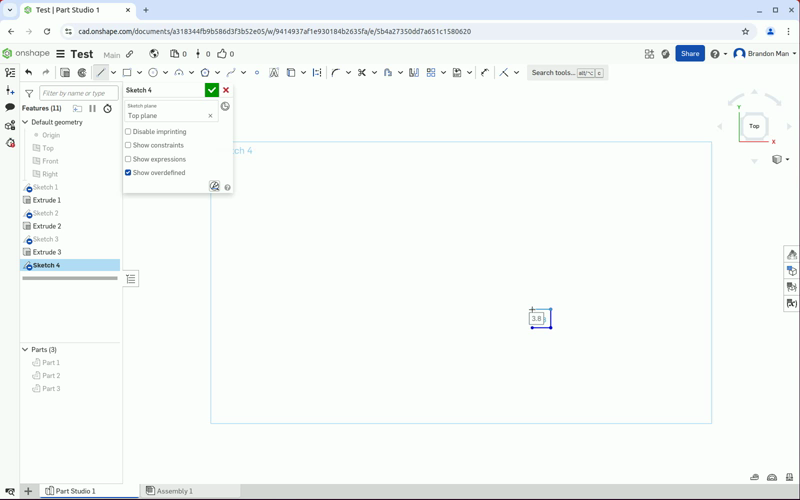
key_up(shift)
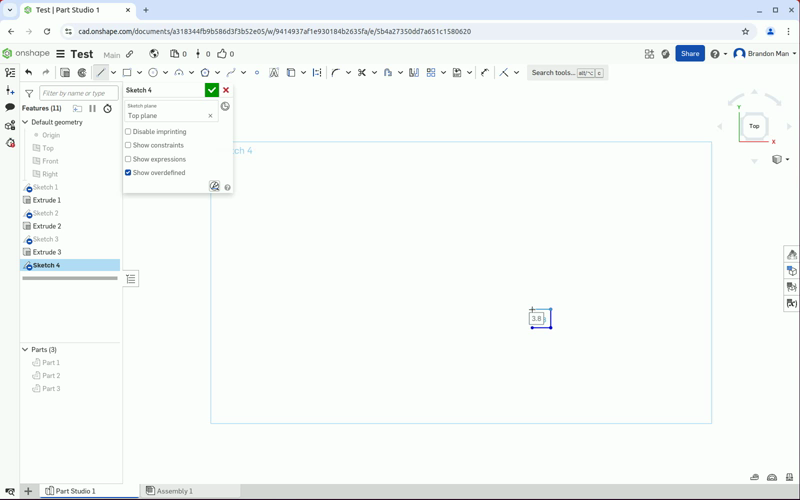
mouse_move(562, 309)
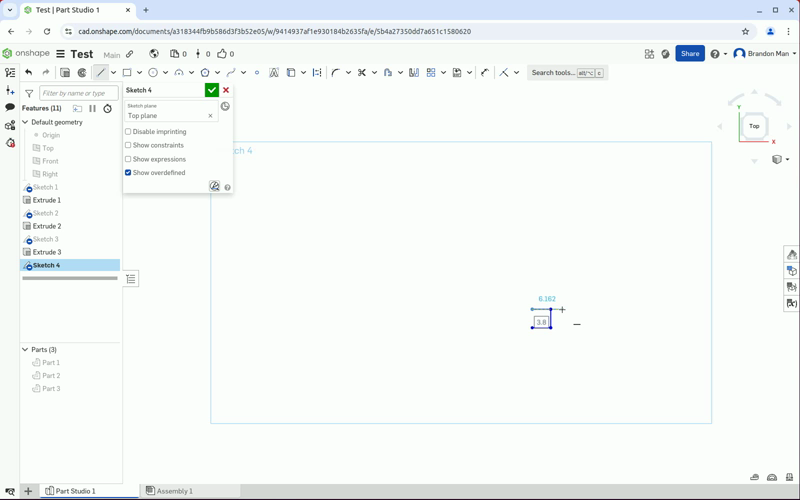
key_down(shift)
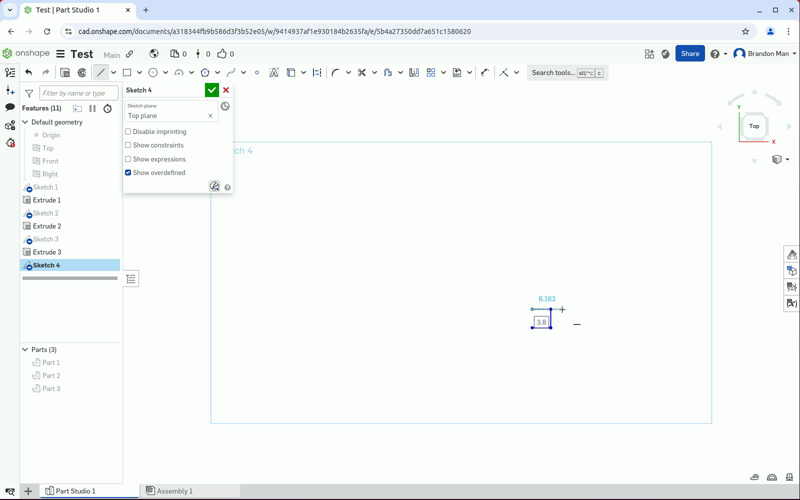
mouse_move(532, 327)
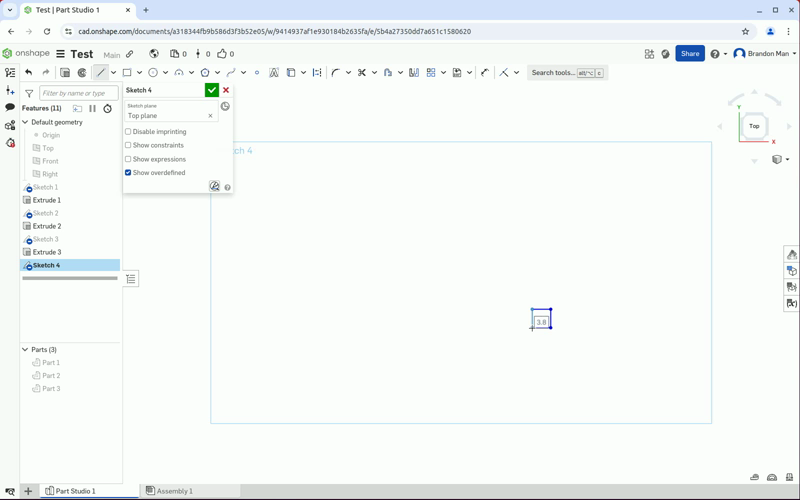
key_up(shift)
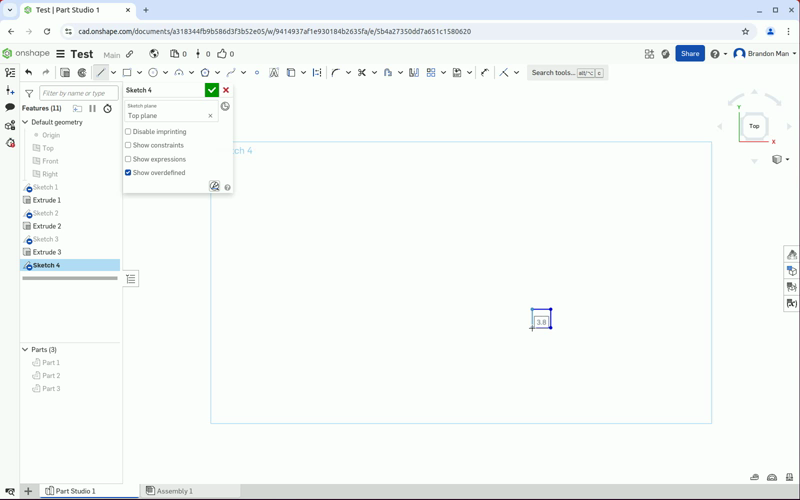
click(532, 327)
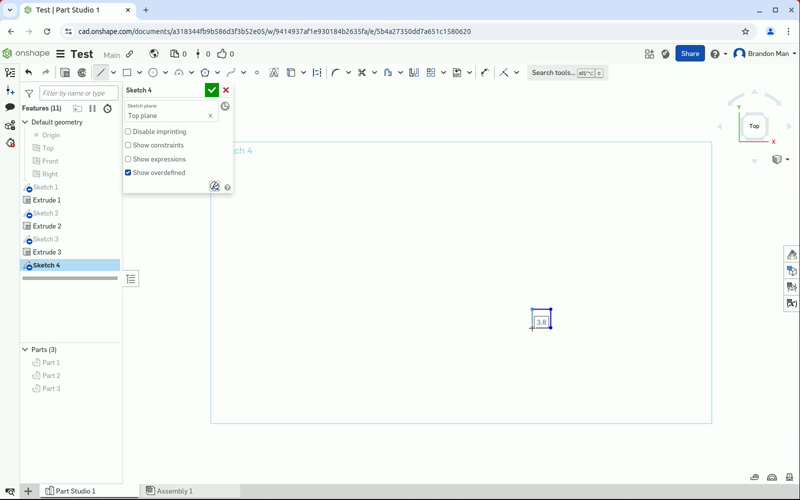
key(esc)
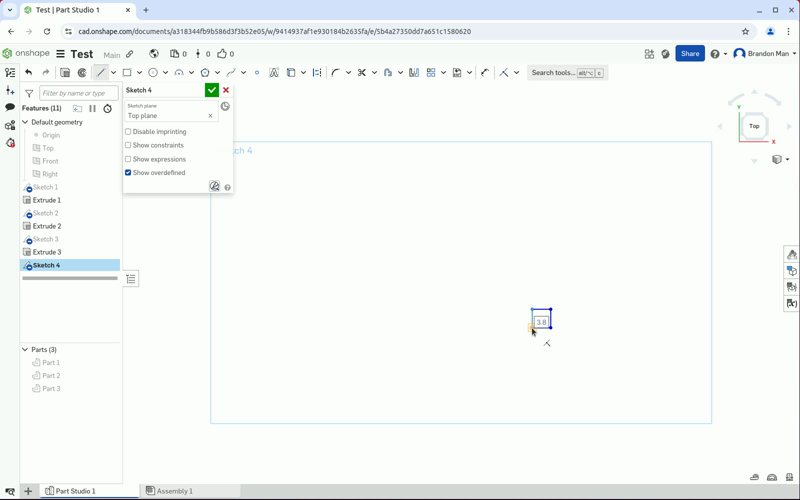
mouse_move(541, 315)
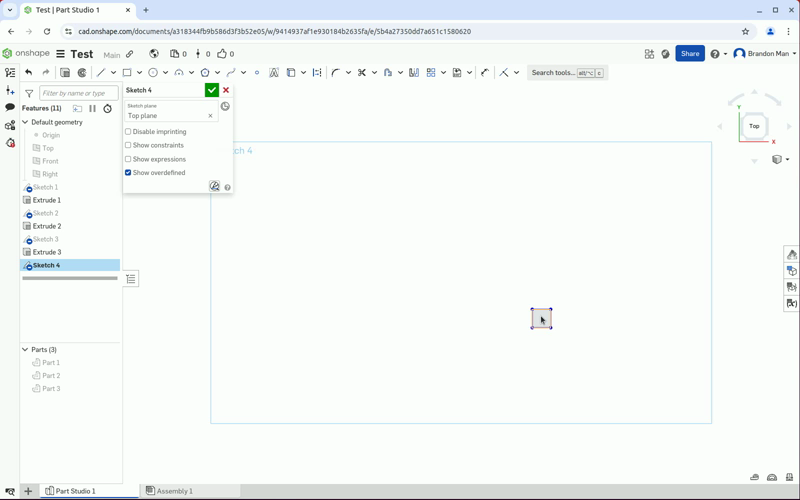
scroll(6)
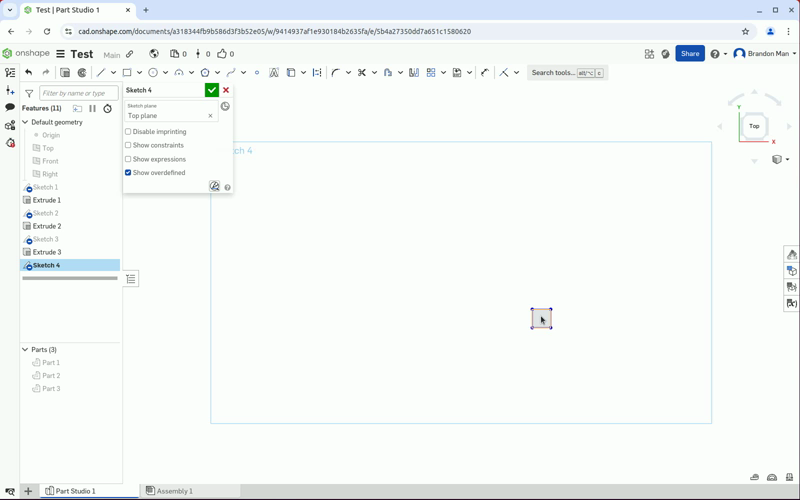
scroll(6)
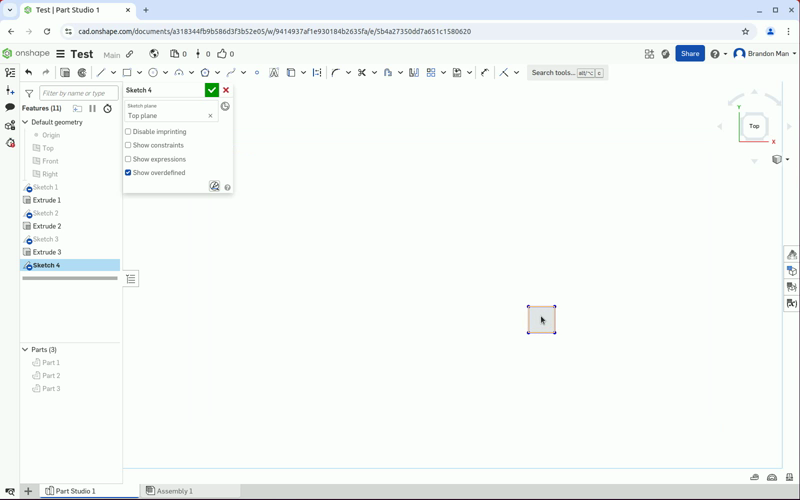
scroll(6)
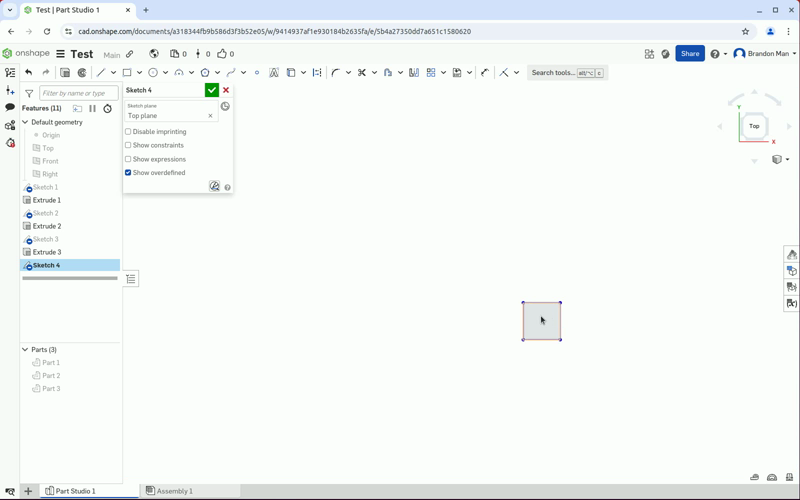
scroll(6)
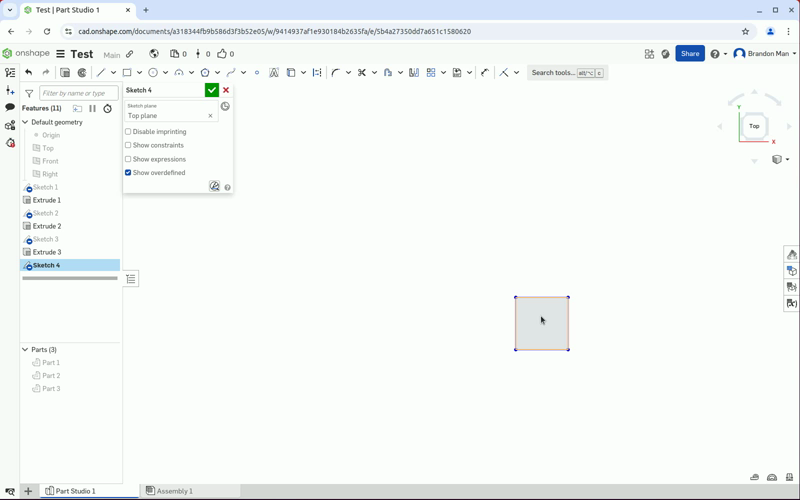
scroll(6)
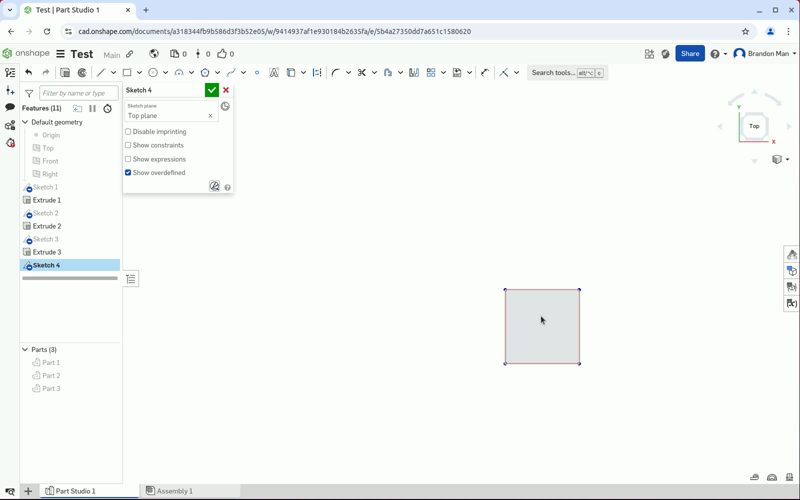
scroll(6)
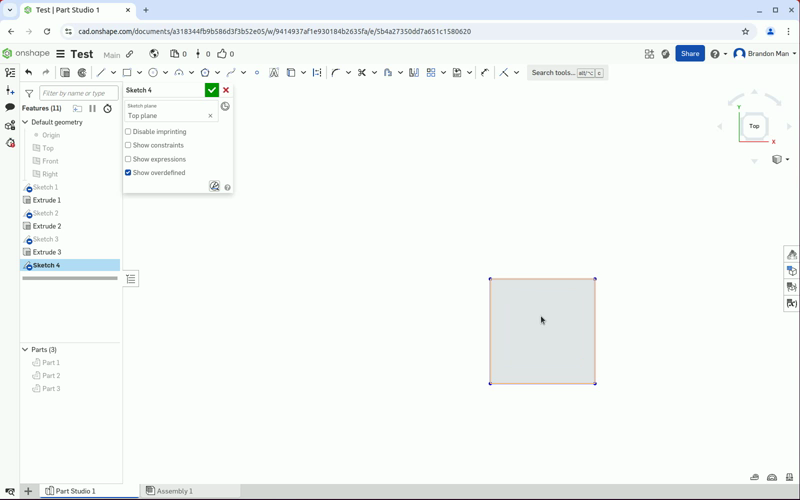
scroll(6)
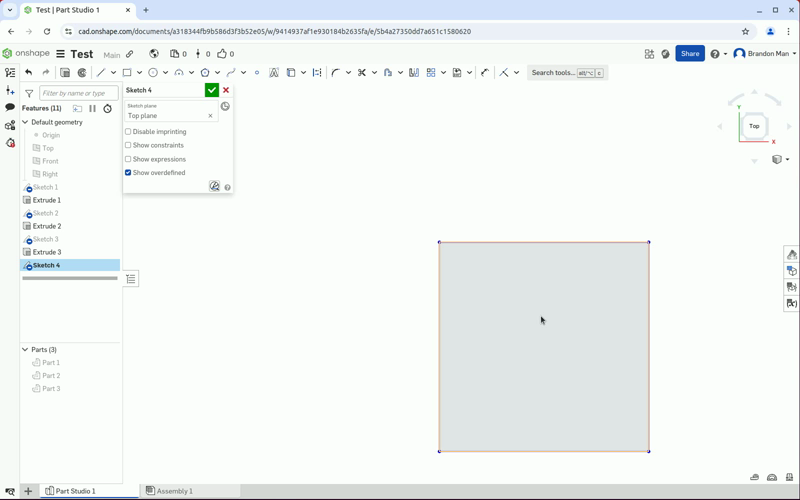
click(541, 315)
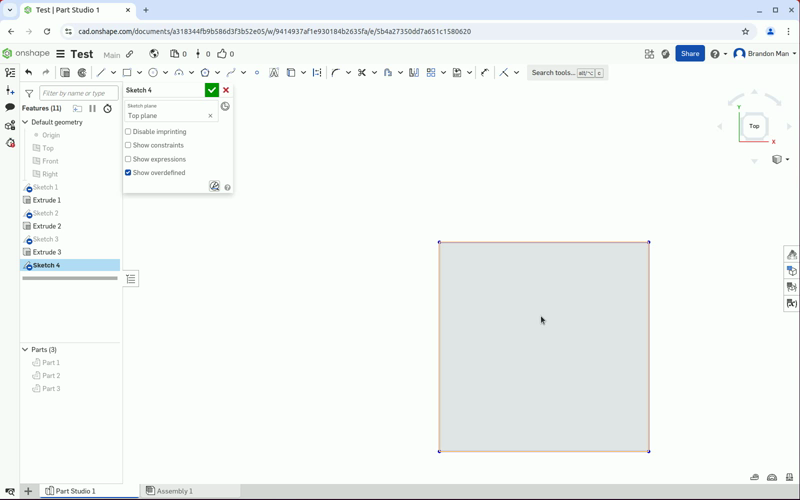
scroll(-6)
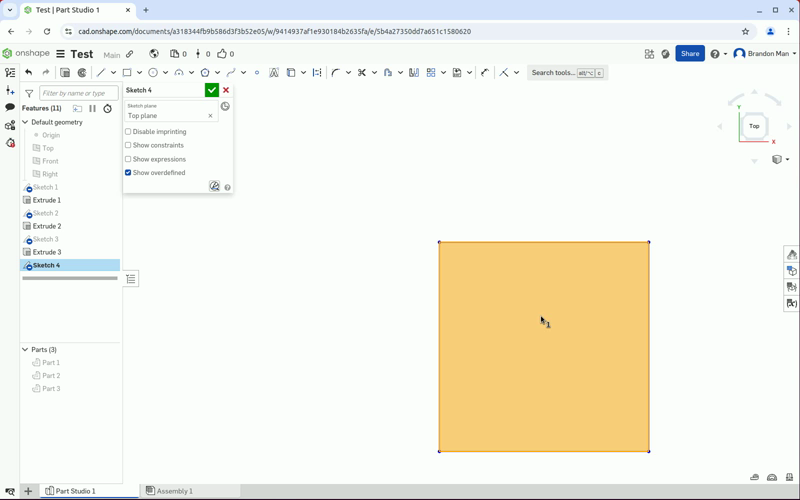
scroll(-6)
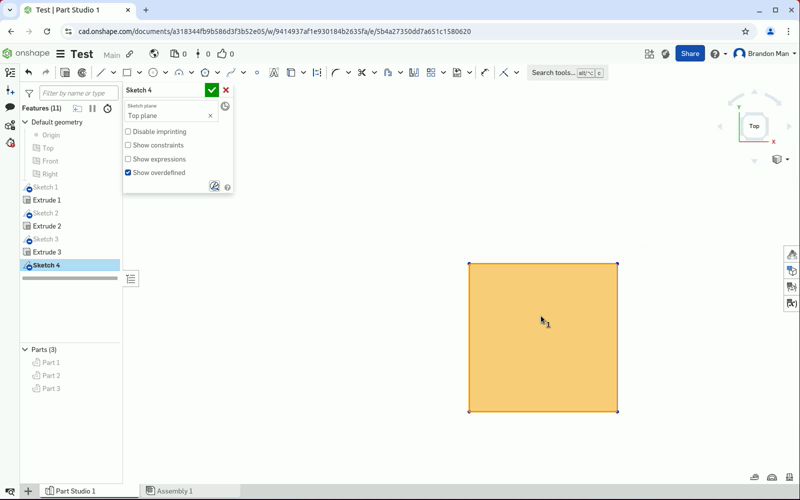
scroll(-6)
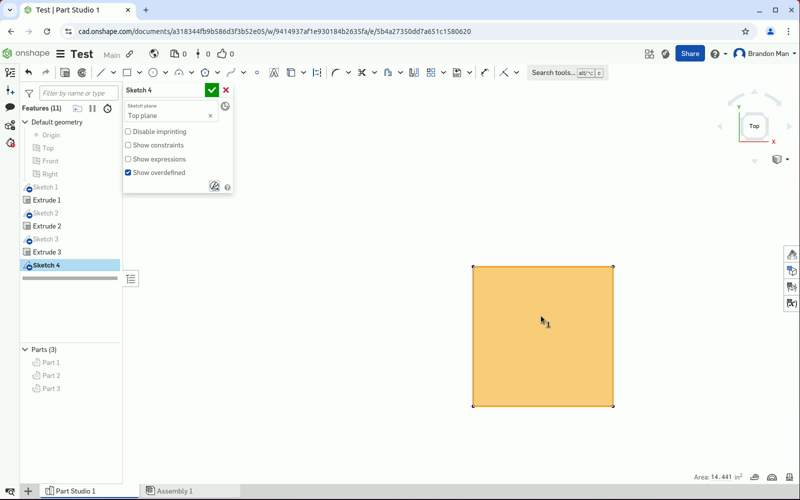
scroll(-6)
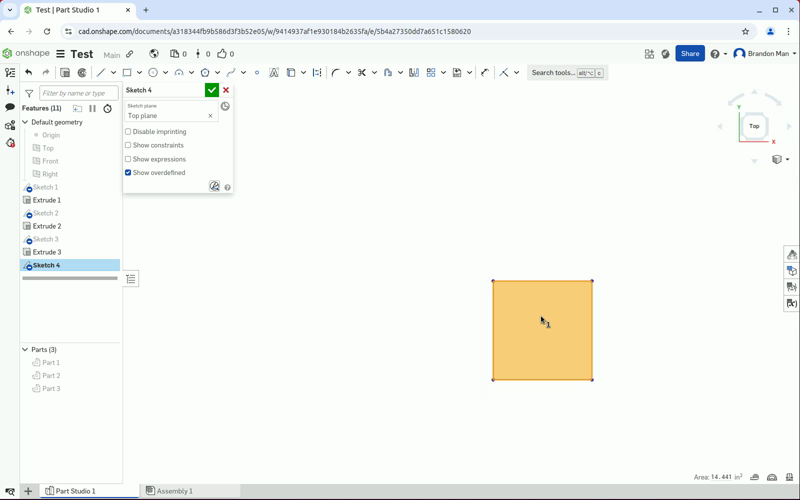
scroll(-6)
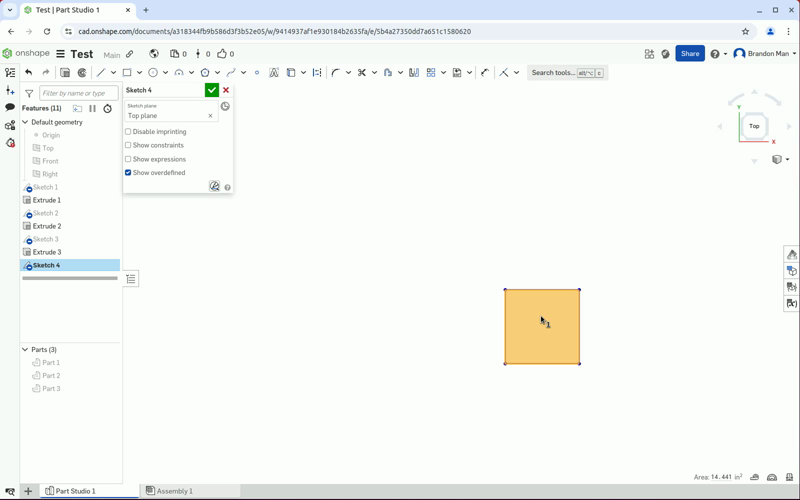
scroll(-6)
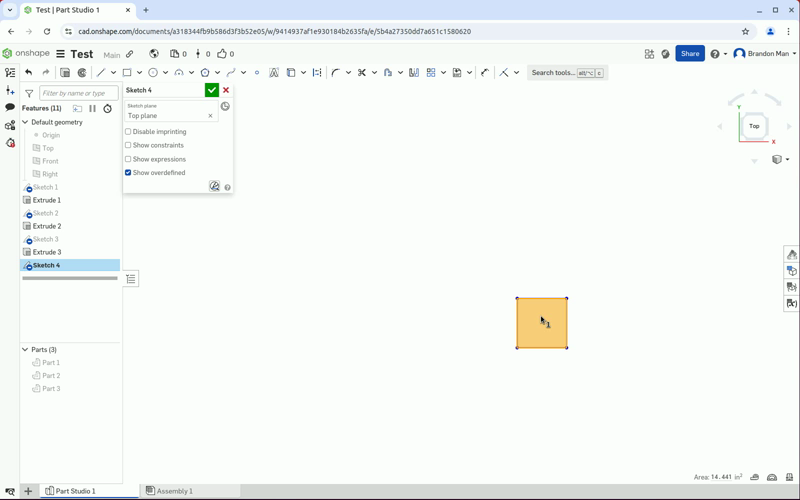
scroll(-6)
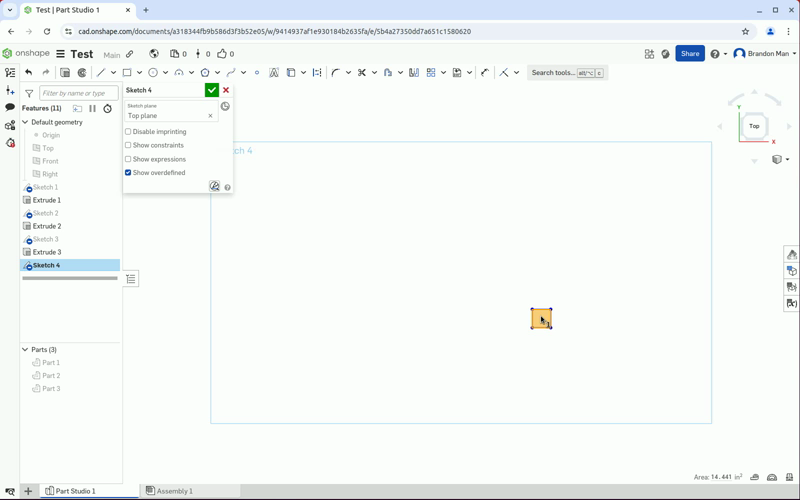
mouse_move(73, 352)
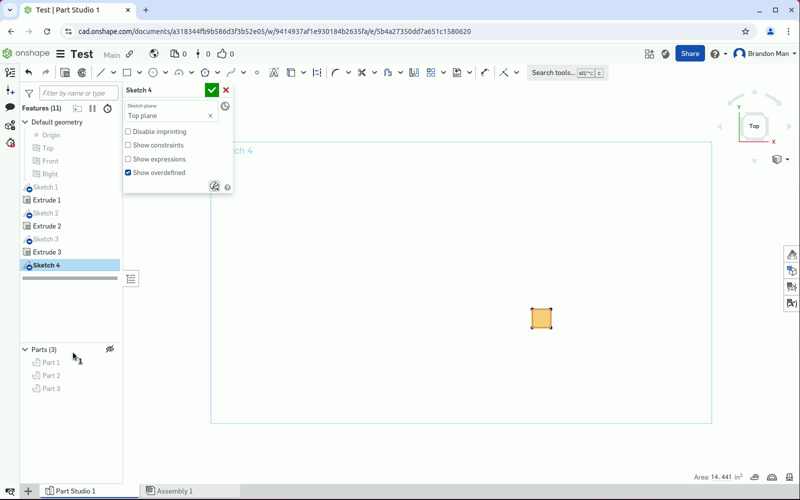
key(shift+y)
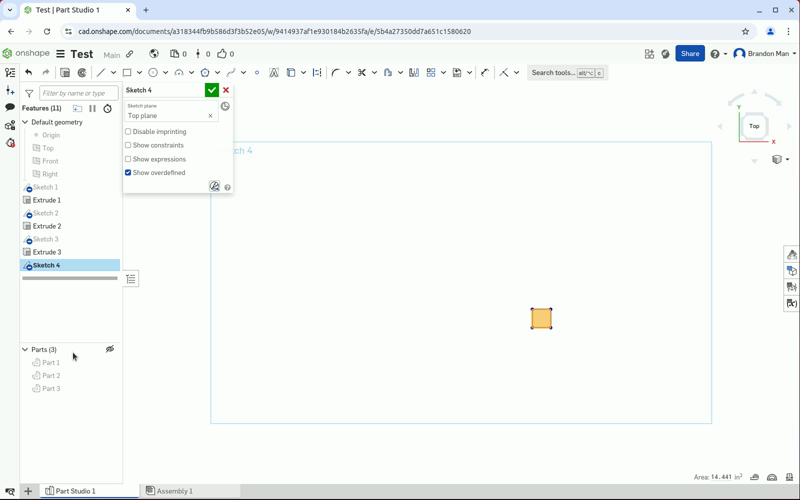
key(shift+e)
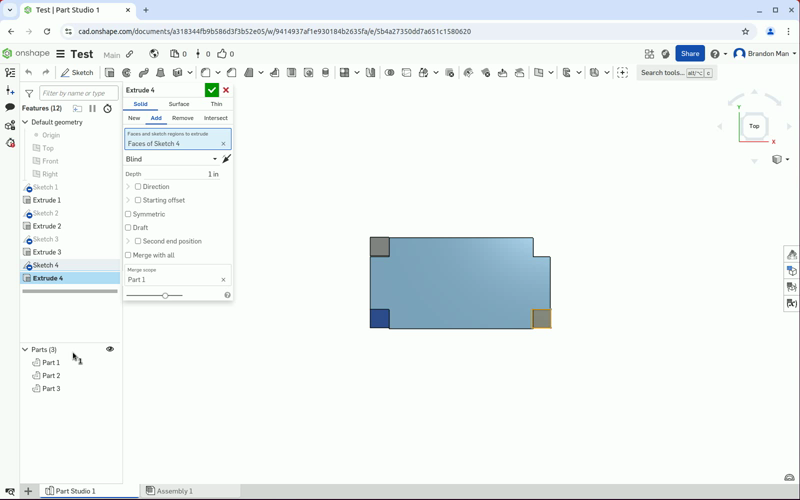
mouse_move(143, 106)
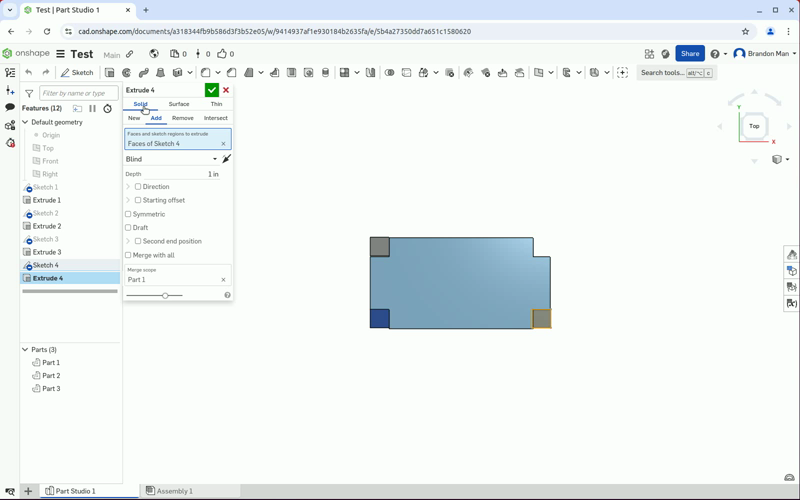
click(143, 106)
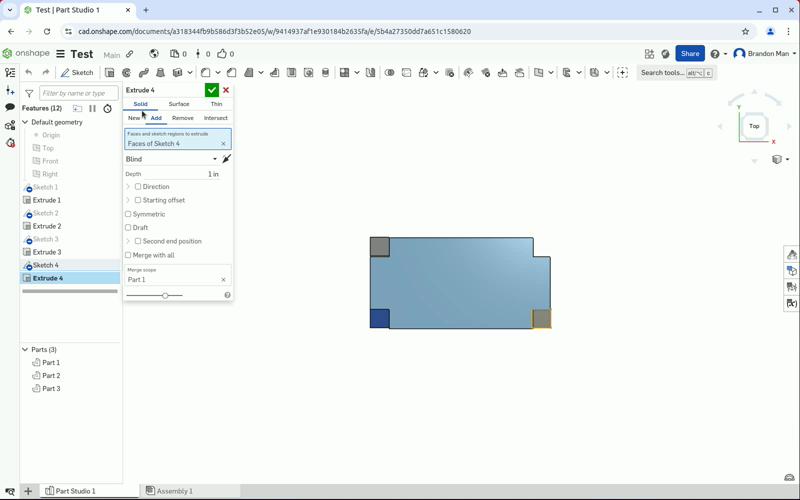
mouse_move(137, 120)
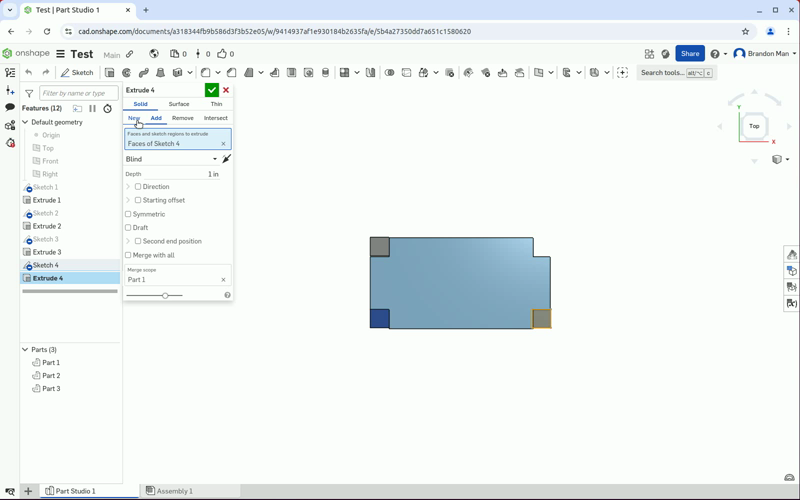
click(137, 120)
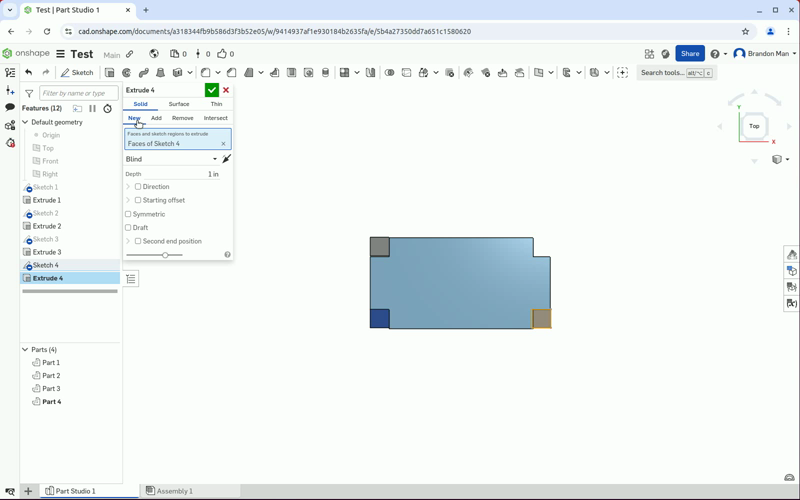
key(tab, 4)
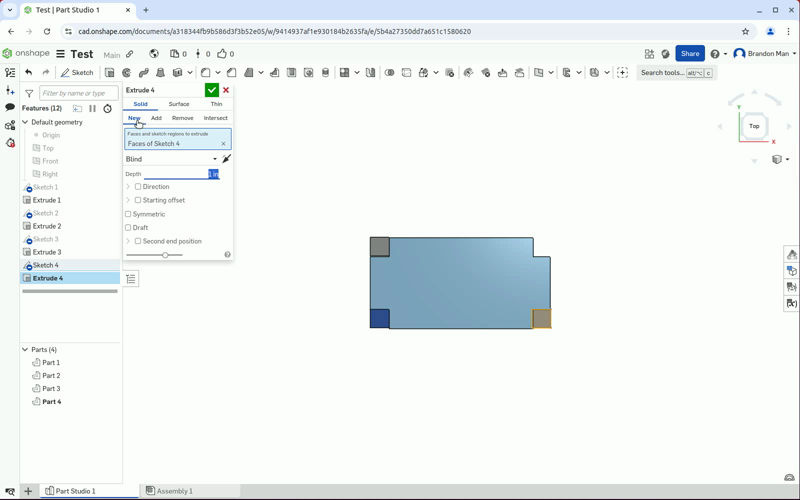
text(23.108)
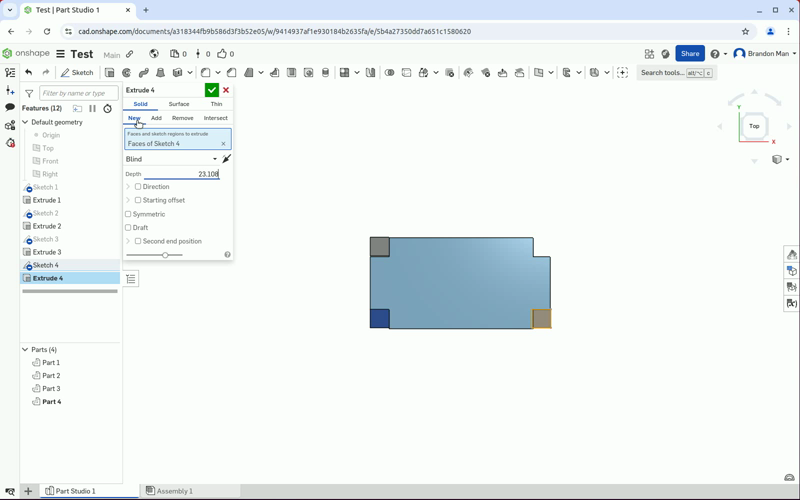
key(enter)
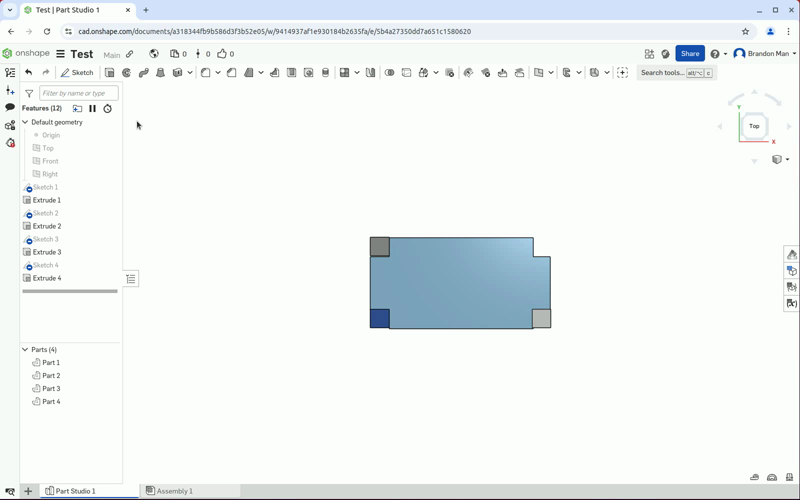
key(shift+h)
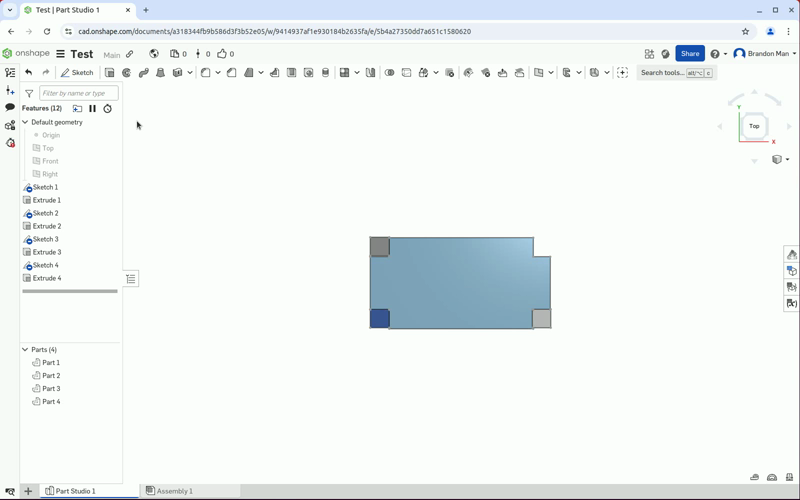
key(shift+h)
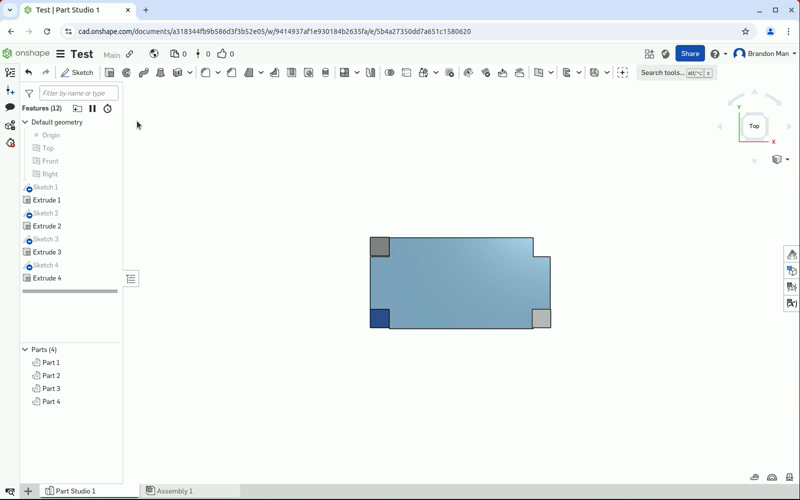
mouse_move(73, 189)
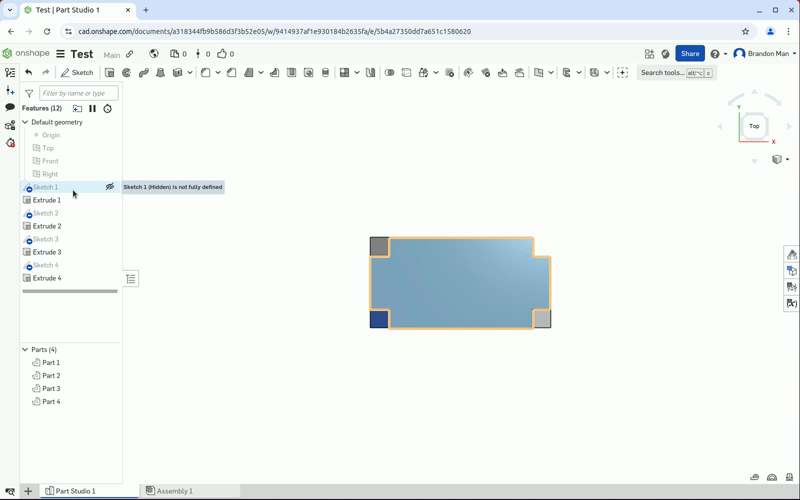
click(73, 189)
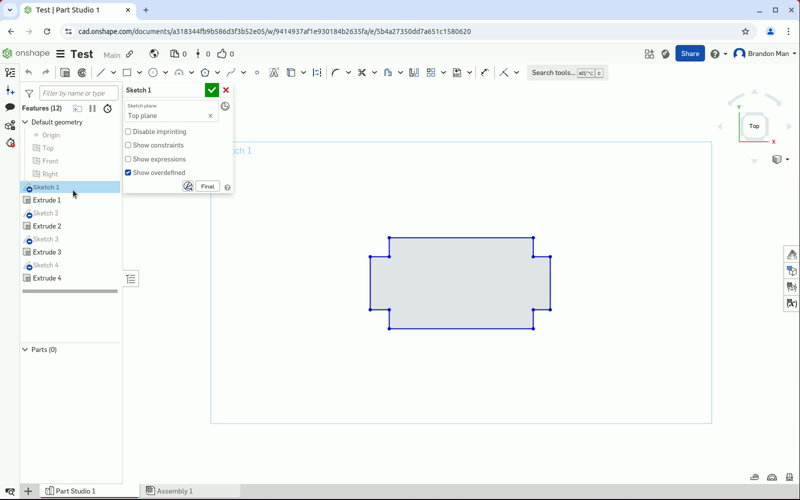
mouse_move(229, 92)
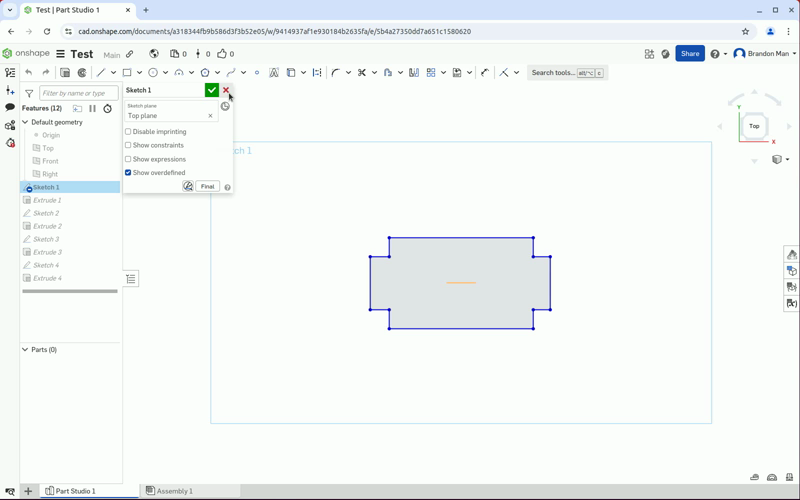
click(229, 92)
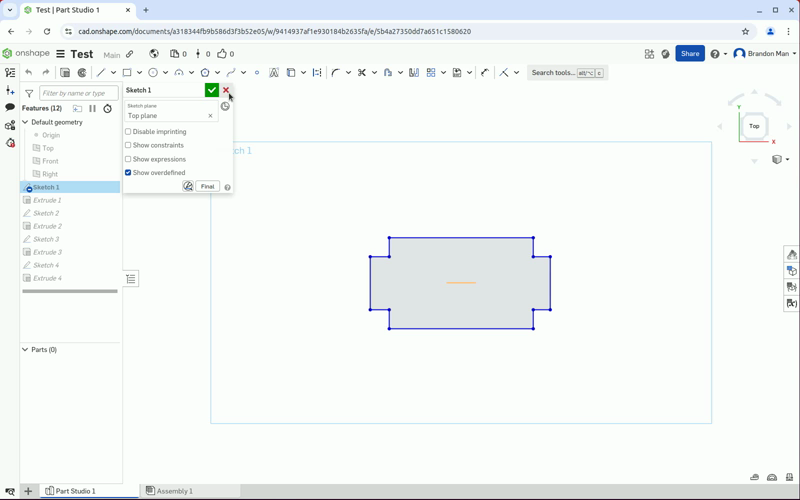
key(shift+s)
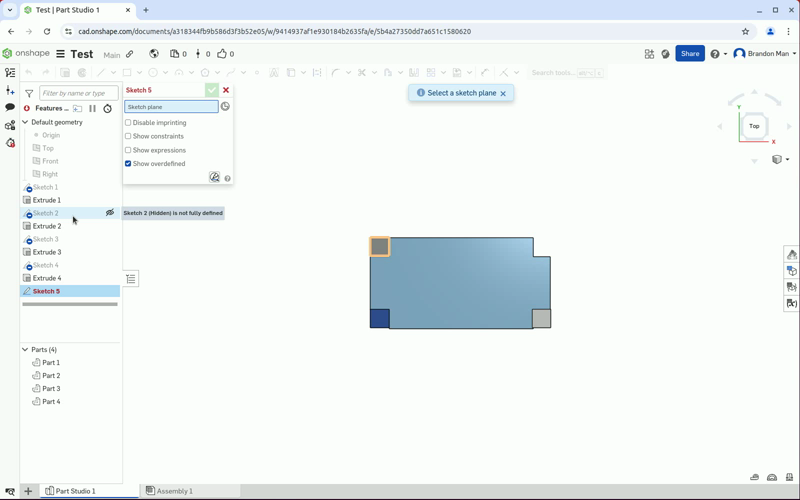
scroll(3)
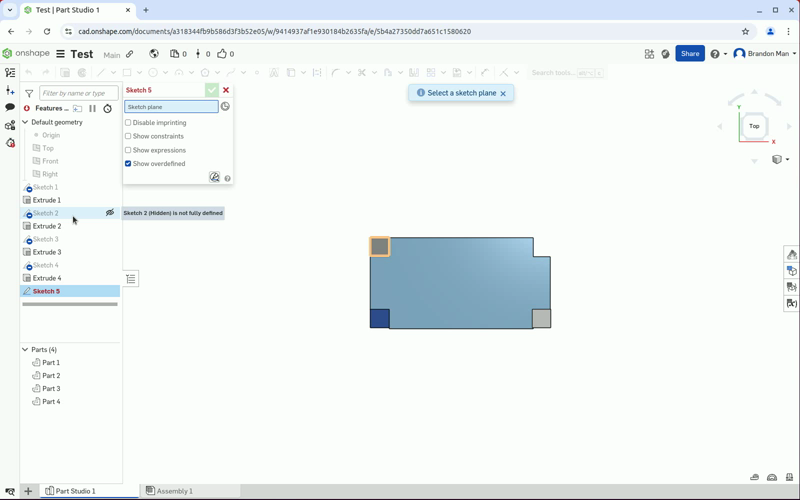
mouse_move(73, 150)
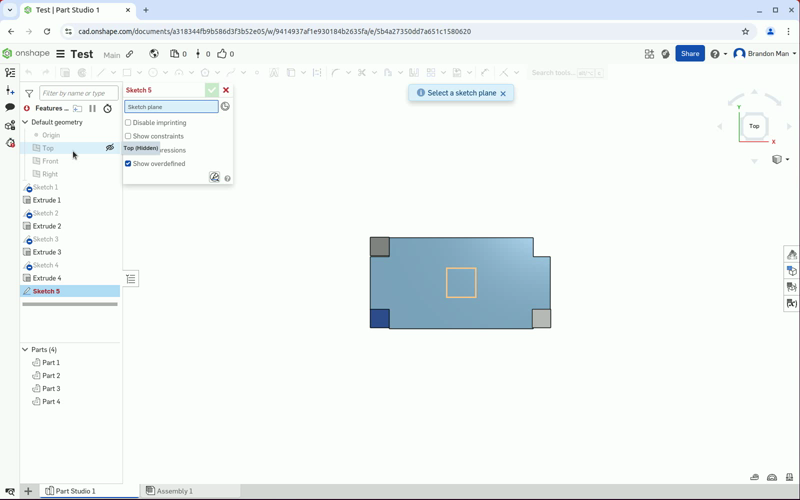
click(73, 150)
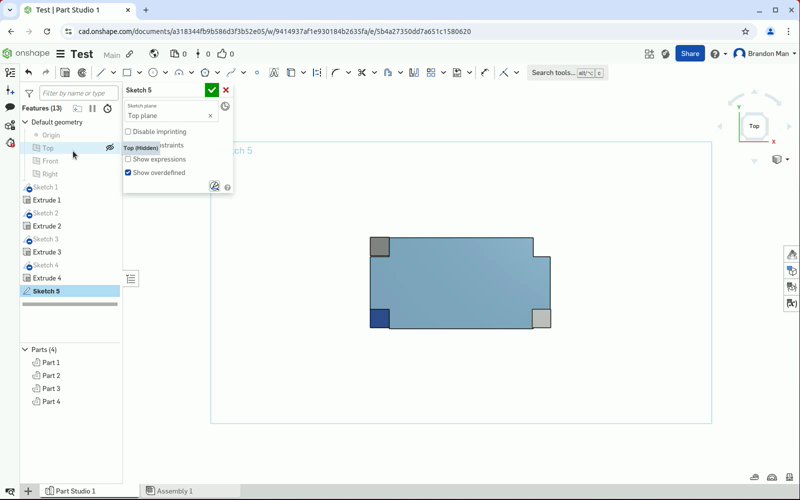
mouse_move(73, 352)
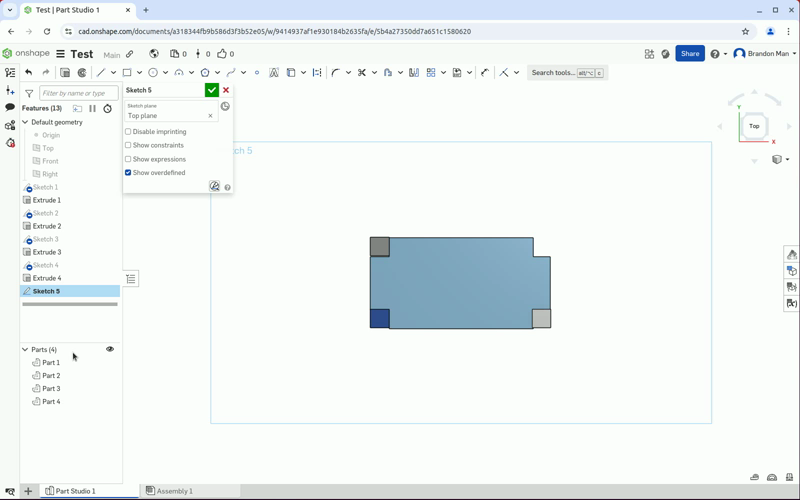
key(y)
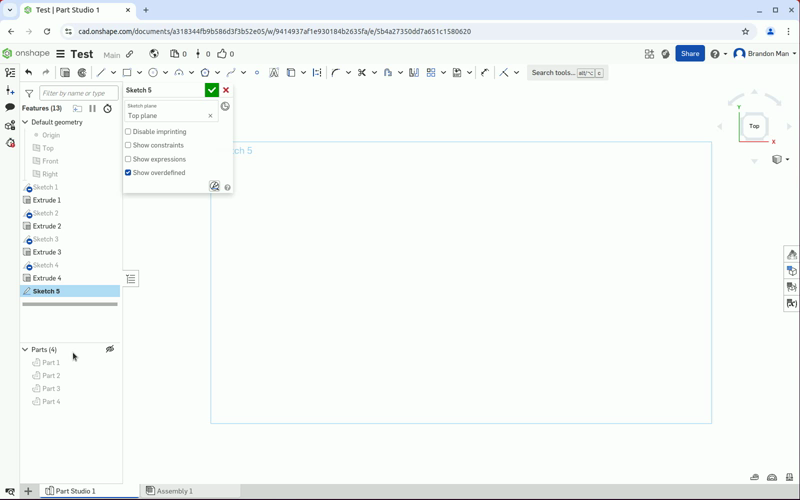
key(l)
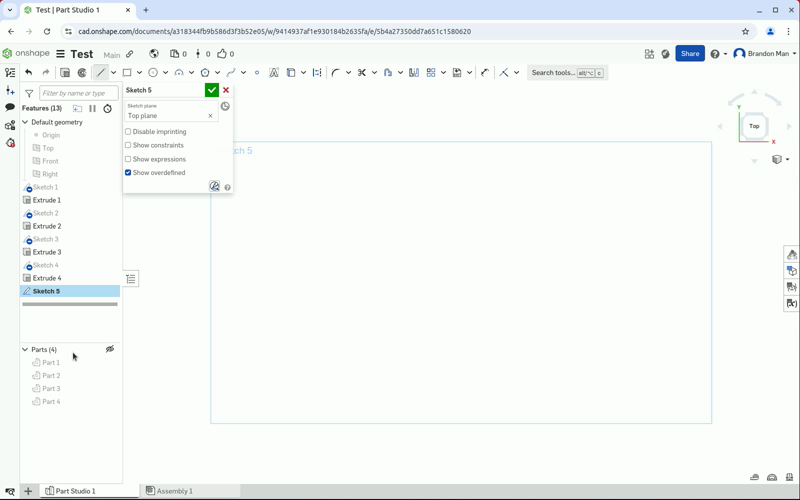
key_down(shift)
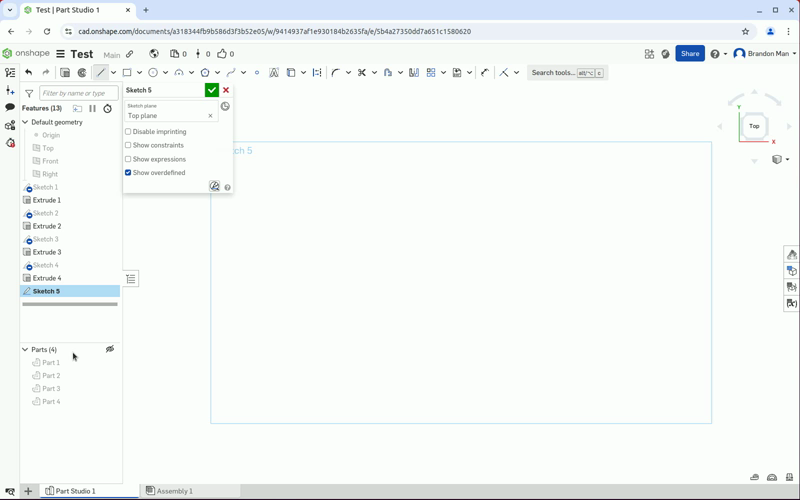
mouse_move(532, 255)
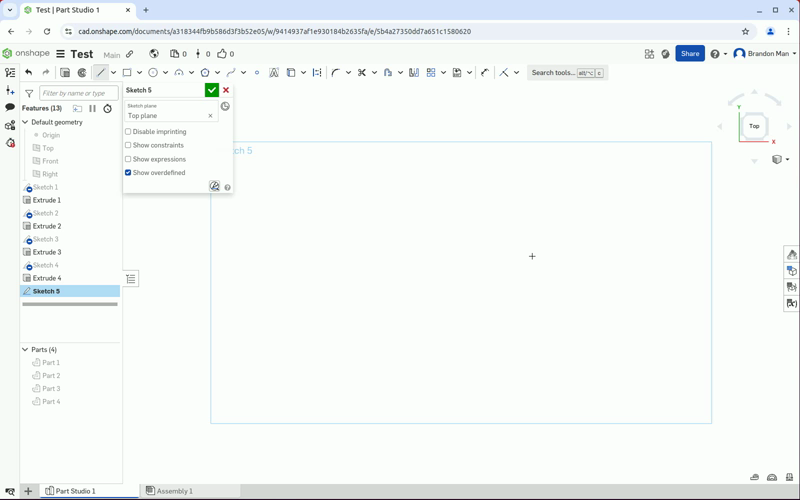
click(532, 255)
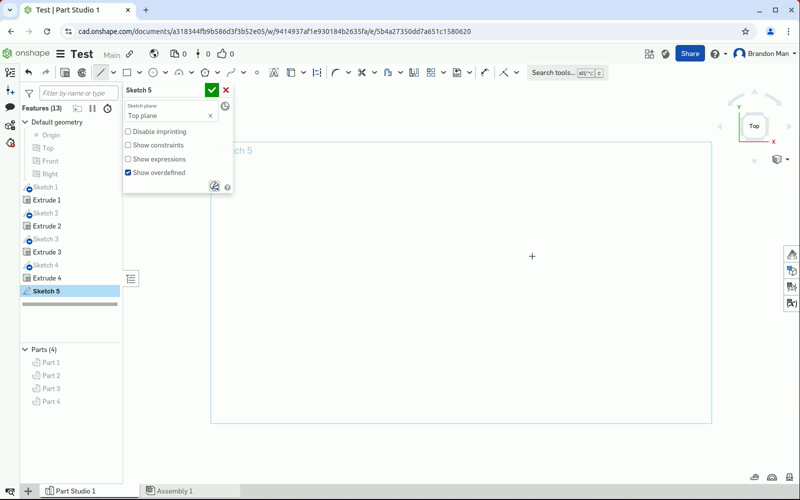
key_up(shift)
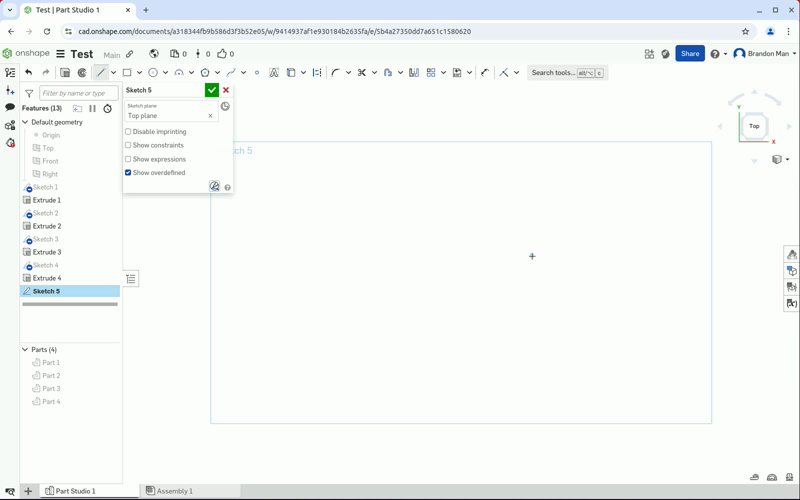
key_down(shift)
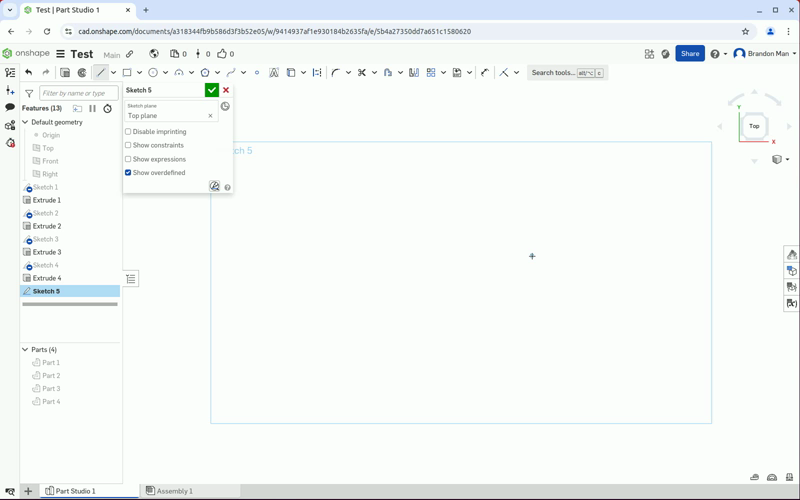
mouse_move(562, 255)
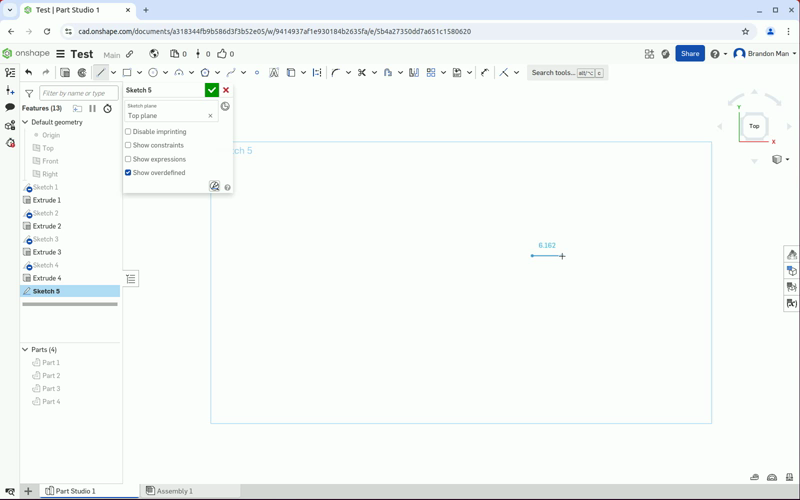
mouse_move(550, 255)
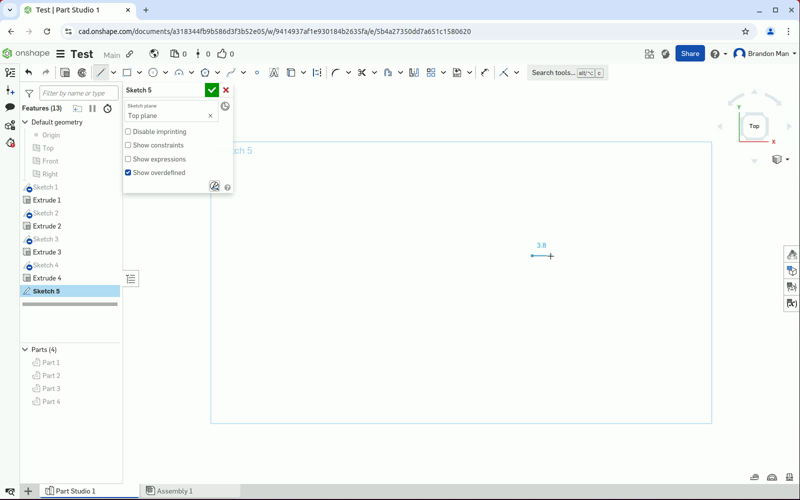
click(550, 255)
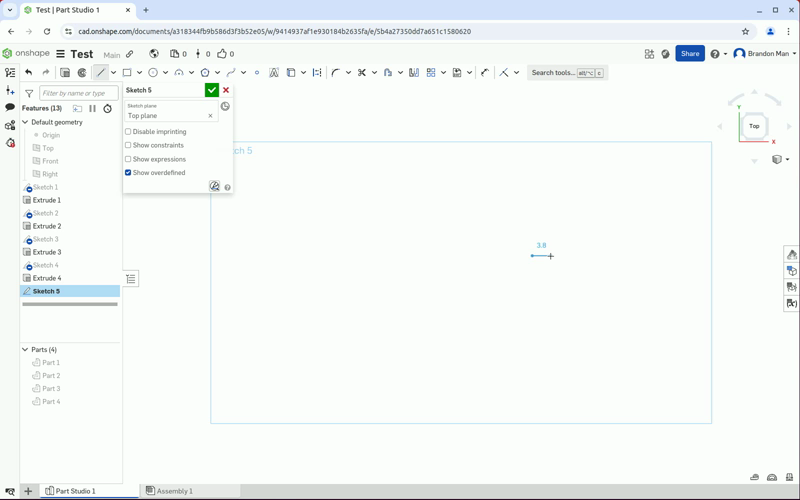
key_up(shift)
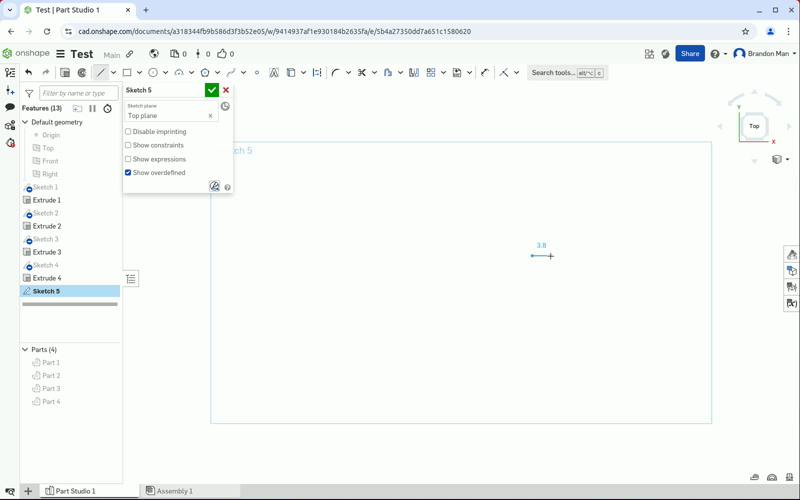
key_down(shift)
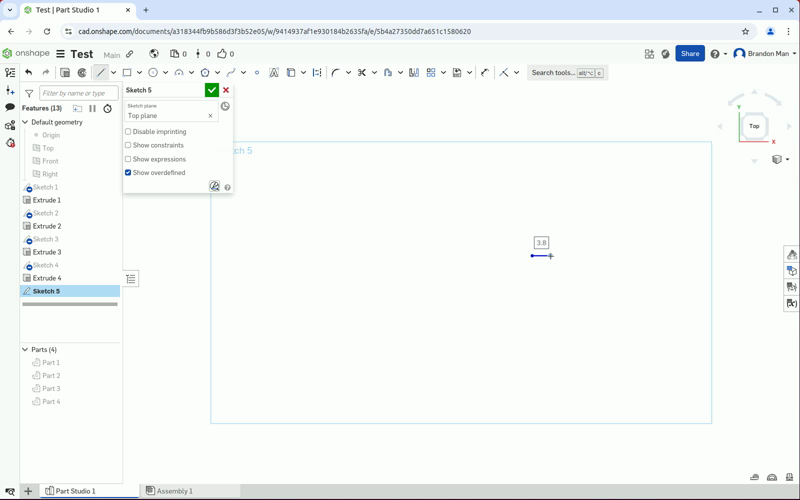
mouse_move(580, 255)
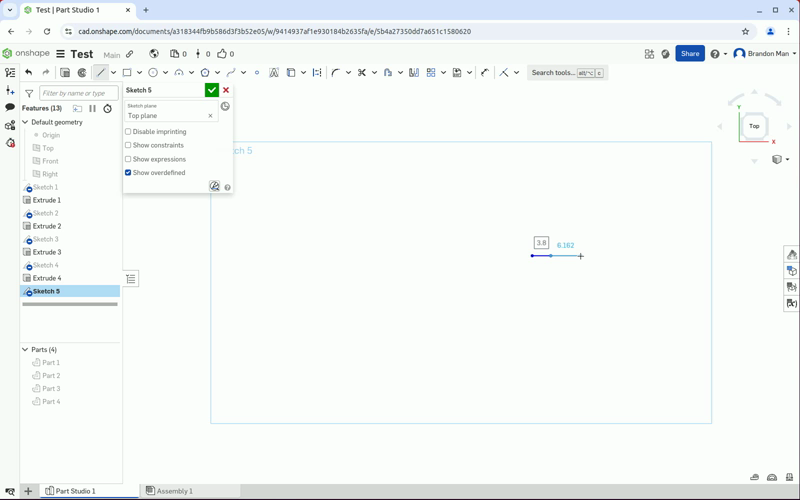
mouse_move(550, 237)
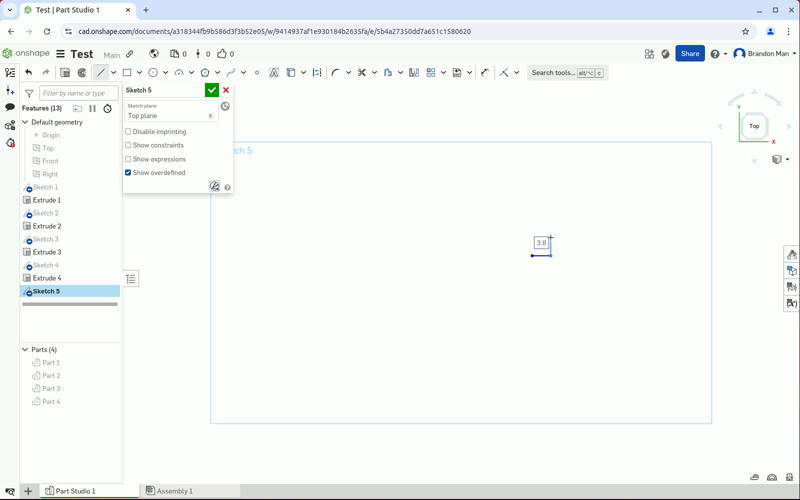
click(550, 237)
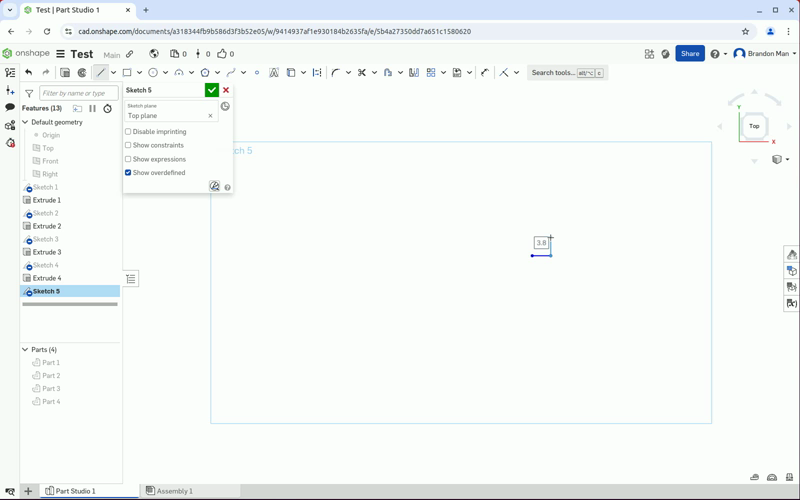
key_up(shift)
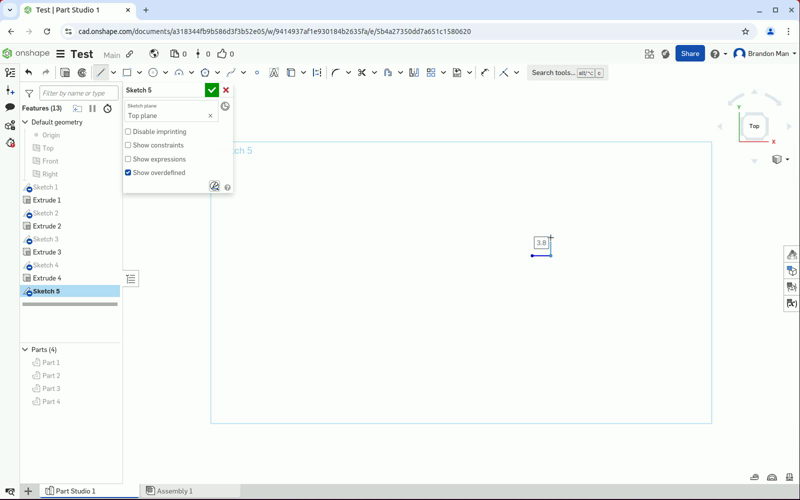
key_down(shift)
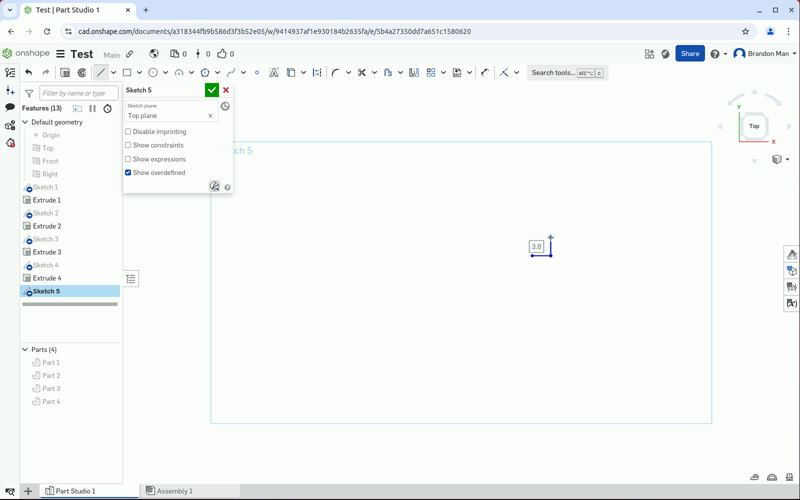
mouse_move(580, 237)
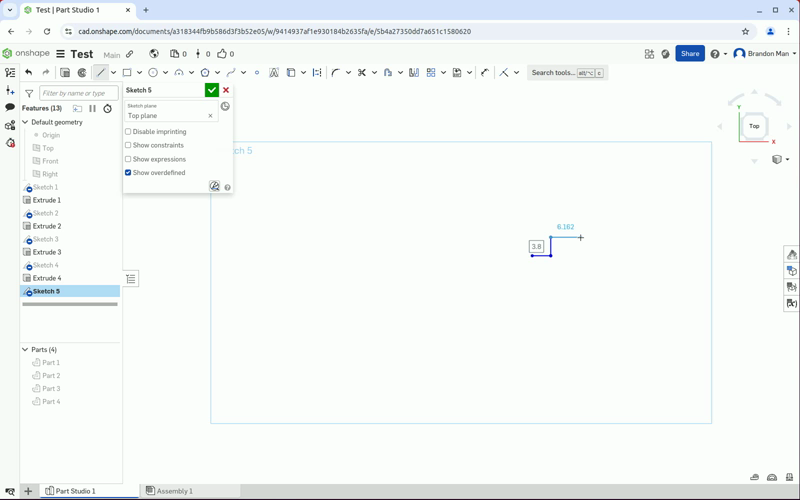
mouse_move(532, 237)
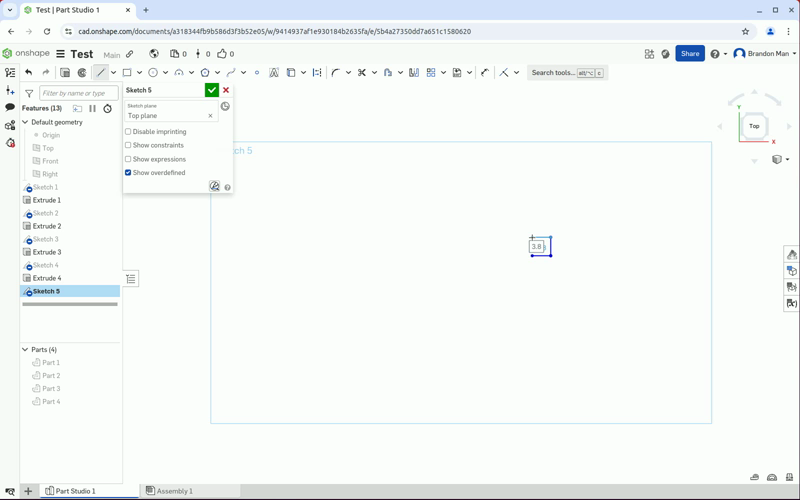
click(532, 237)
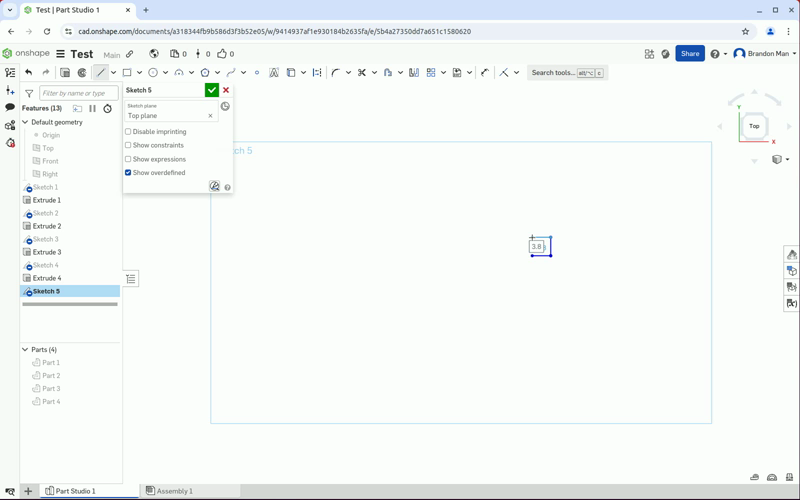
key_up(shift)
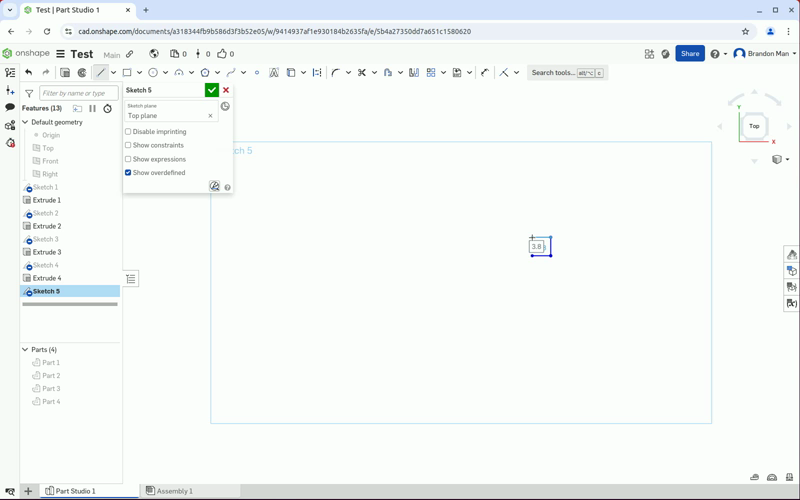
mouse_move(562, 237)
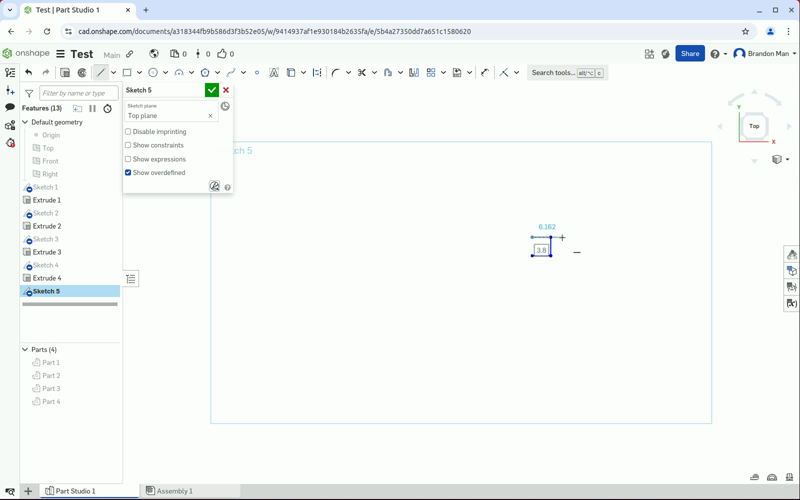
key_down(shift)
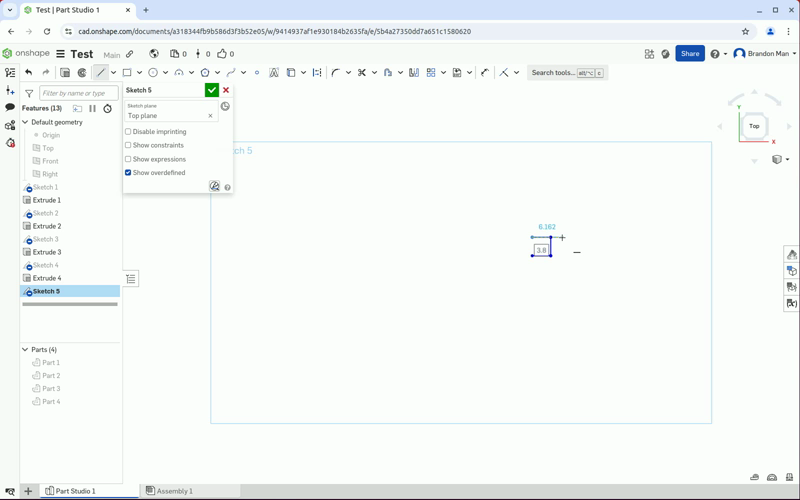
mouse_move(532, 255)
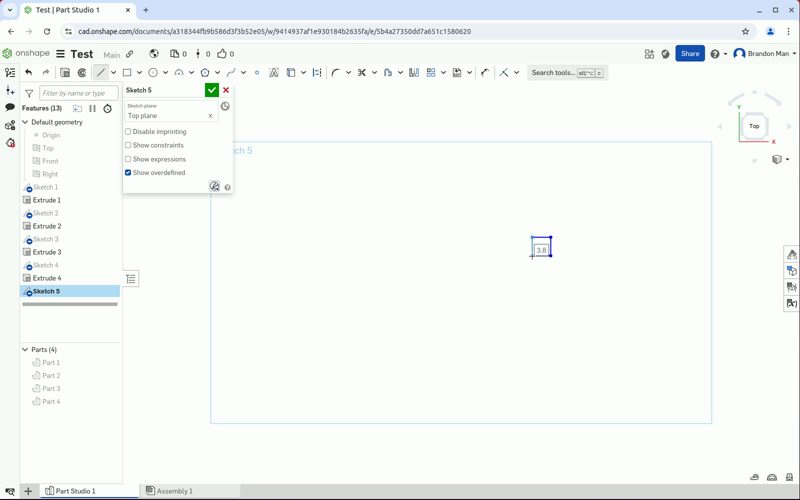
key_up(shift)
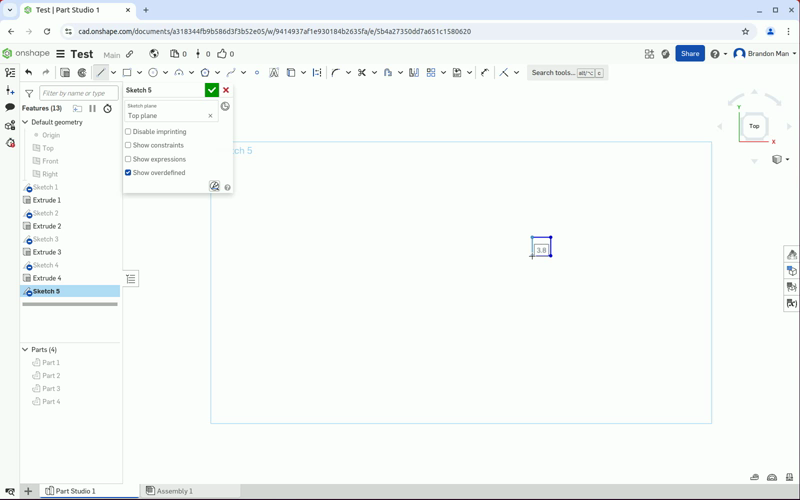
click(532, 255)
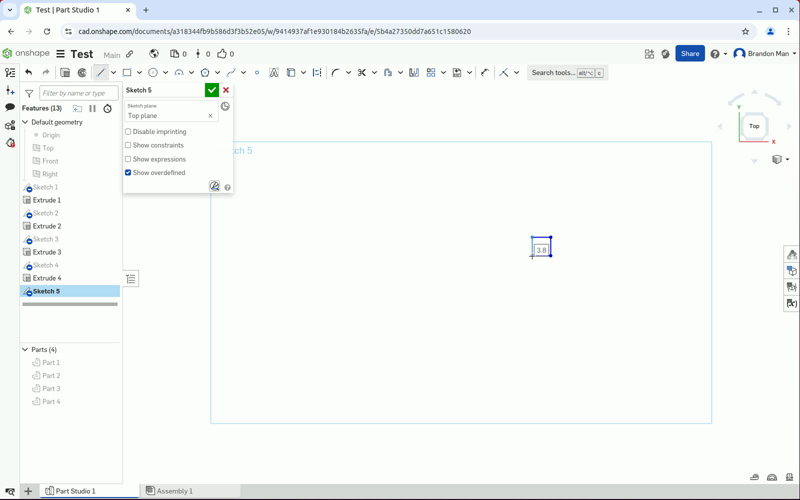
key(esc)
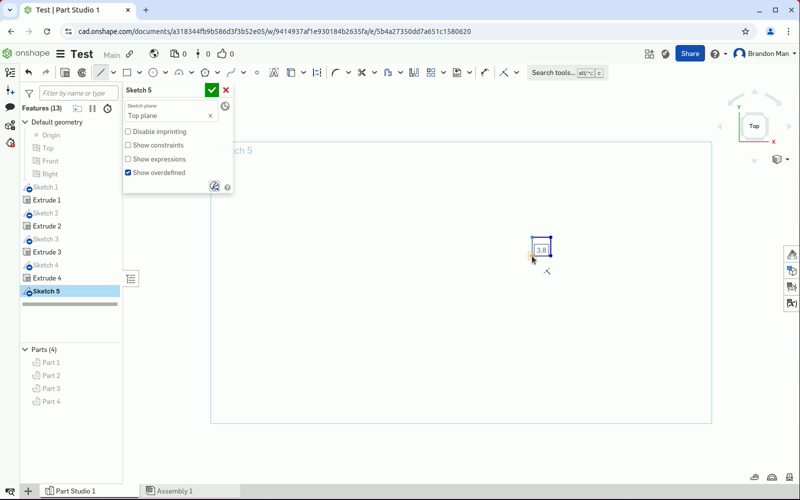
mouse_move(537, 253)
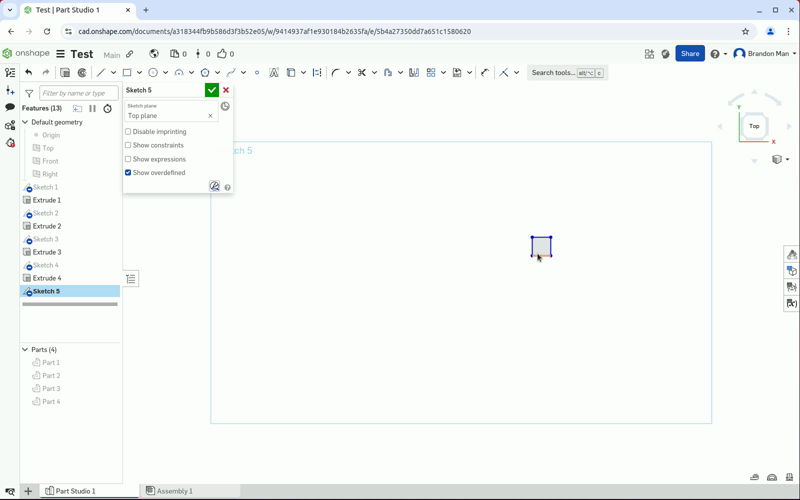
scroll(6)
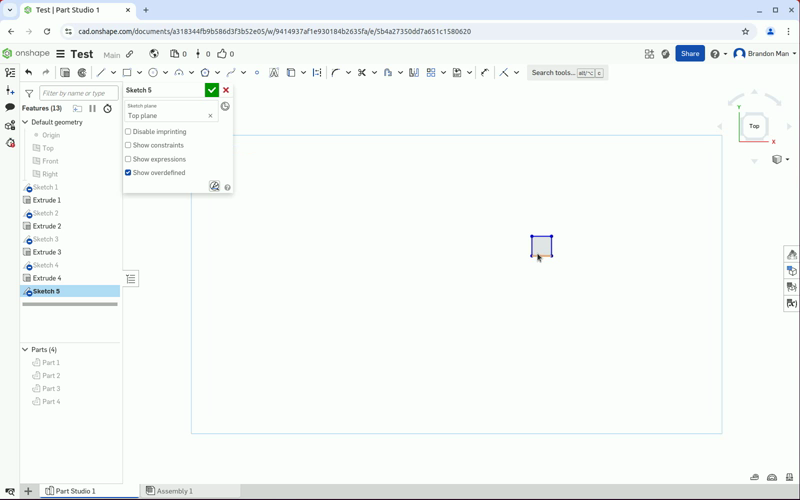
scroll(6)
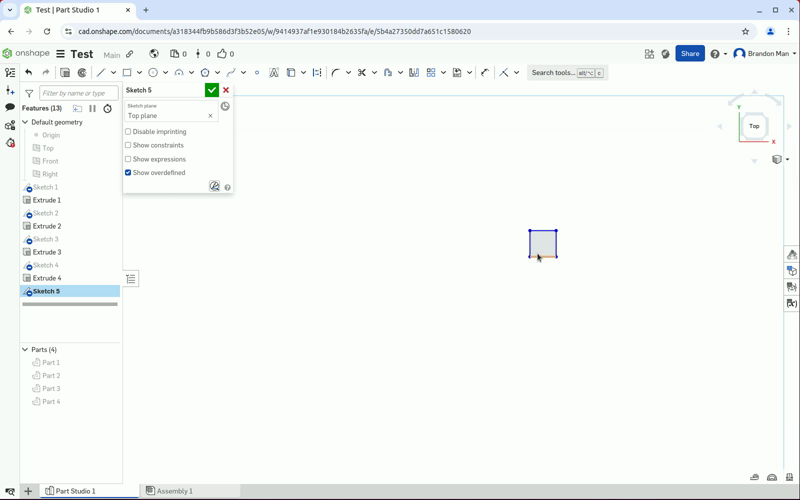
scroll(6)
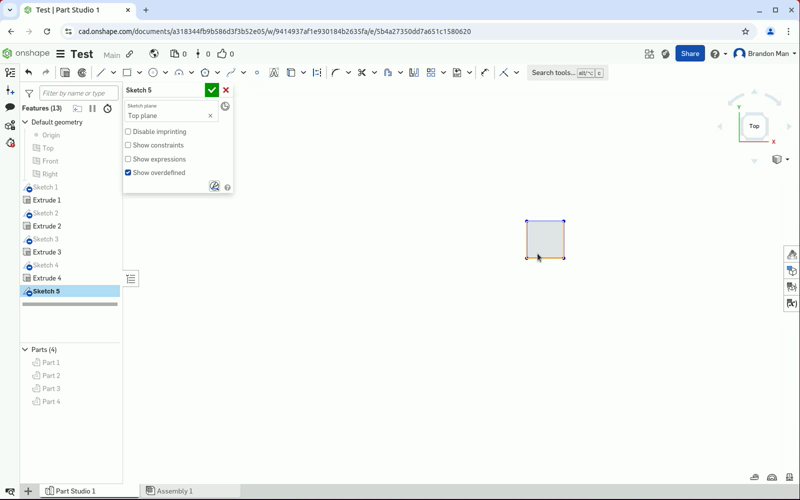
scroll(6)
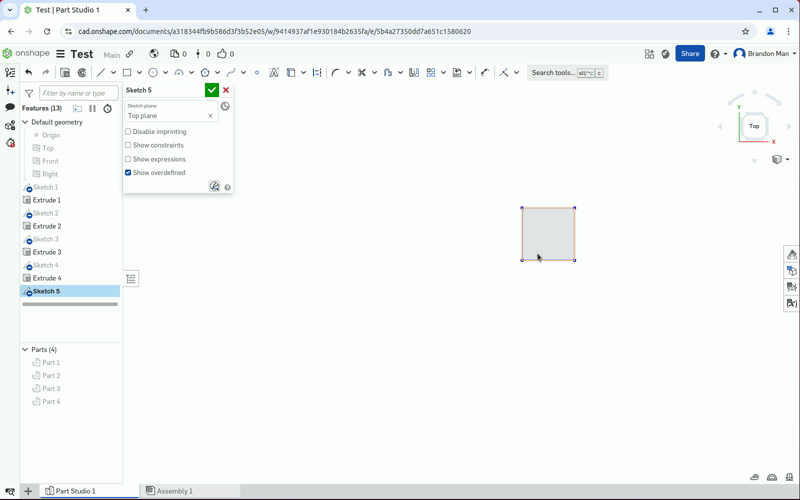
scroll(6)
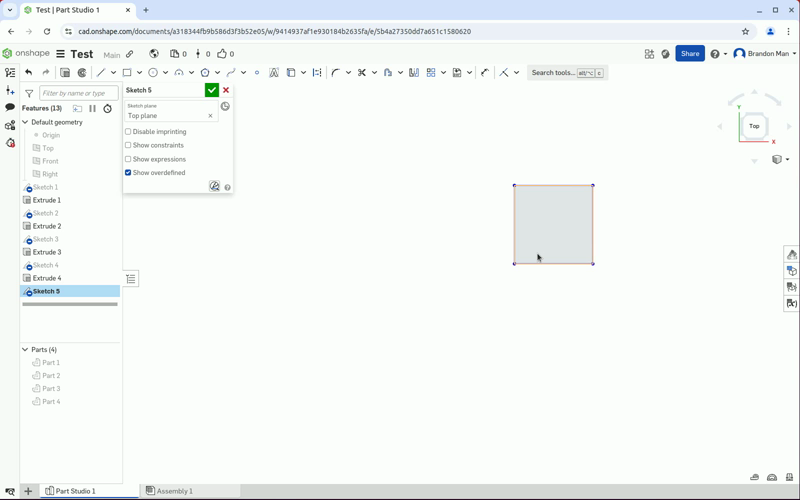
scroll(6)
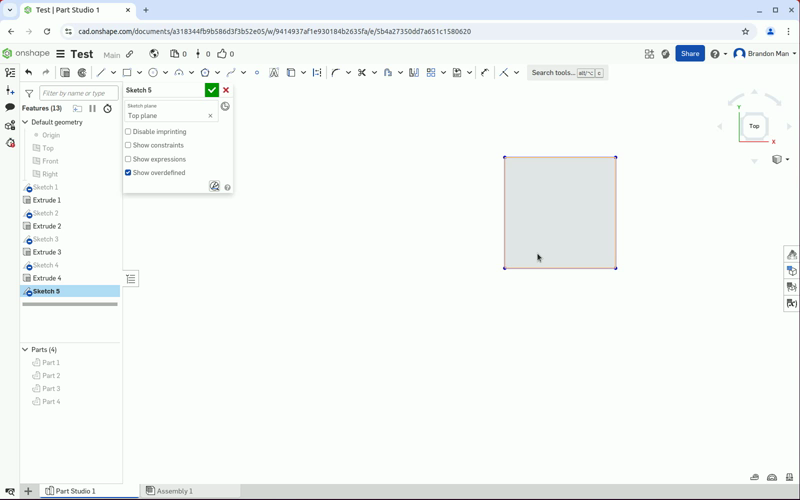
scroll(6)
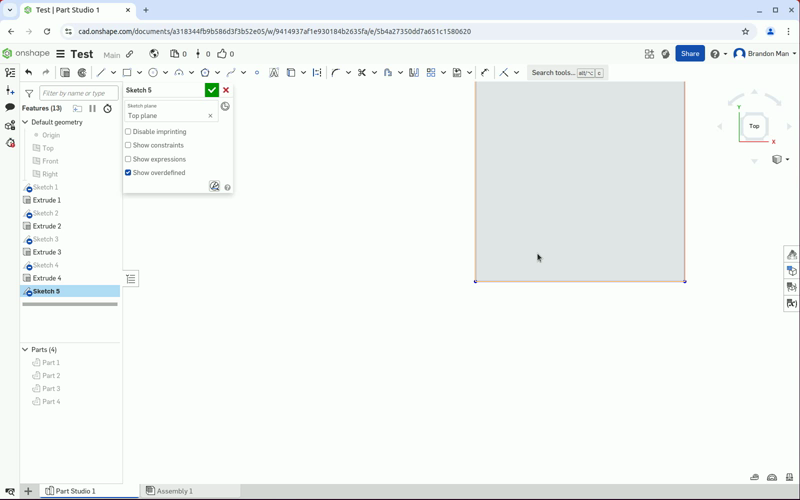
click(537, 253)
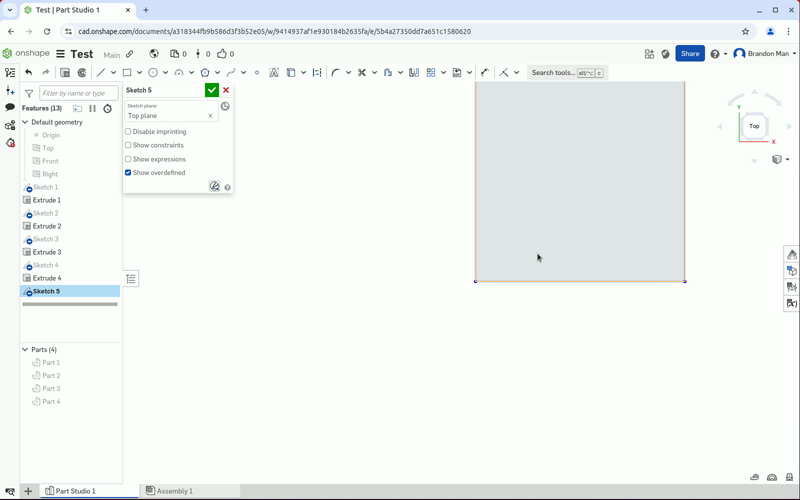
scroll(-6)
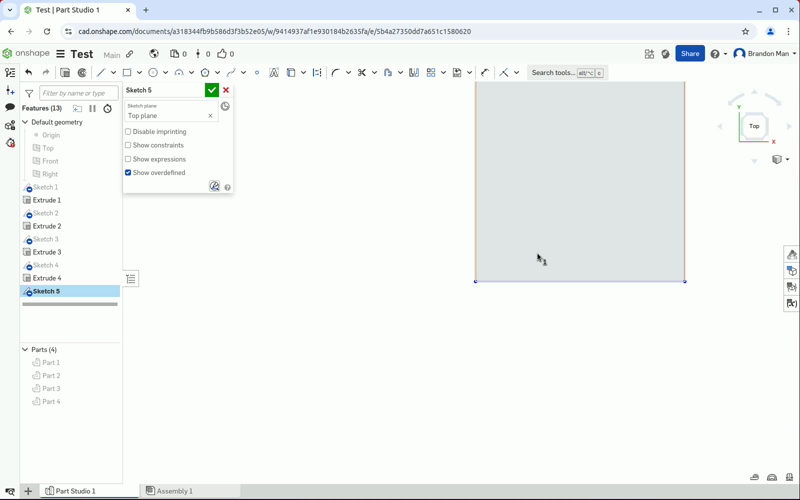
scroll(-6)
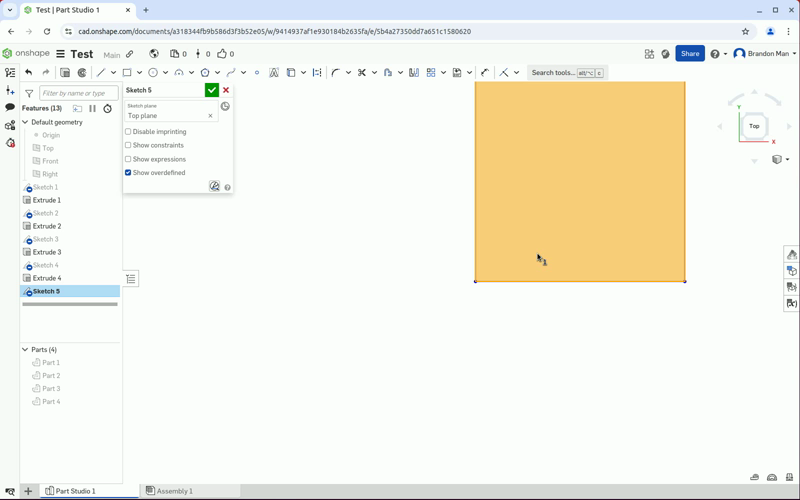
scroll(-6)
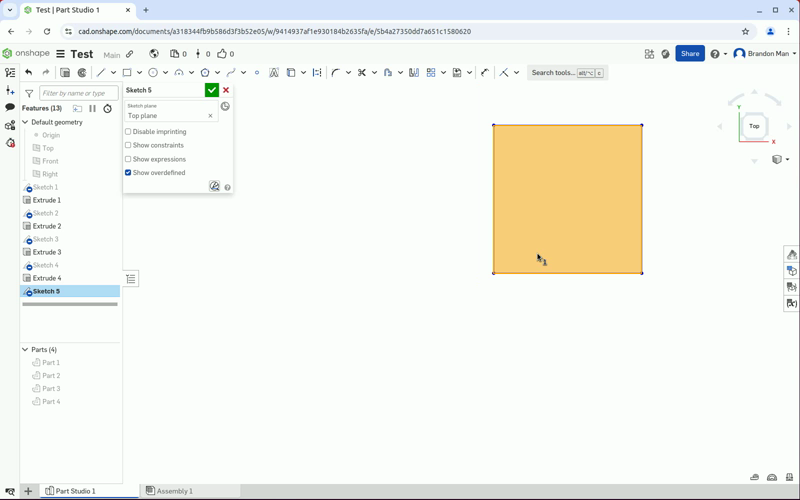
scroll(-6)
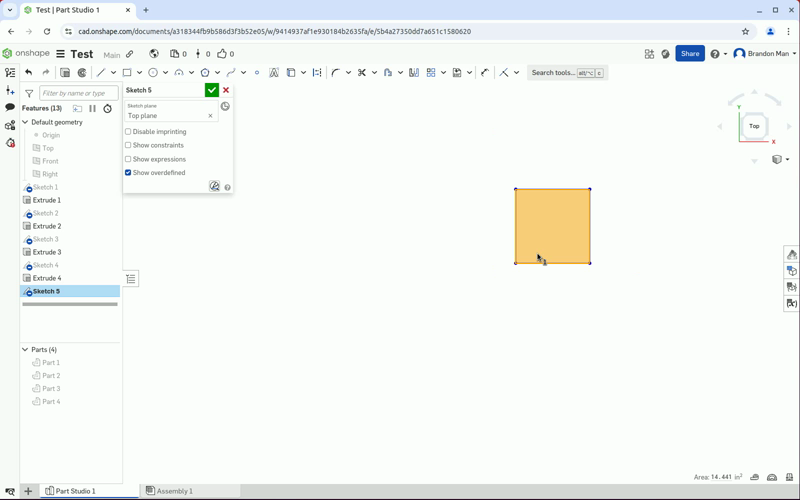
scroll(-6)
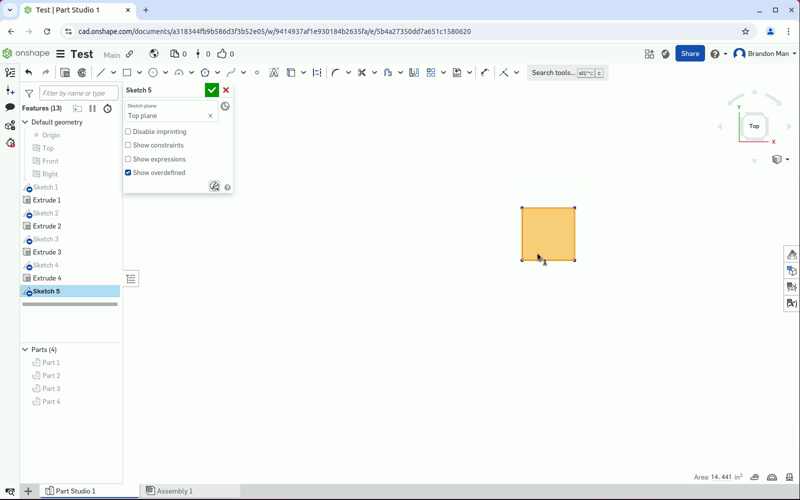
scroll(-6)
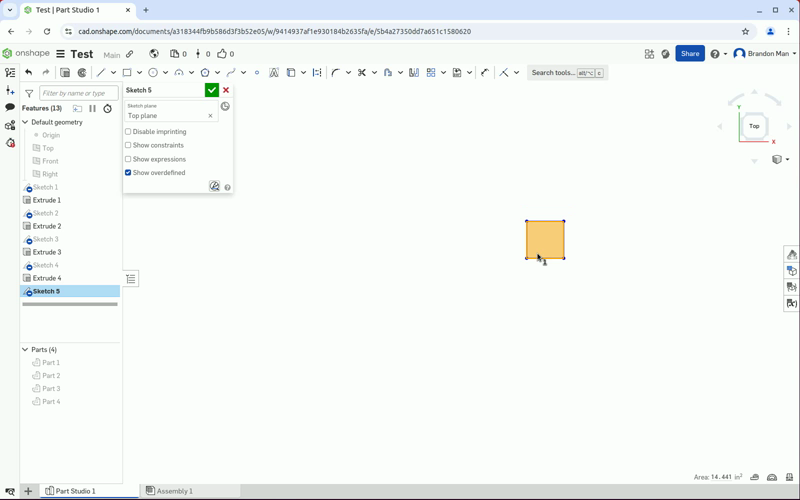
scroll(-6)
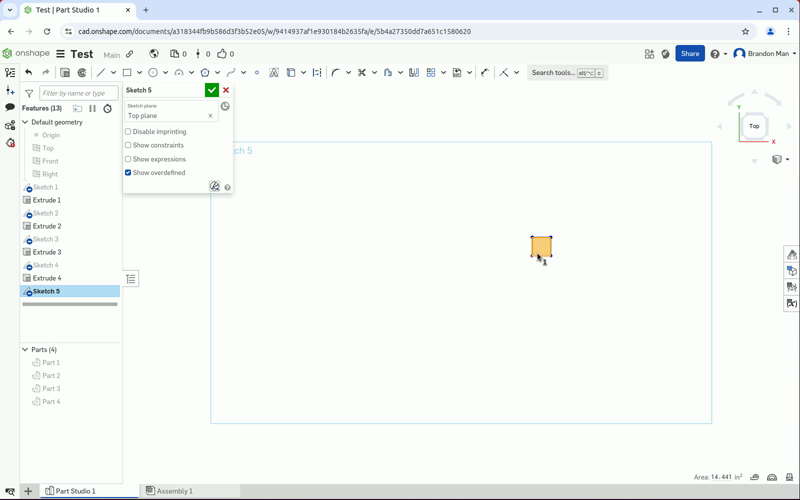
mouse_move(73, 352)
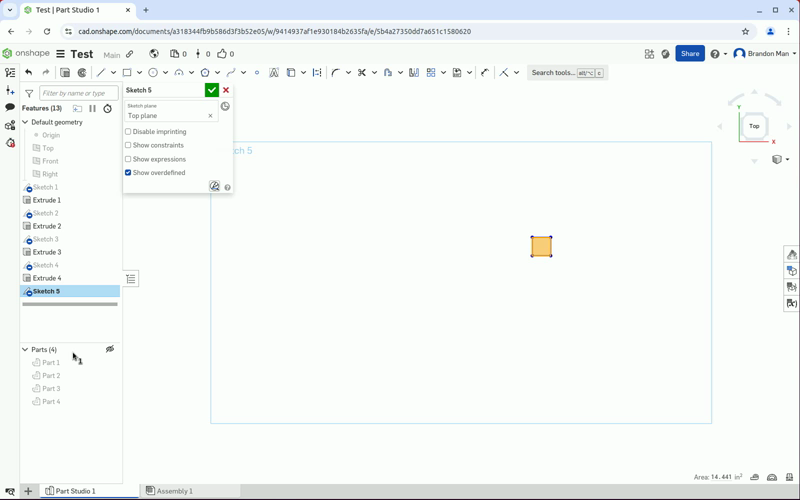
key(shift+y)
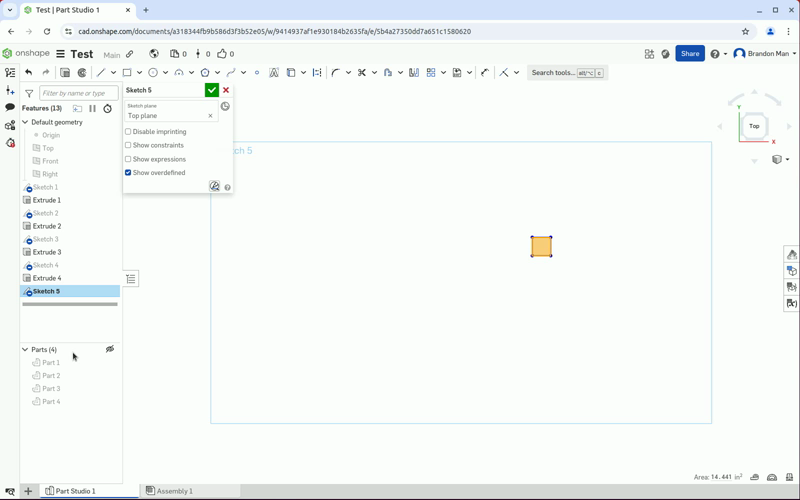
key(shift+e)
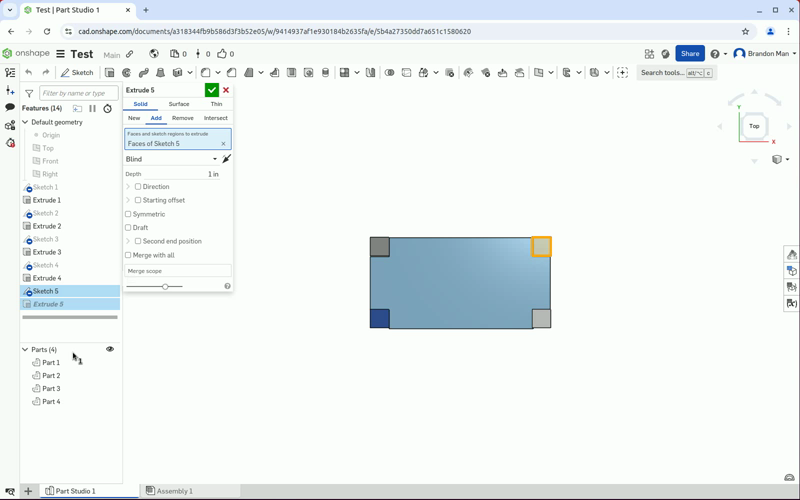
mouse_move(143, 106)
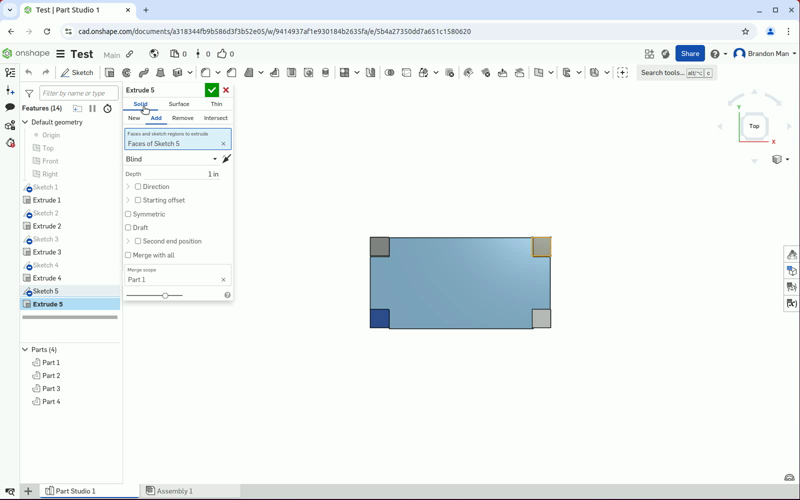
click(143, 106)
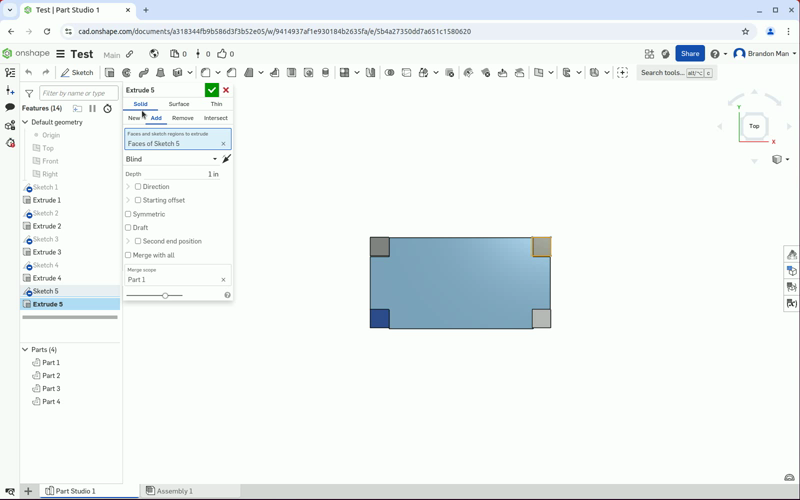
mouse_move(137, 120)
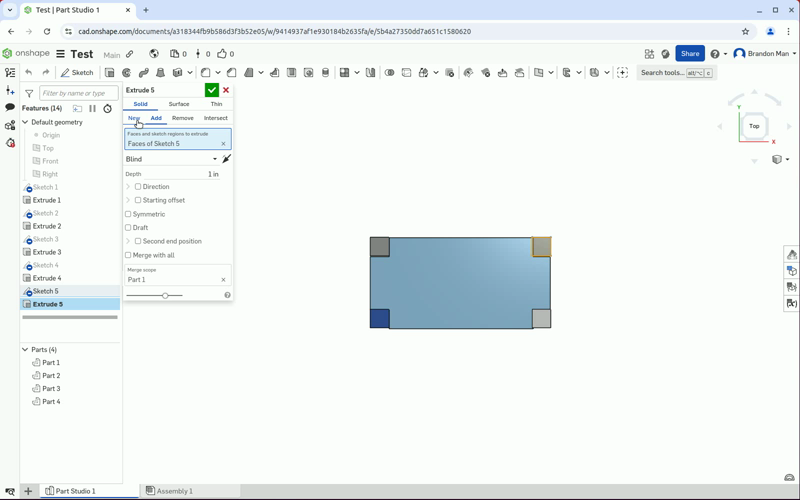
click(137, 120)
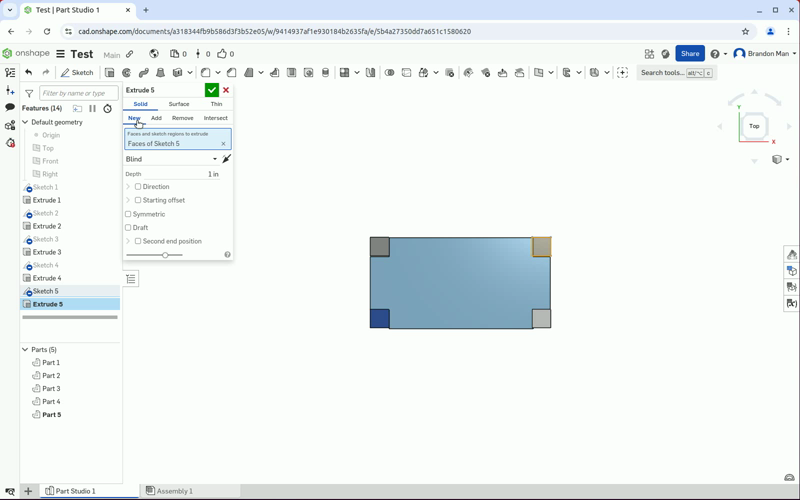
key(tab, 4)
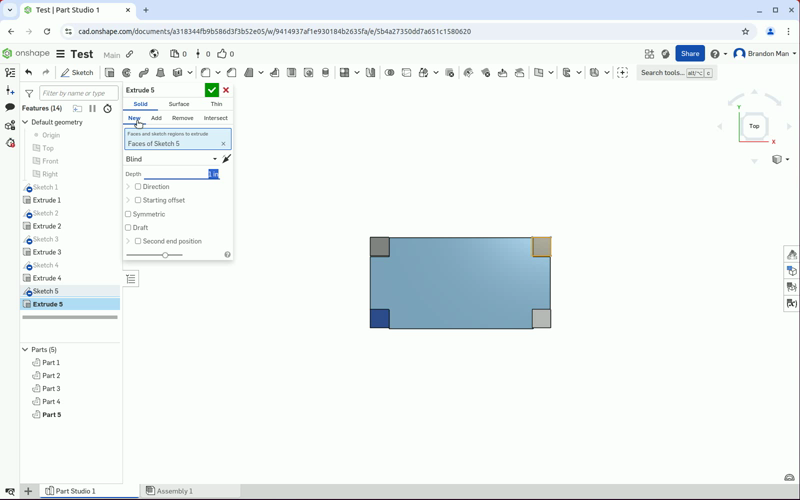
text(23.108)
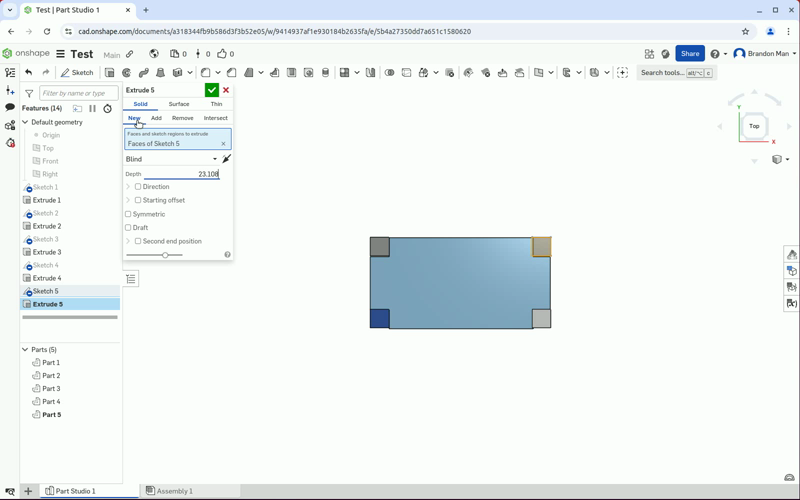
key(enter)
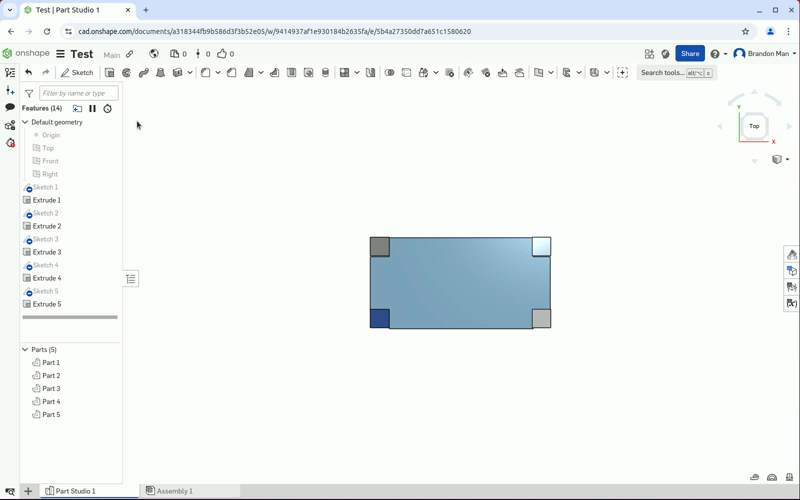
key(shift+h)
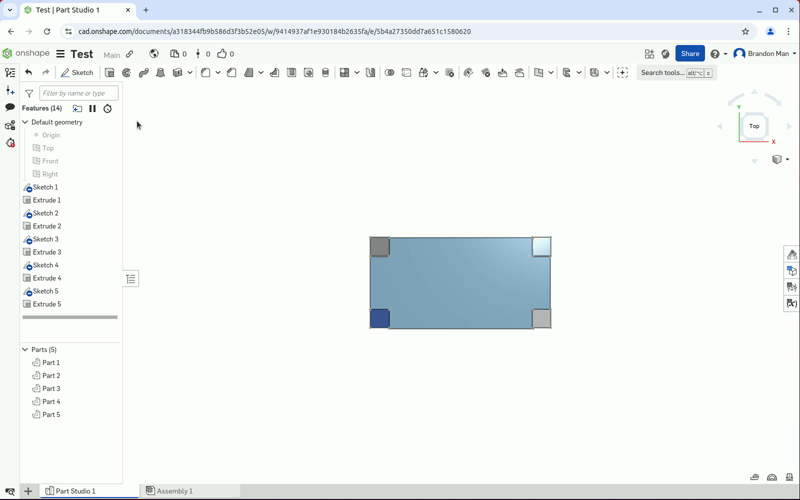
key(shift+h)
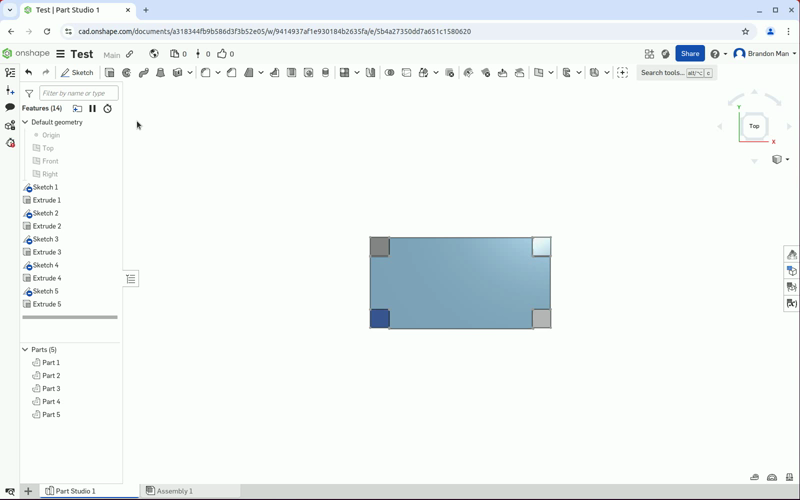
key(shift+7)
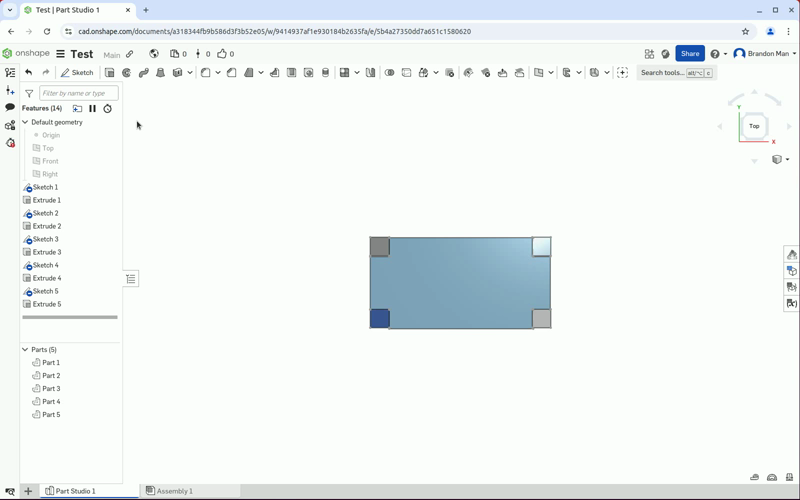
key(up, 3)
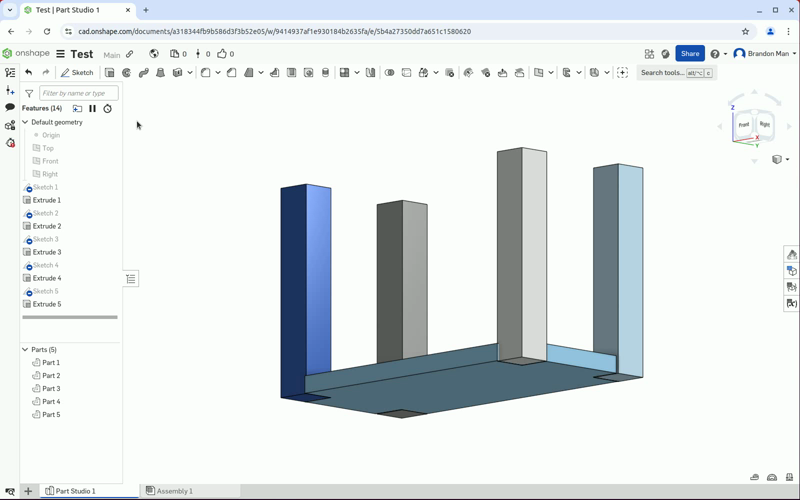
key(left, 3)
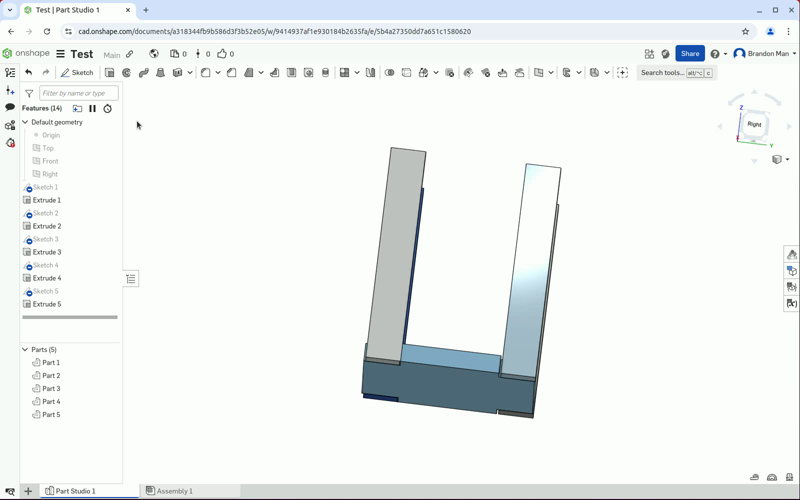
key(right, 3)
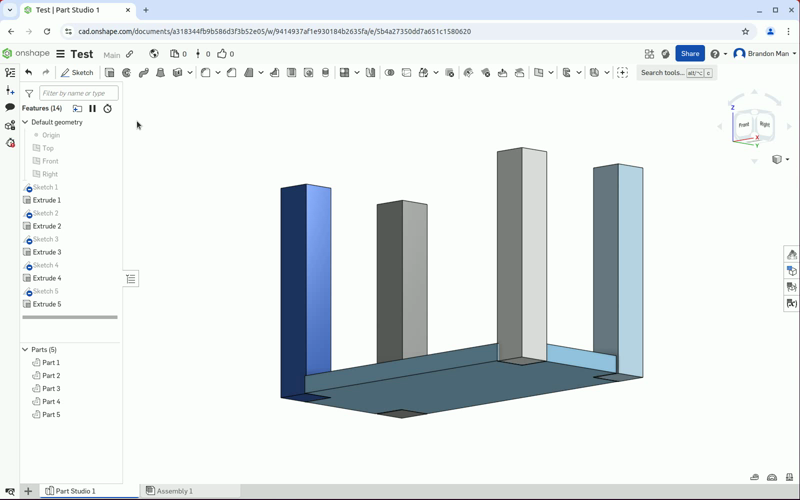
key(down, 3)
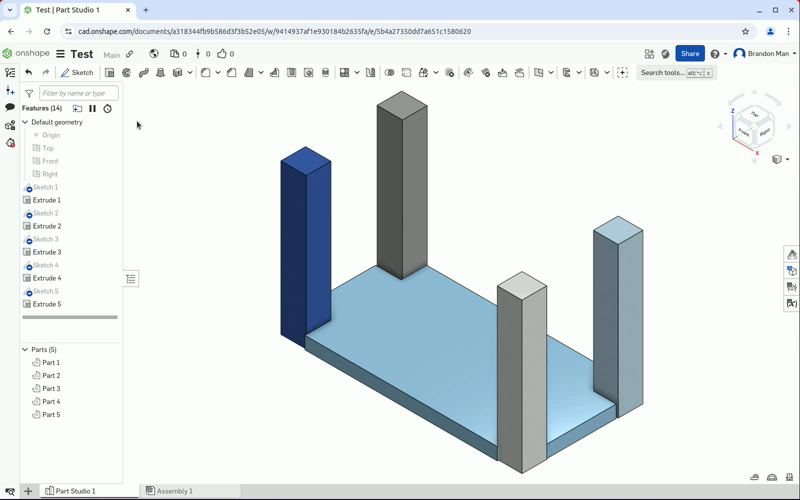
mouse_move(73, 189)
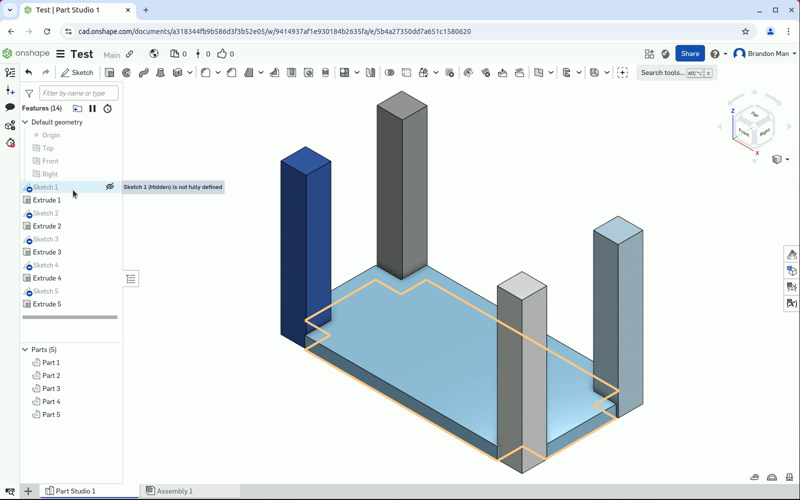
click(73, 189)